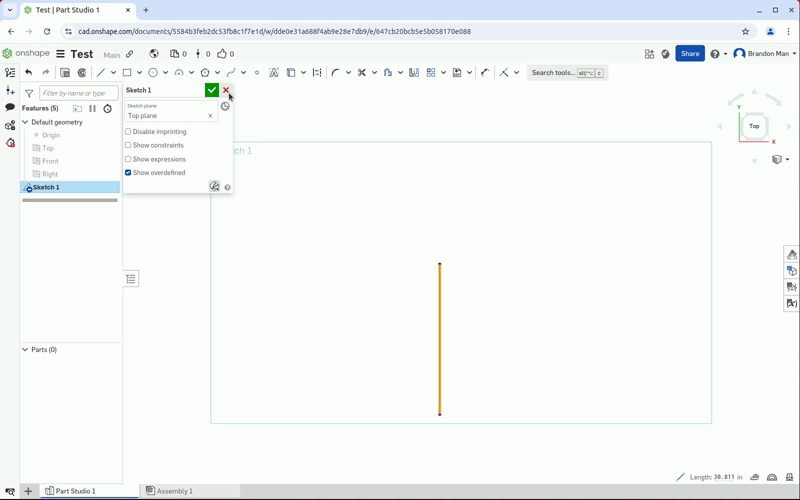
key(shift+h)
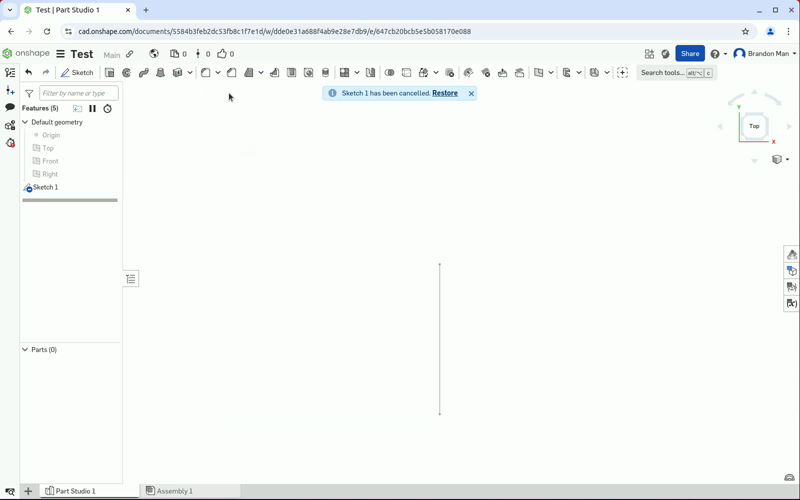
key(shift+s)
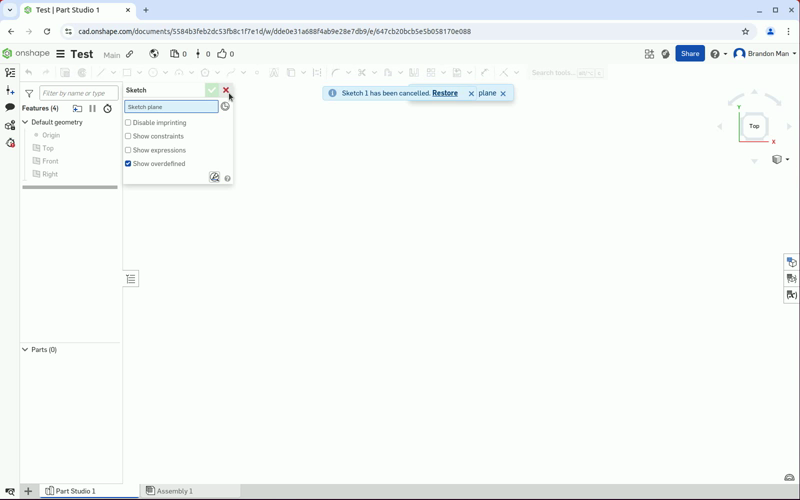
mouse_move(73, 150)
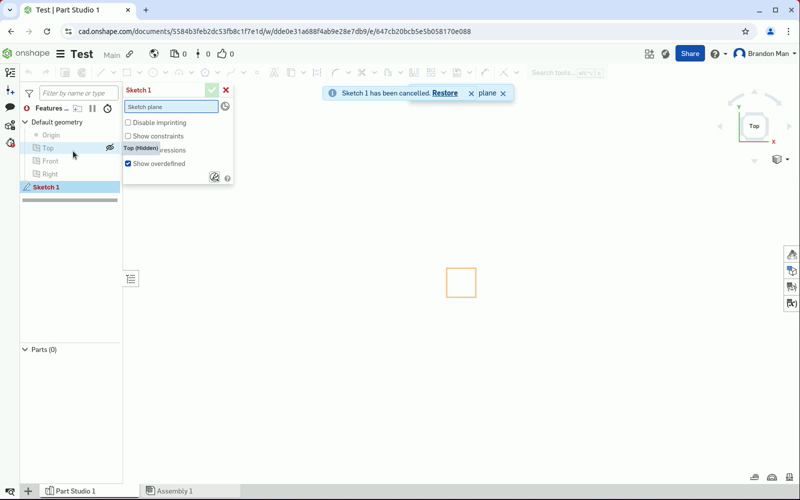
click(73, 150)
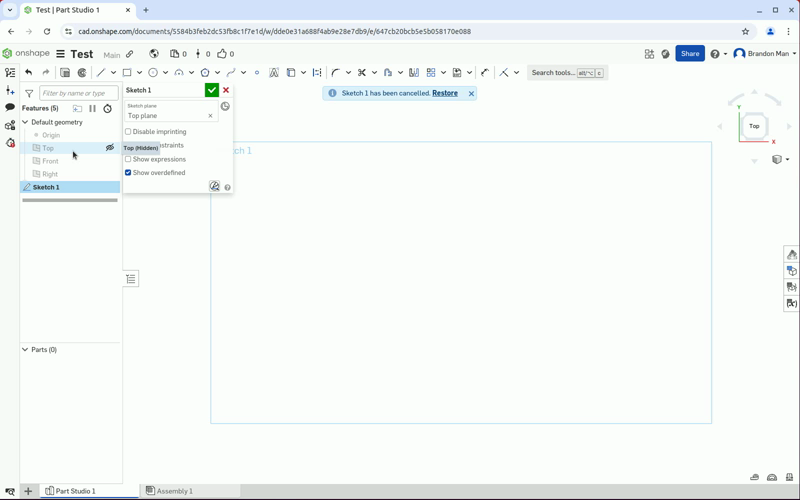
mouse_move(73, 352)
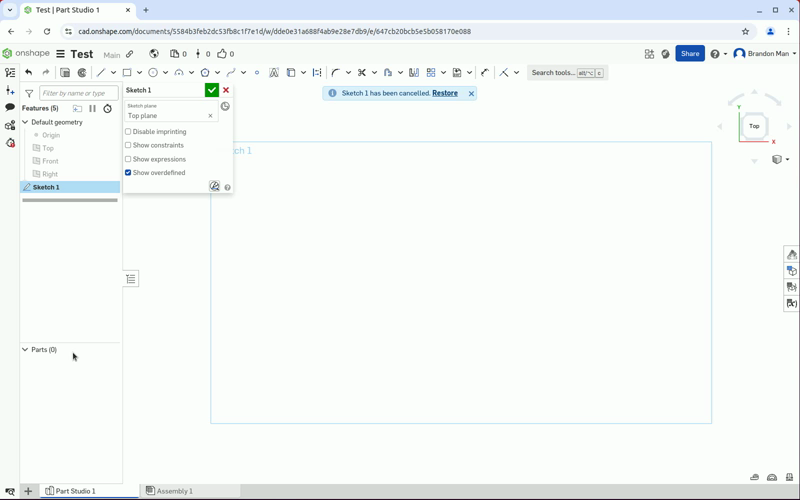
key(y)
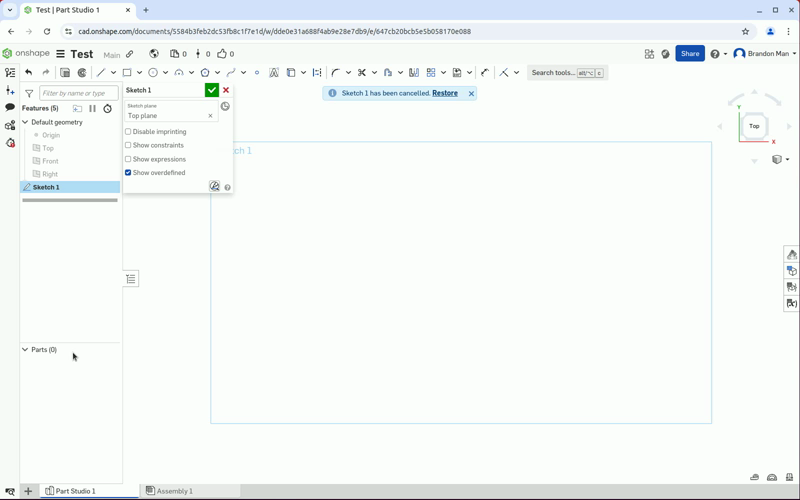
key(a)
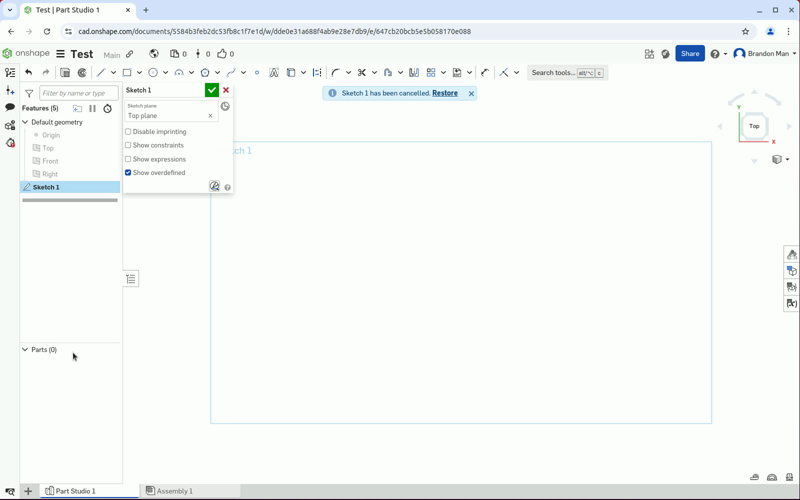
key_down(shift)
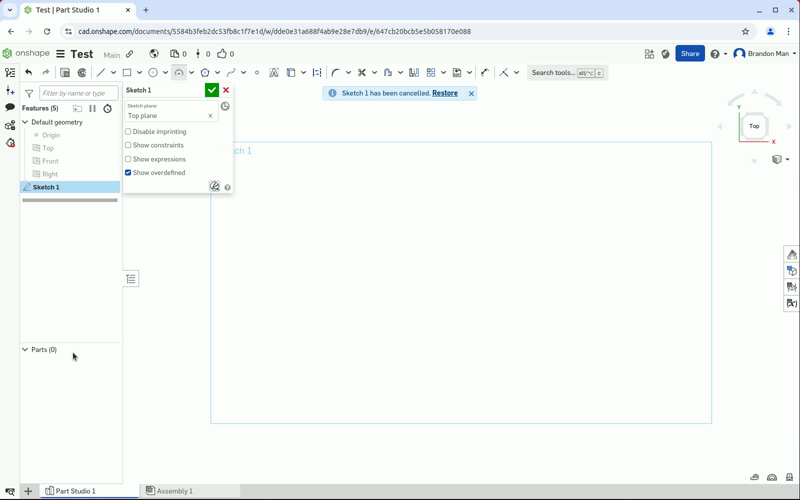
mouse_move(362, 336)
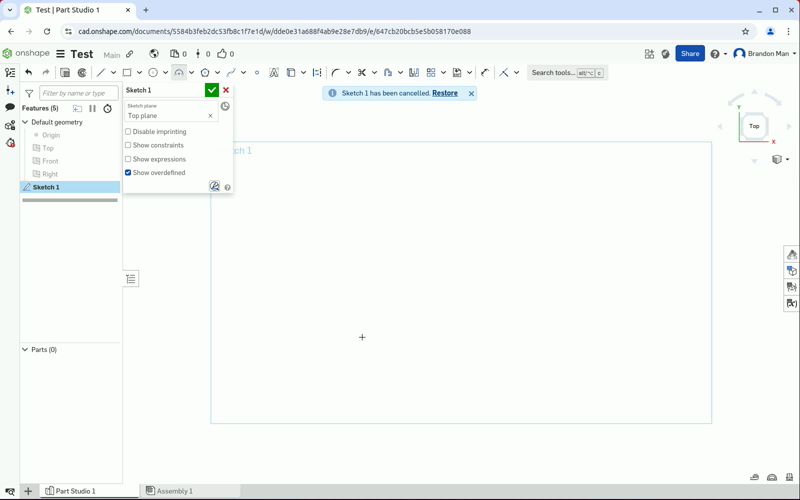
click(362, 336)
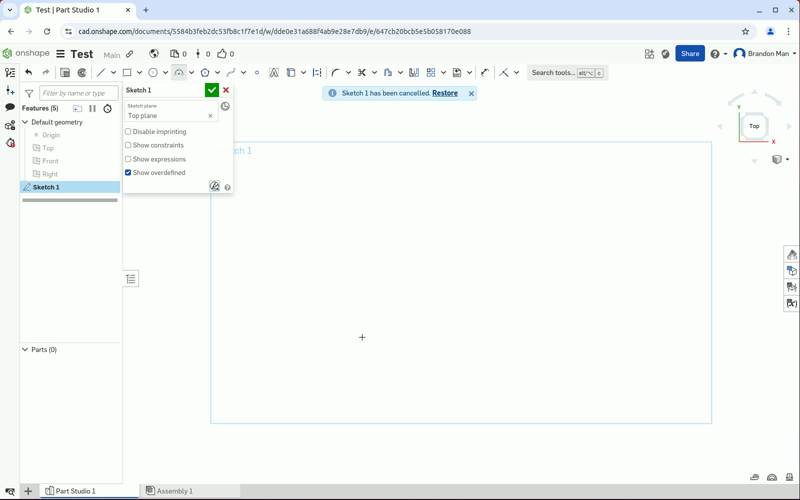
key_up(shift)
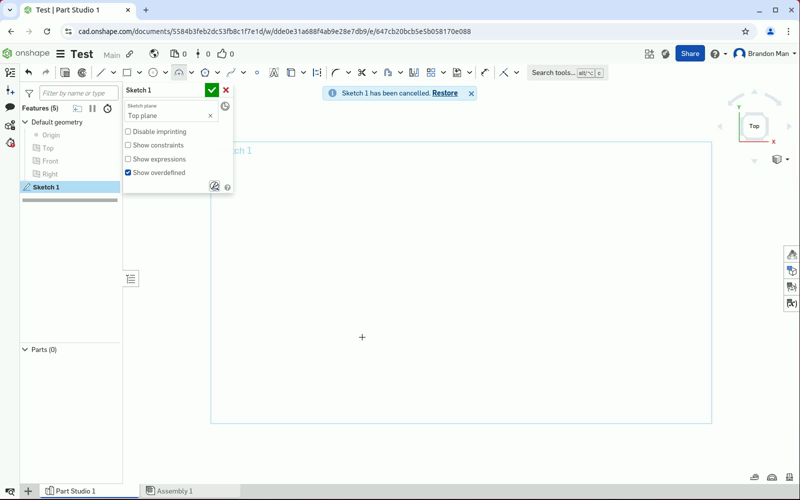
key_down(shift)
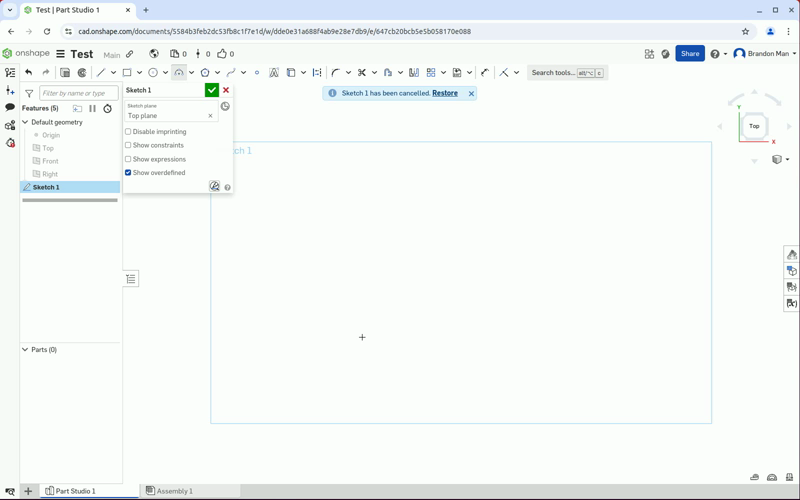
mouse_move(512, 186)
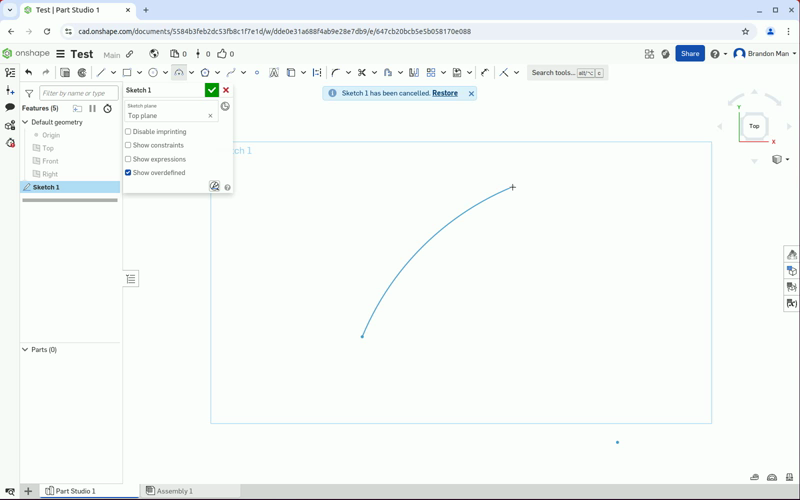
click(512, 186)
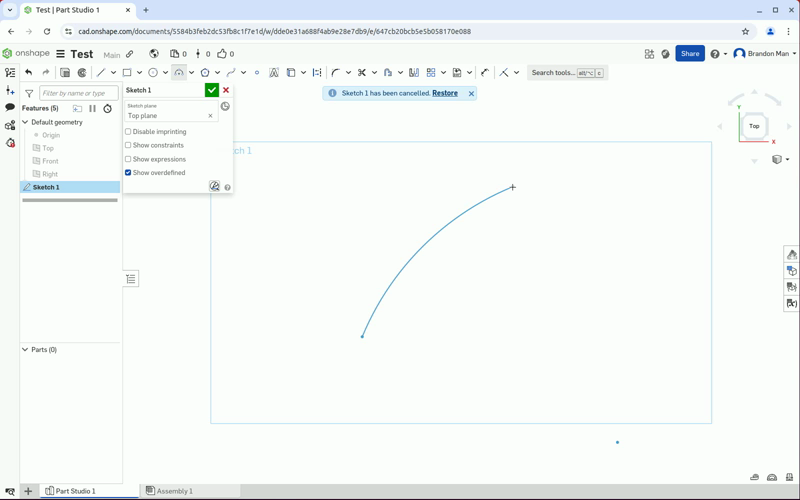
mouse_move(538, 363)
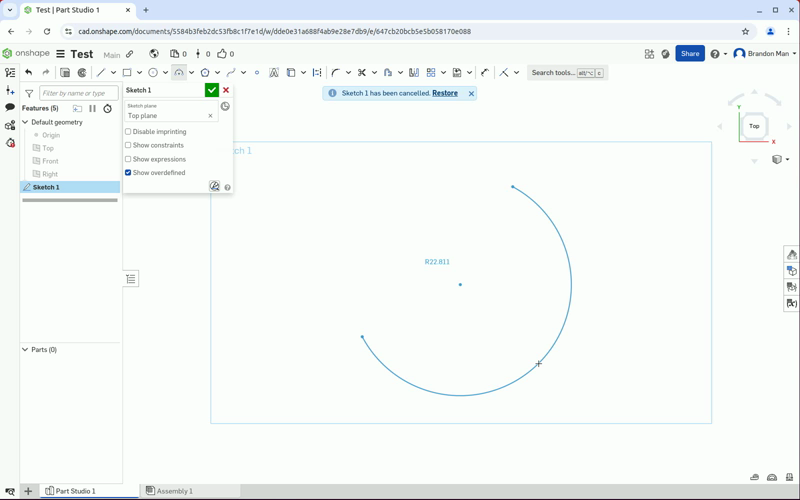
click(538, 363)
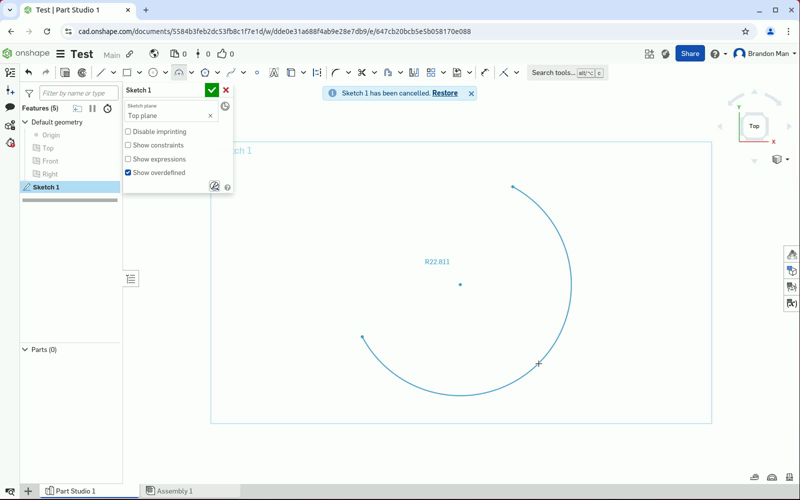
key_up(shift)
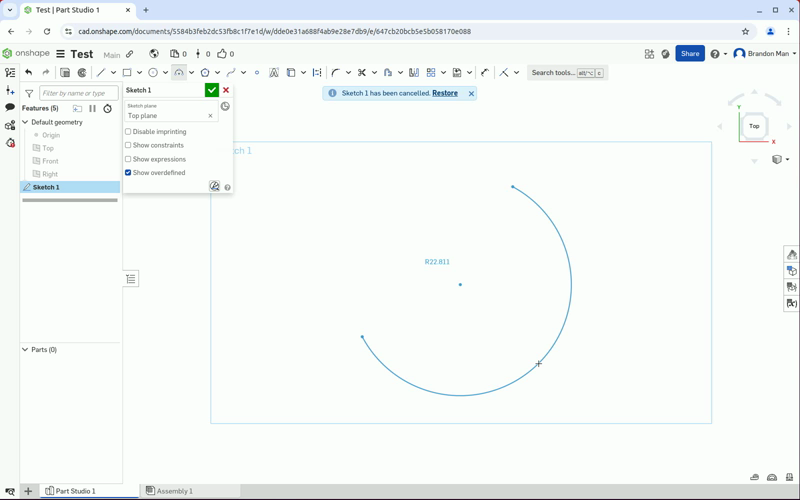
key(esc)
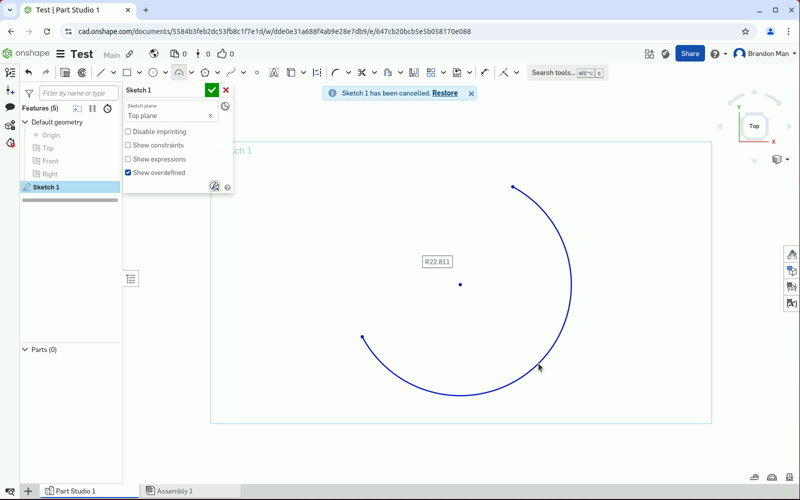
key(l)
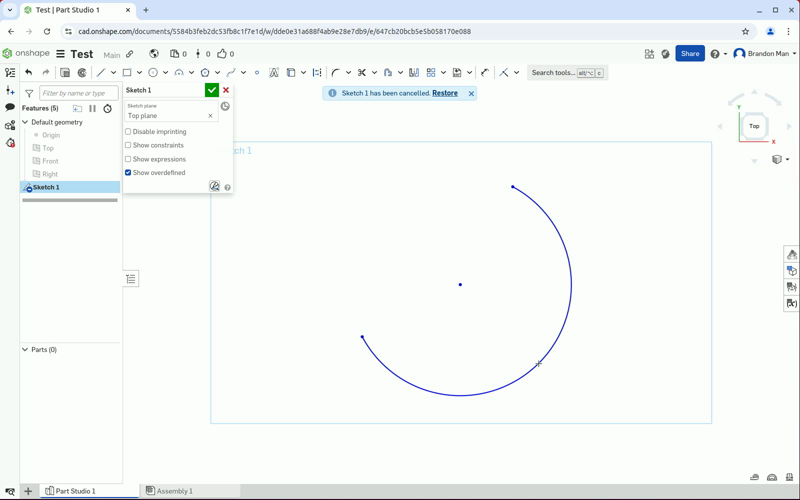
mouse_move(512, 186)
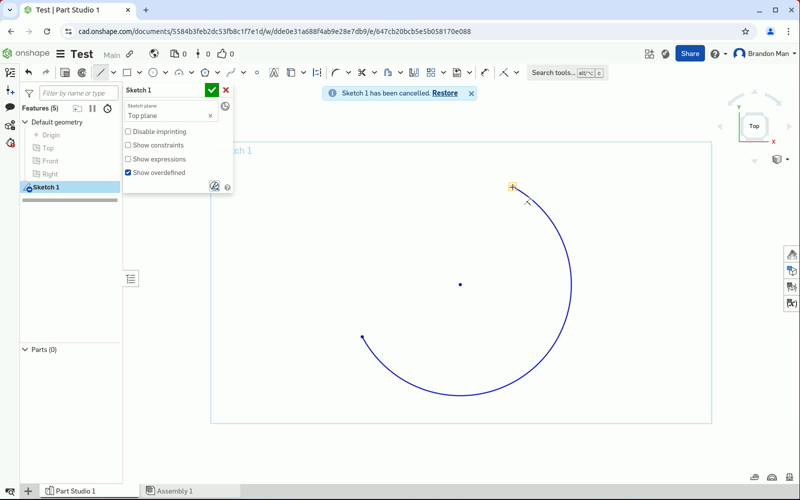
click(512, 186)
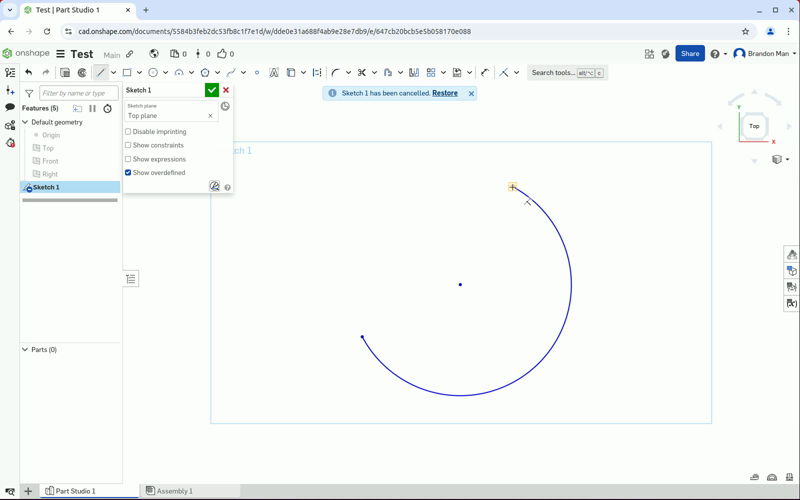
key_down(shift)
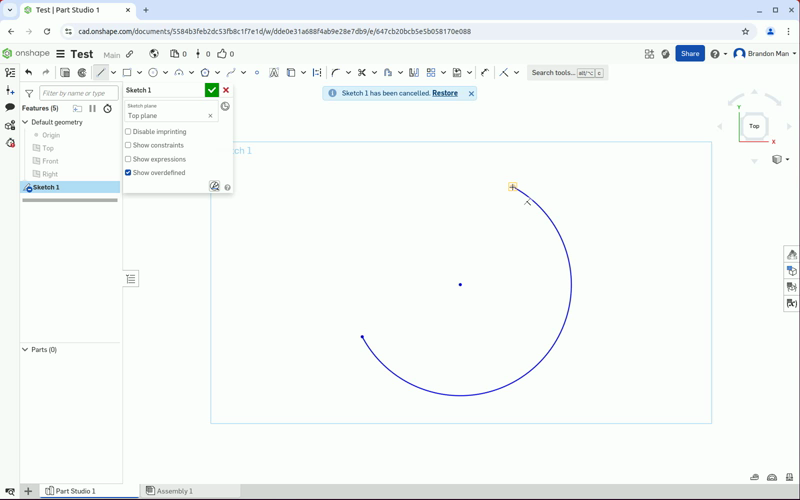
mouse_move(362, 186)
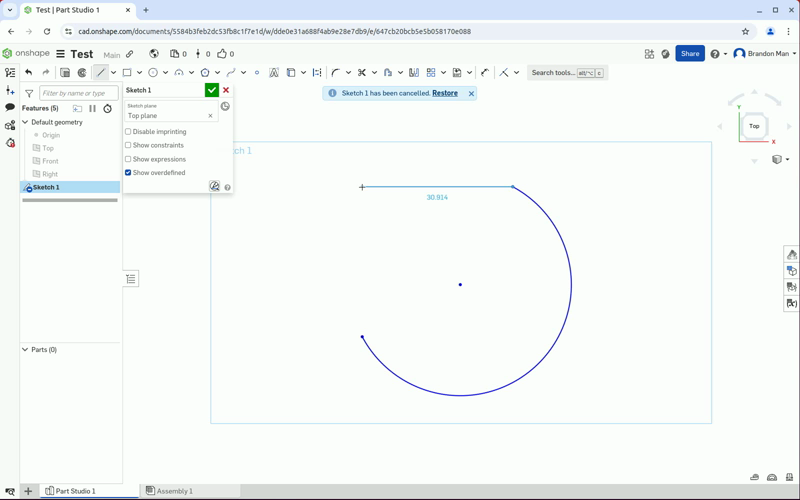
click(362, 186)
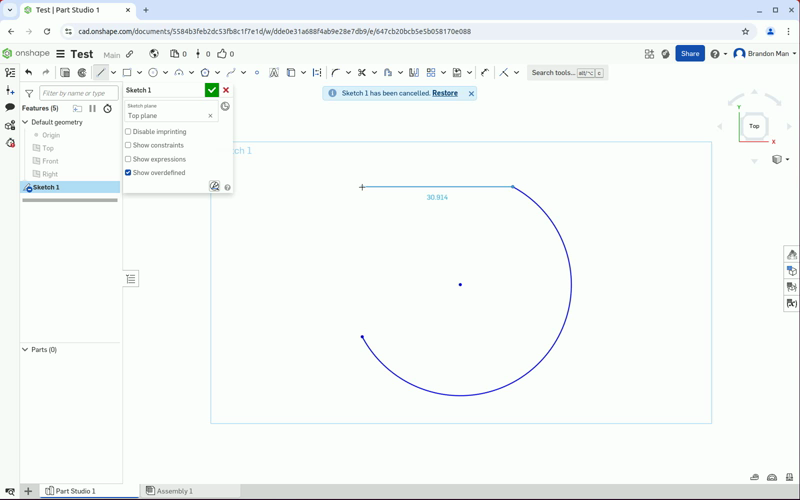
key_up(shift)
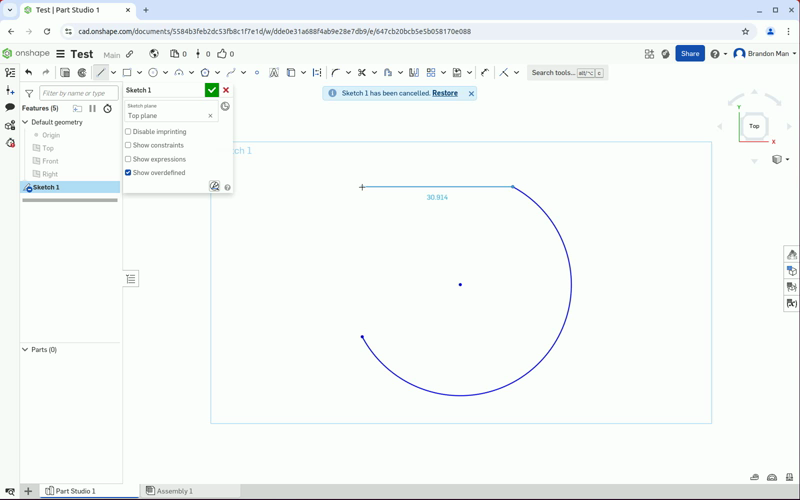
key_down(shift)
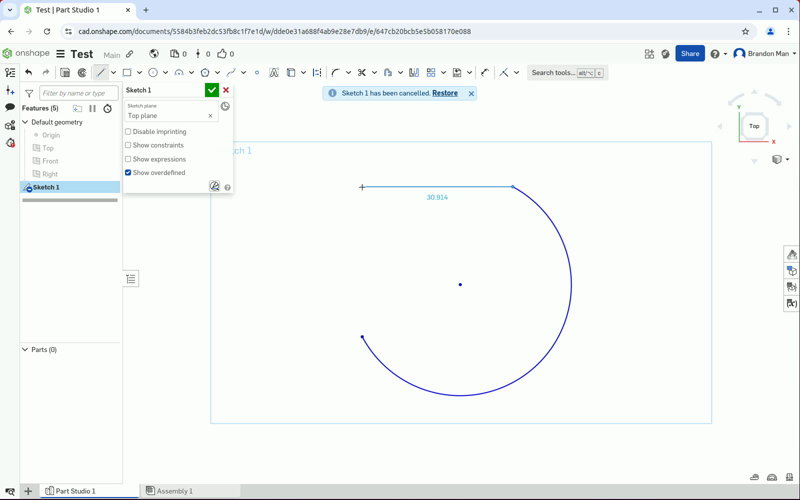
mouse_move(362, 336)
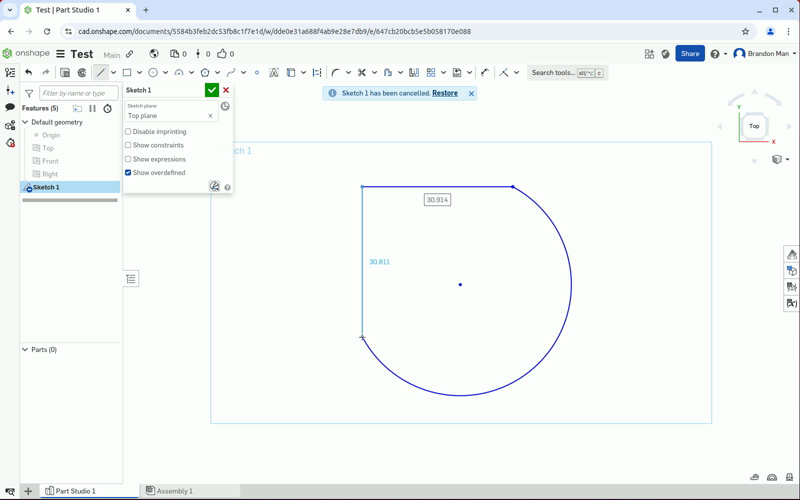
key_up(shift)
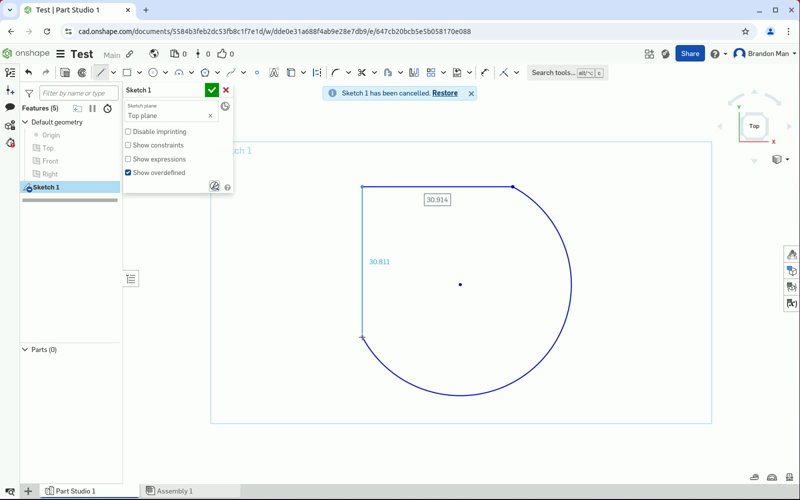
click(362, 336)
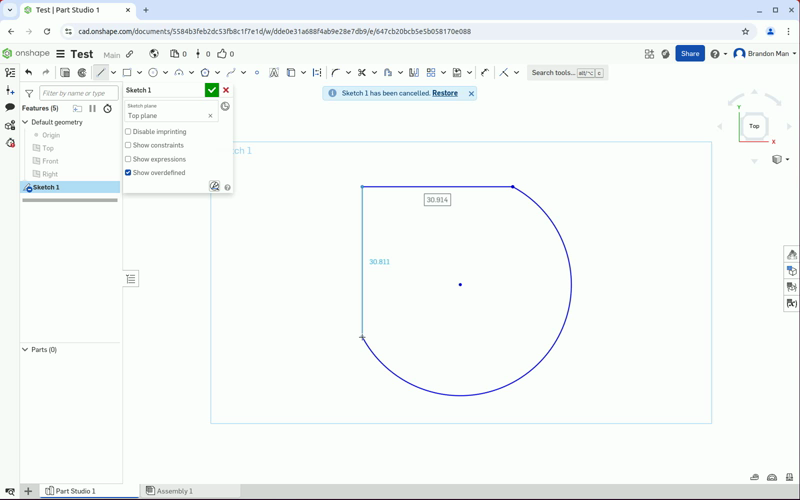
key(esc)
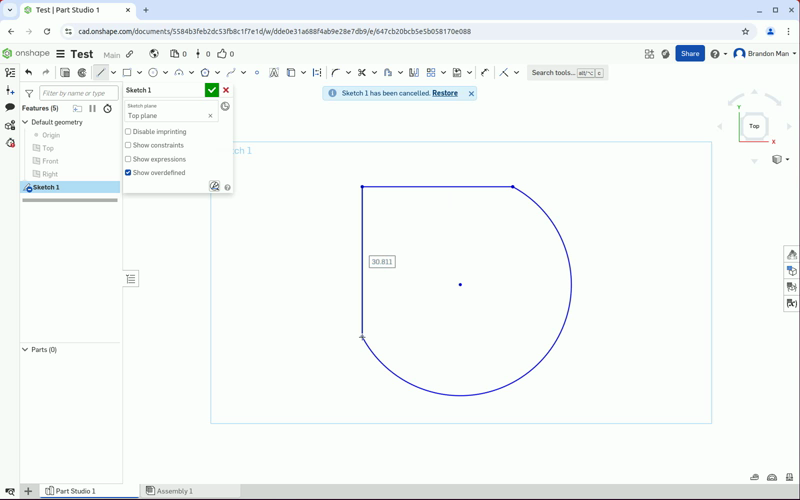
key(c)
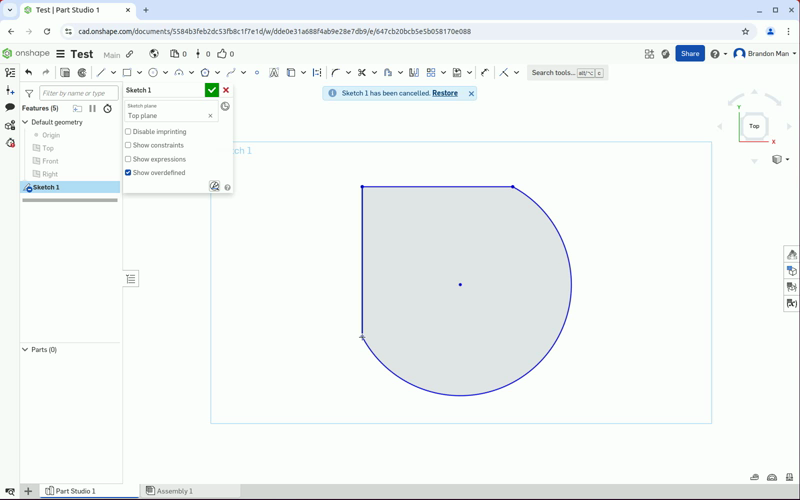
key_down(shift)
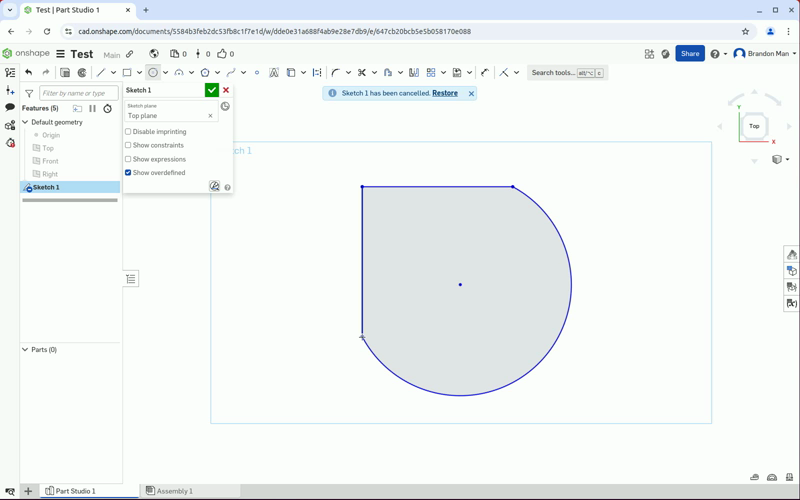
mouse_move(459, 283)
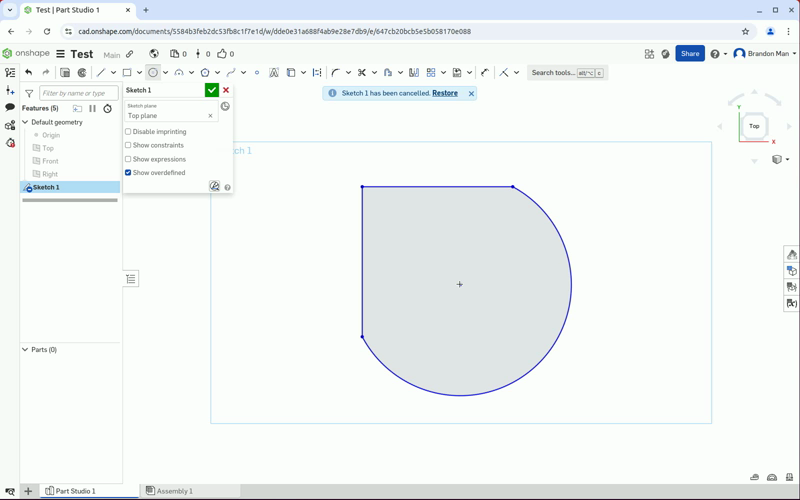
scroll(6)
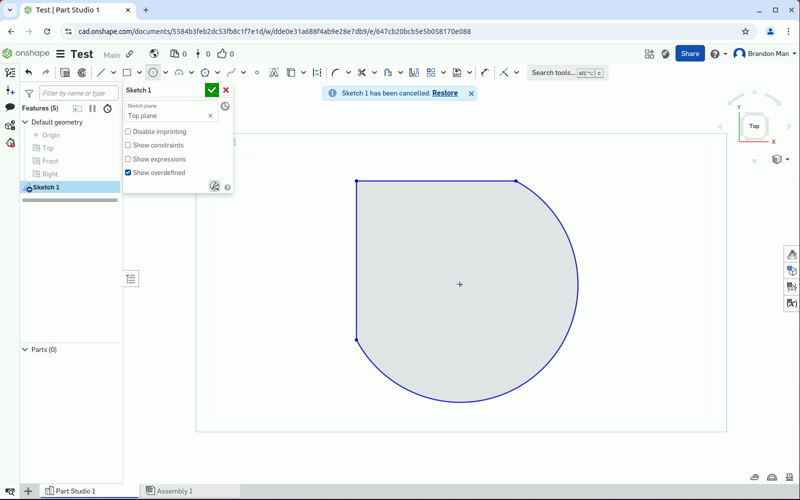
scroll(6)
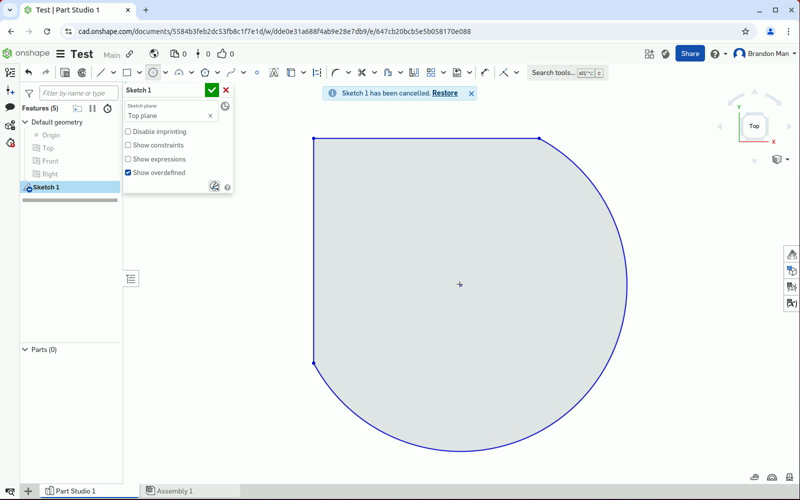
scroll(6)
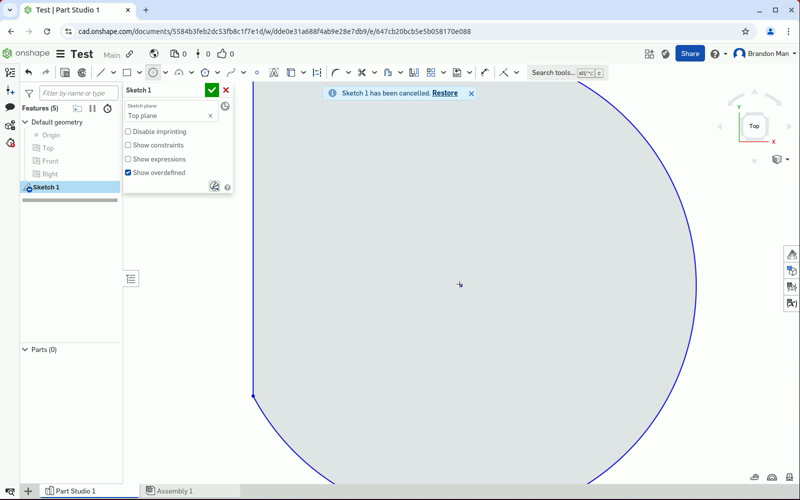
scroll(6)
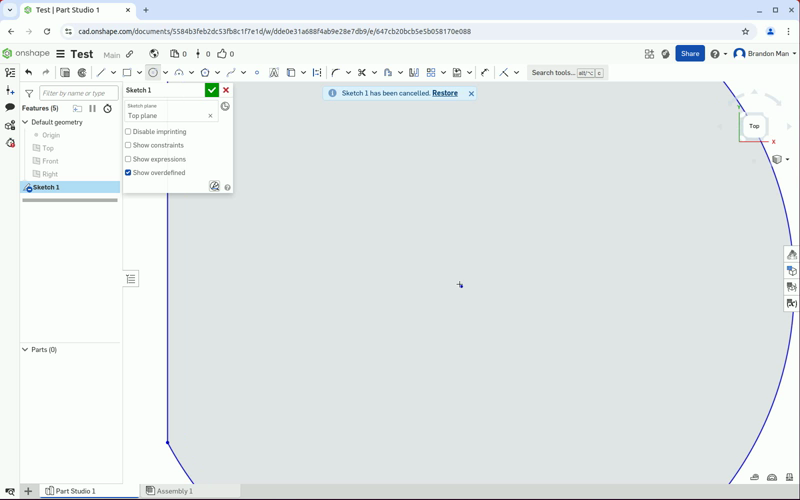
scroll(6)
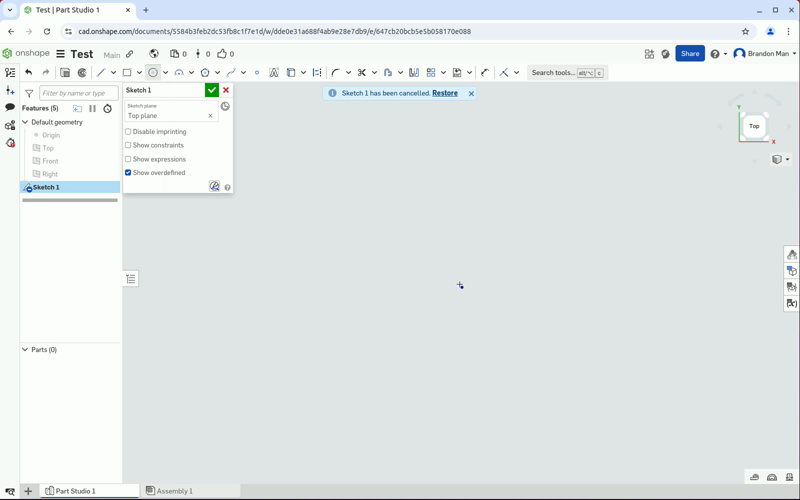
scroll(6)
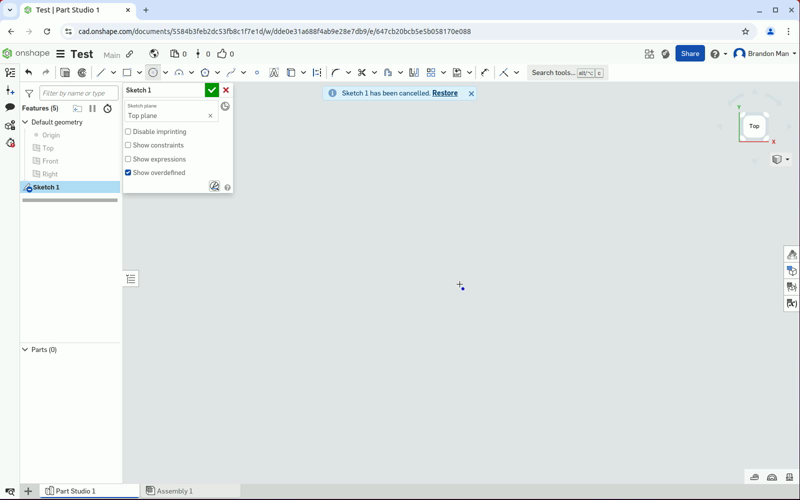
scroll(6)
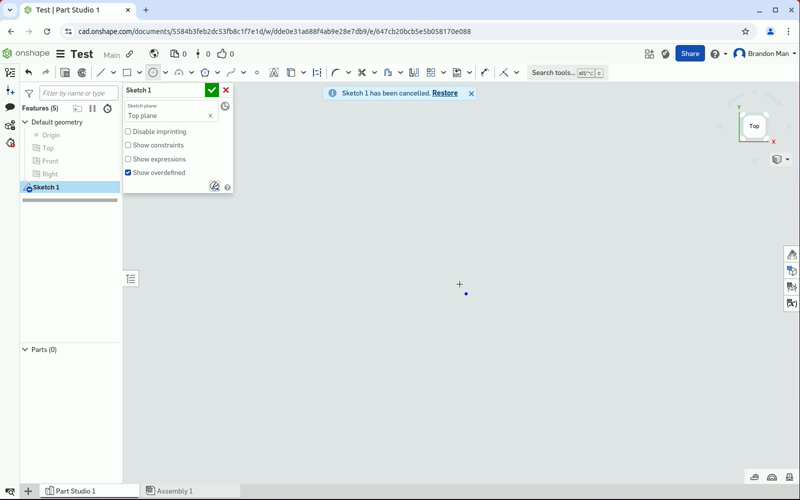
click(459, 283)
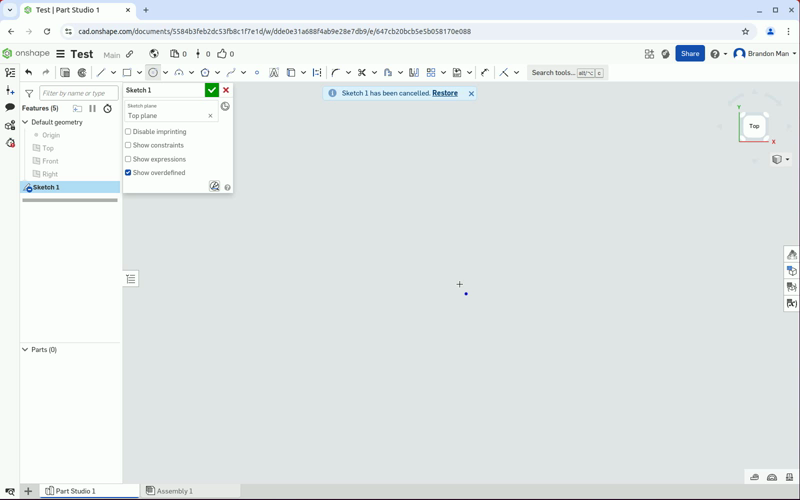
scroll(-6)
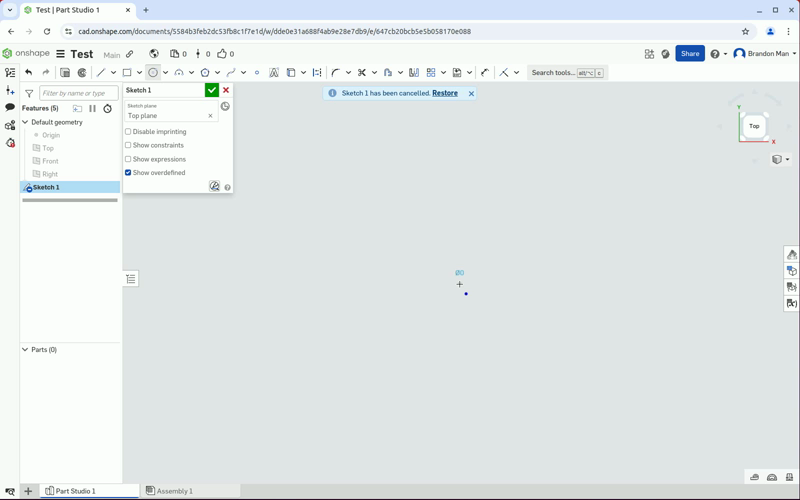
scroll(-6)
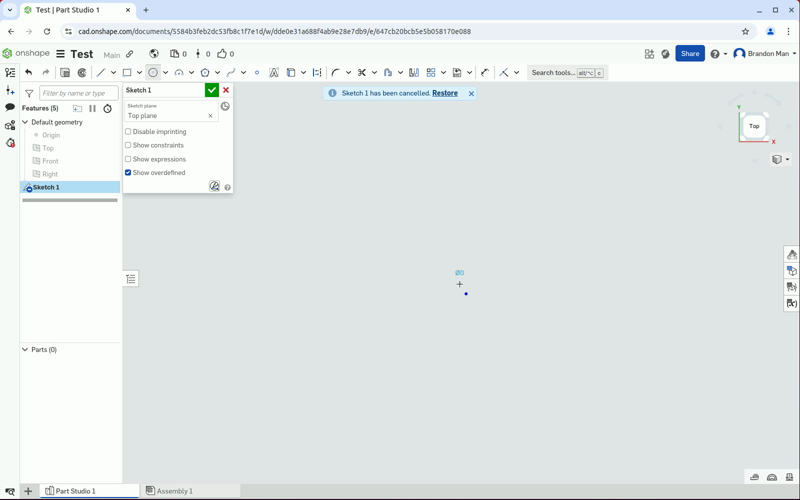
scroll(-6)
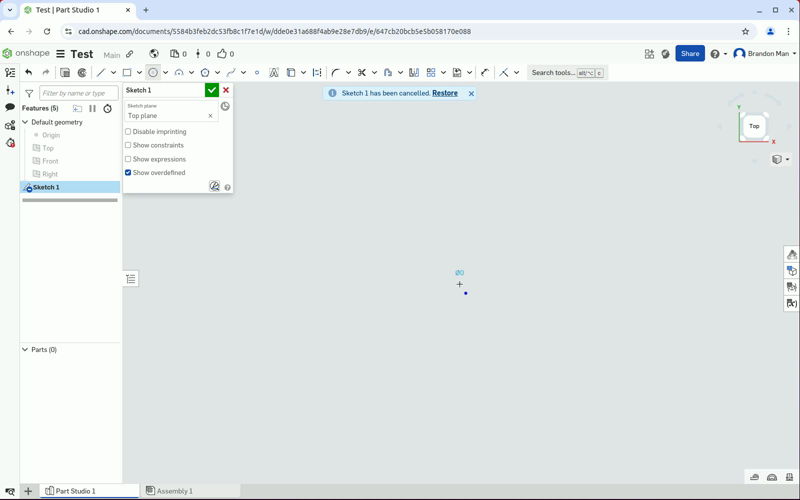
scroll(-6)
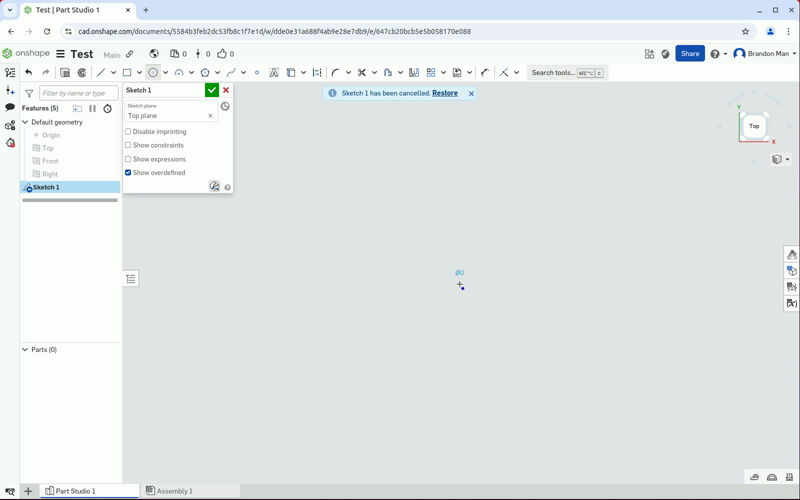
scroll(-6)
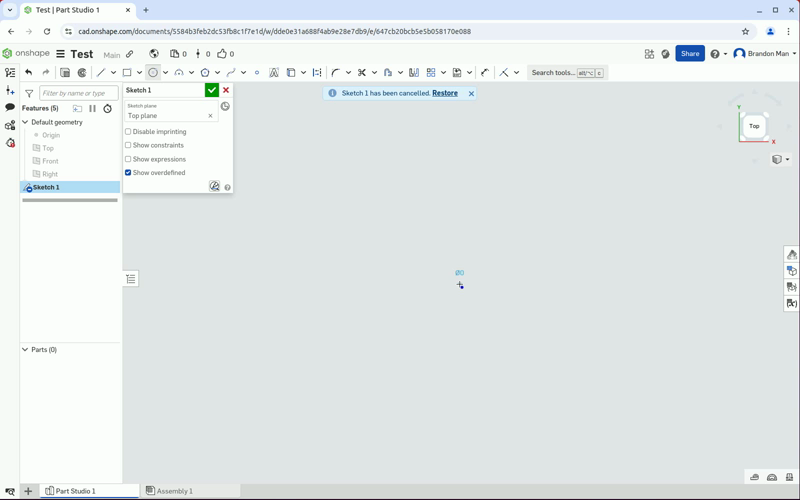
scroll(-6)
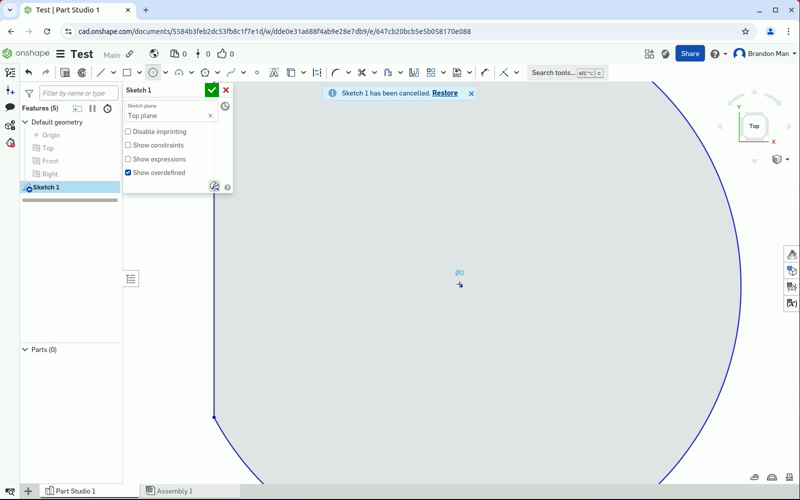
scroll(-6)
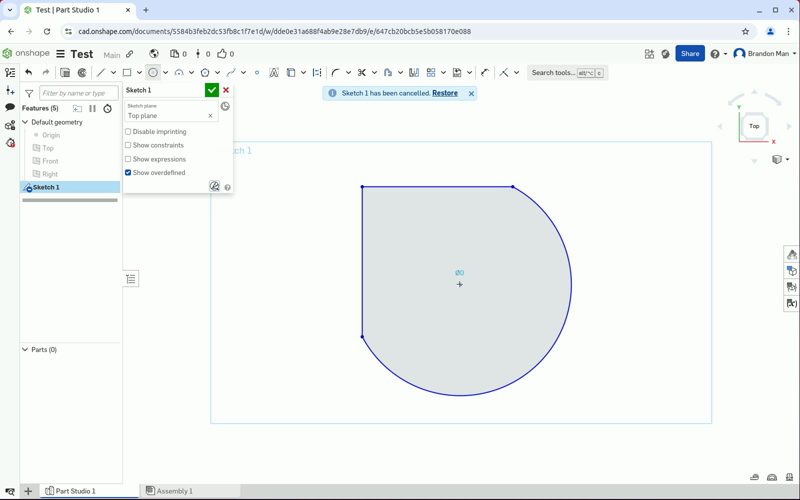
key_up(shift)
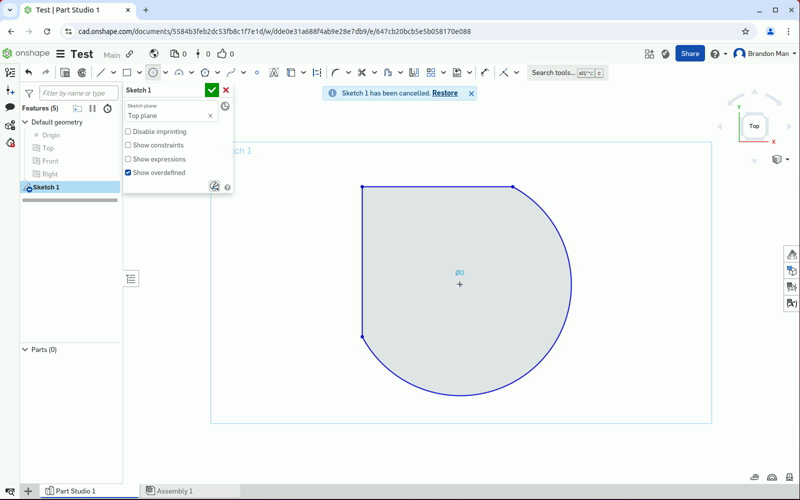
mouse_move(532, 283)
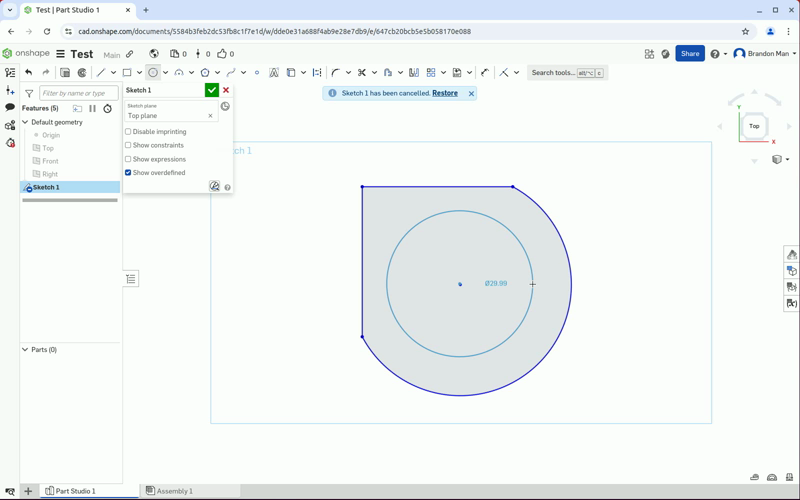
click(532, 283)
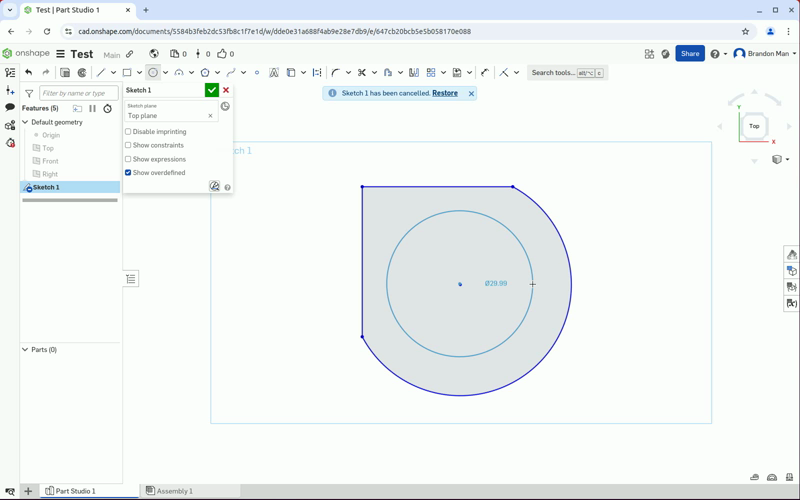
key(esc)
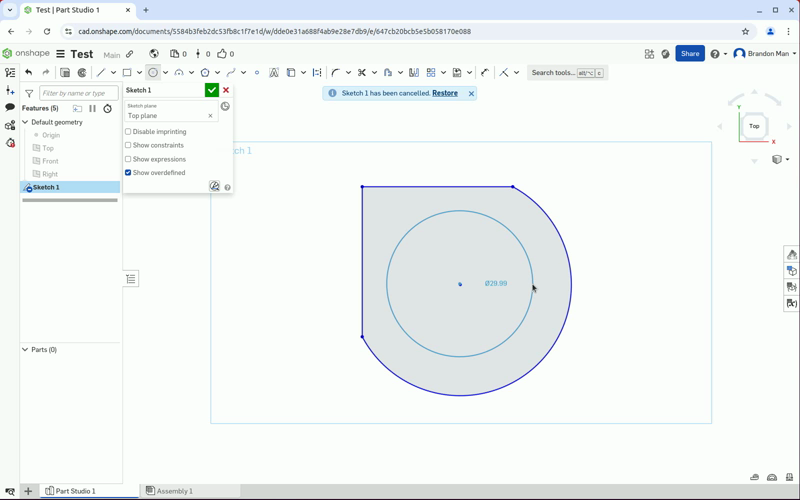
key(c)
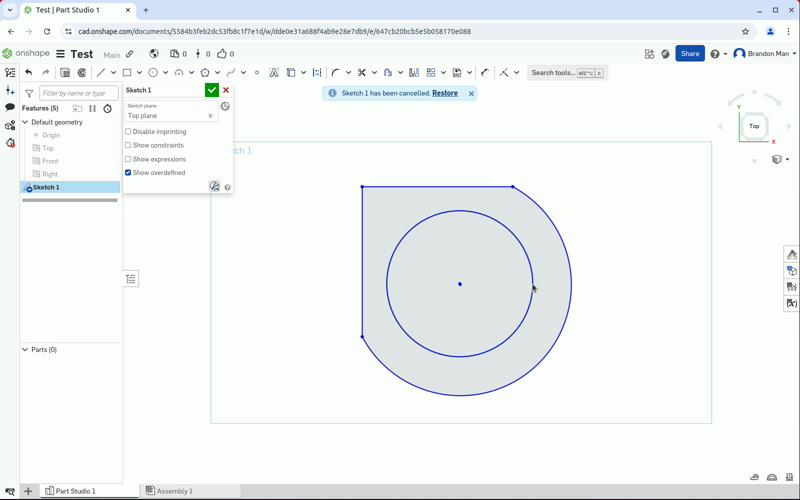
key_down(shift)
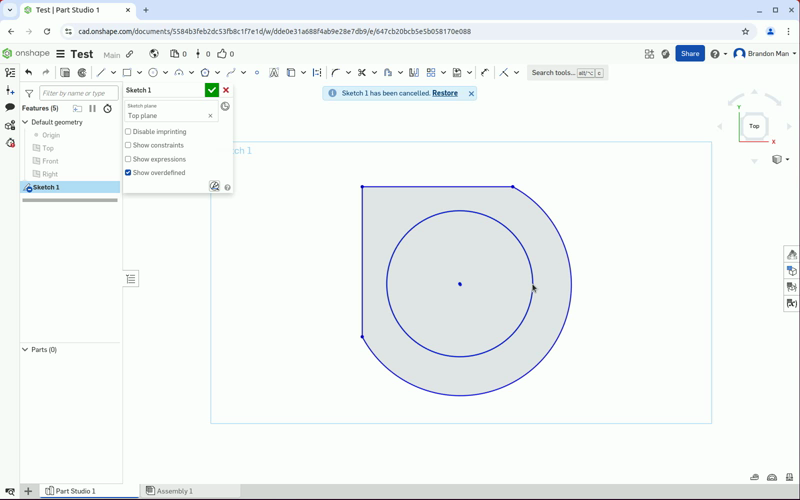
mouse_move(402, 341)
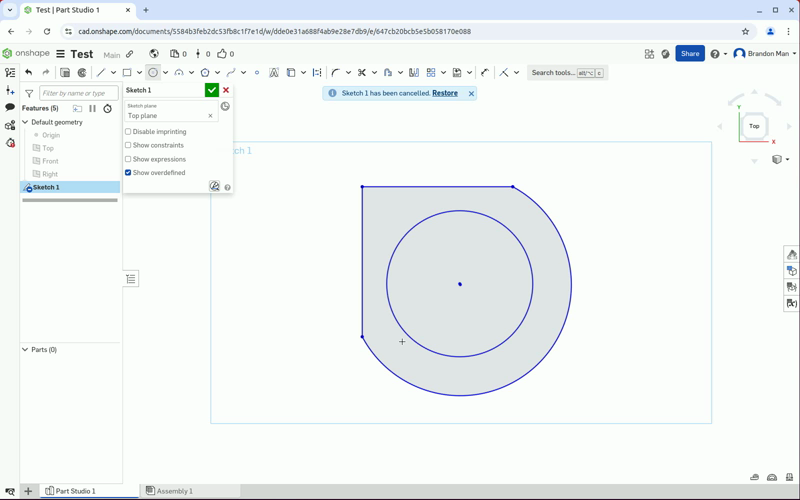
click(402, 341)
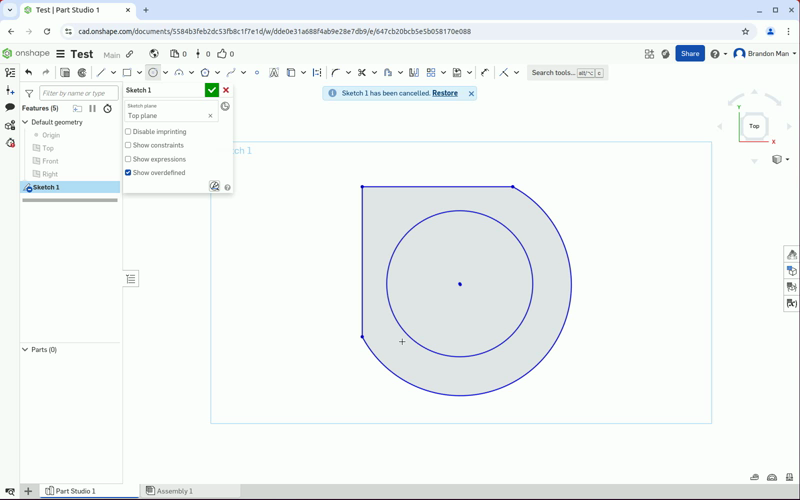
key_up(shift)
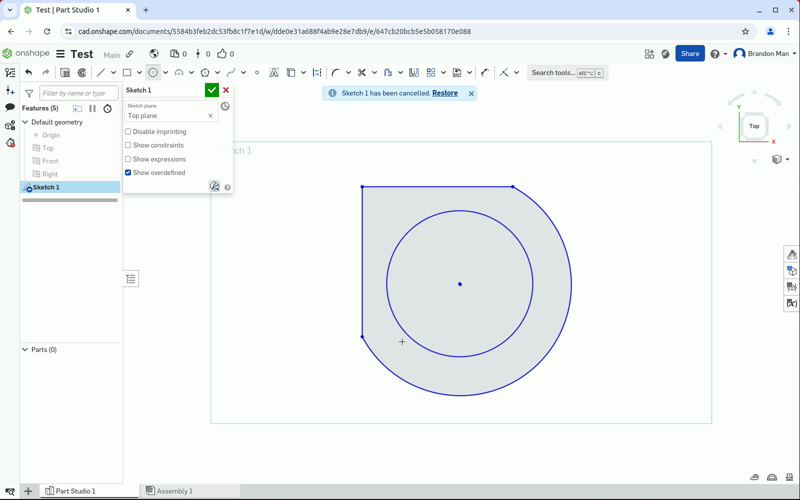
mouse_move(404, 341)
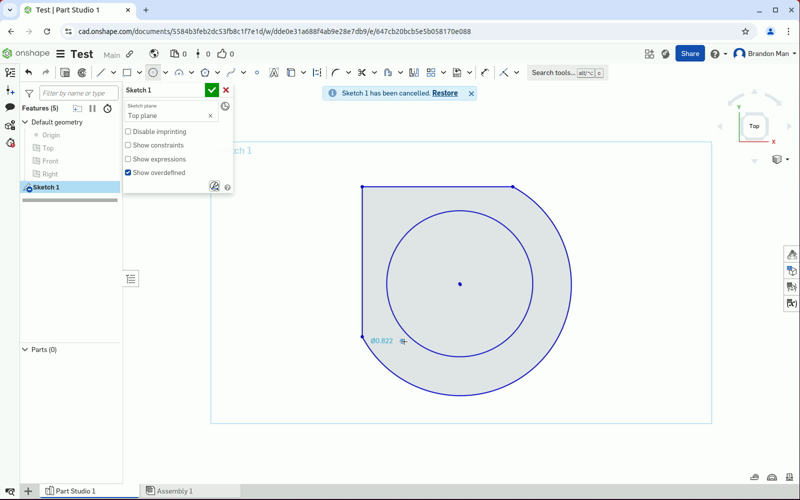
scroll(6)
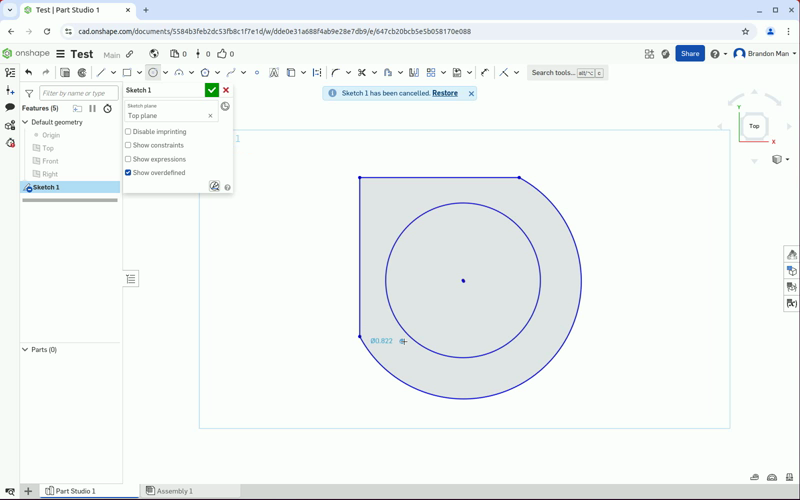
scroll(6)
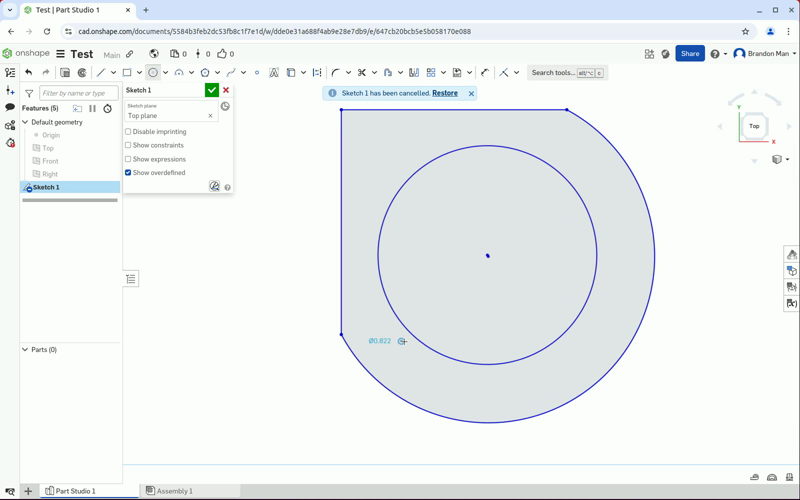
scroll(6)
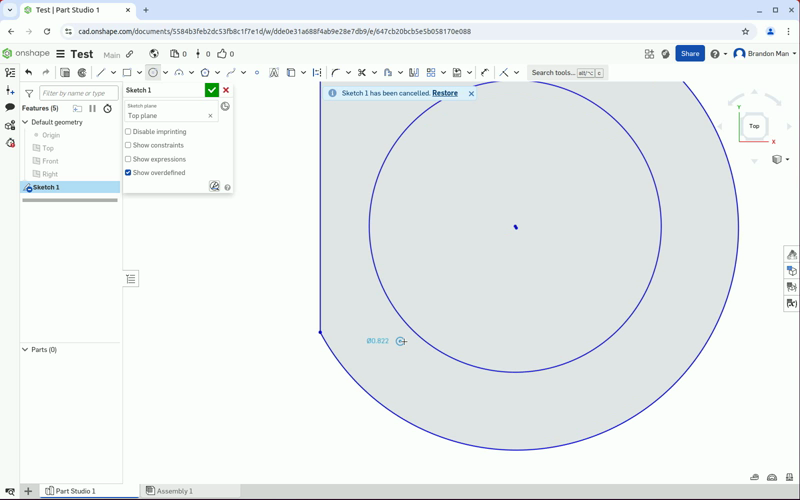
scroll(6)
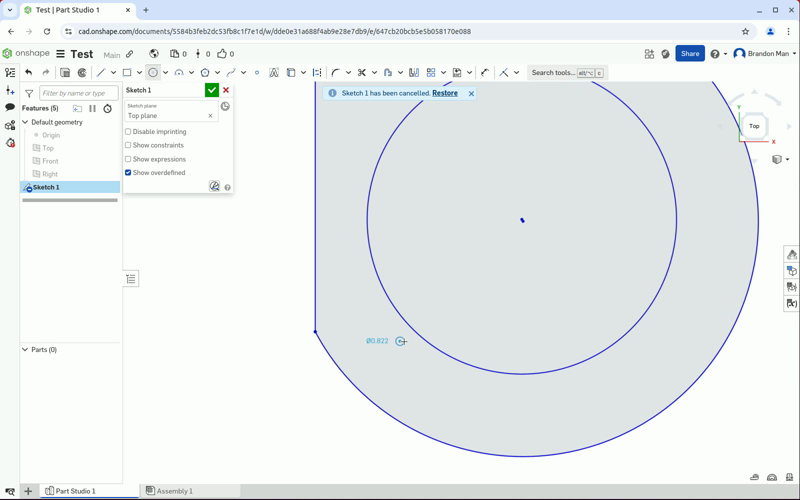
scroll(6)
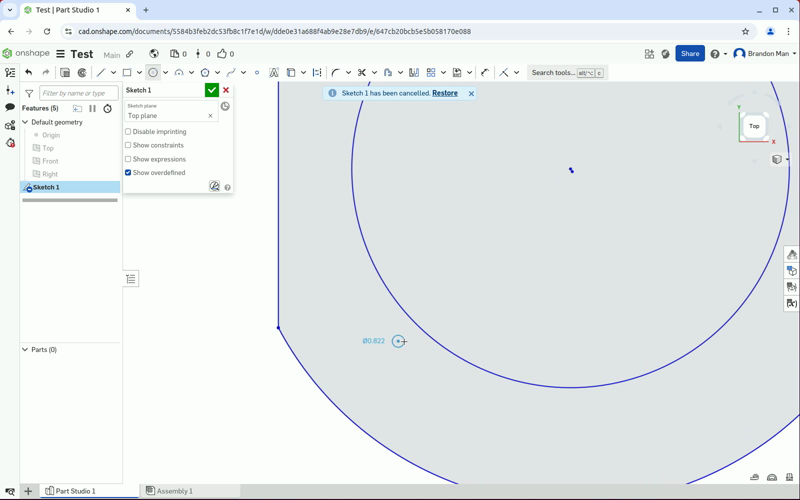
scroll(6)
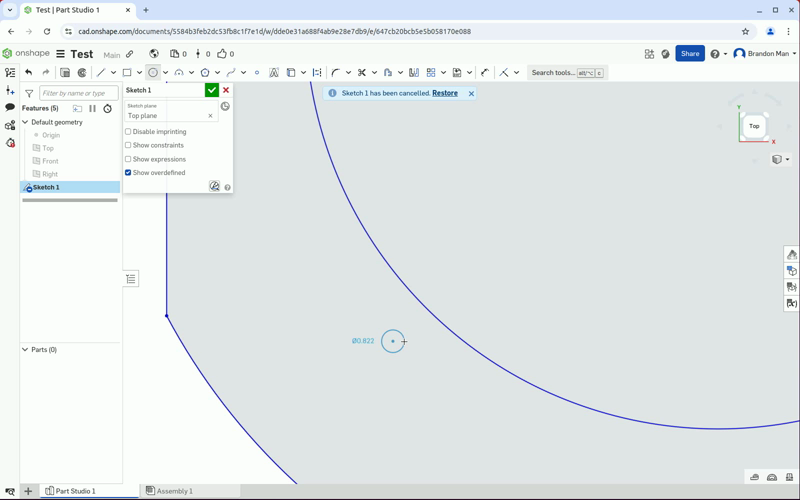
scroll(6)
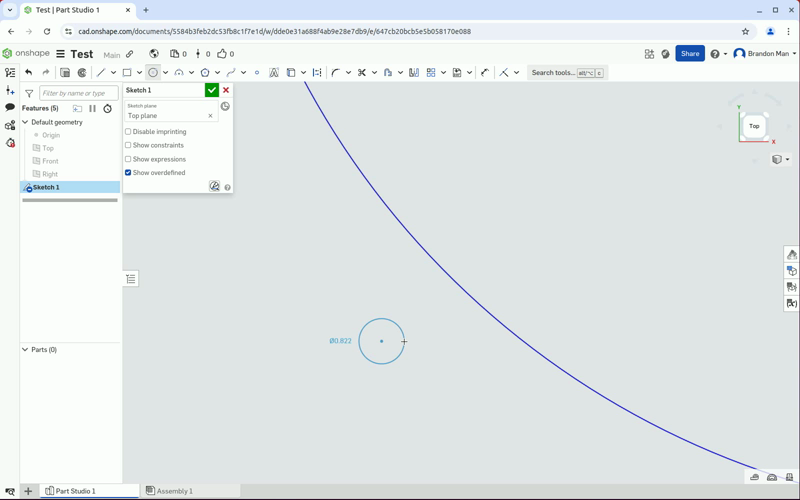
click(404, 341)
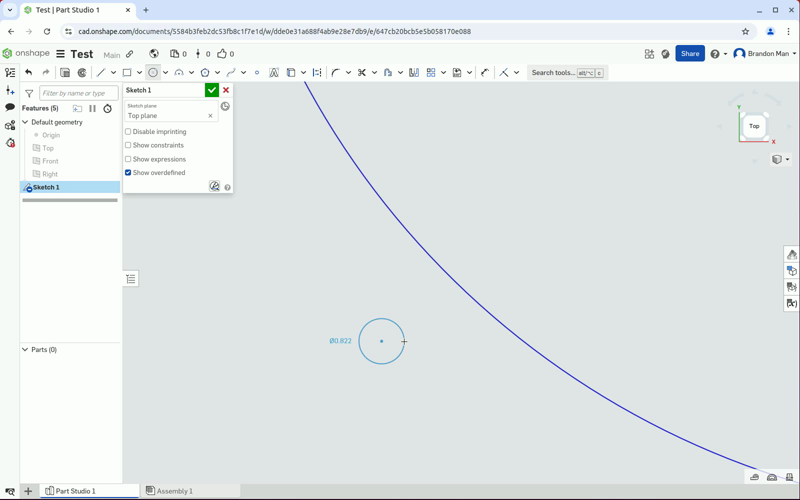
scroll(-6)
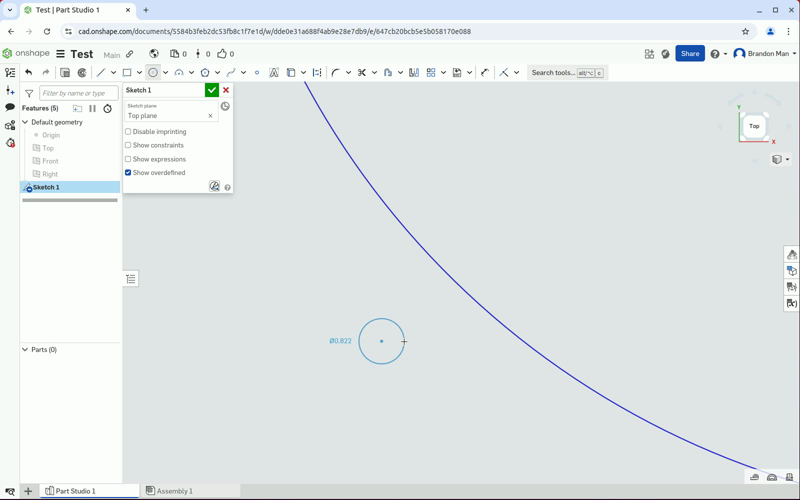
scroll(-6)
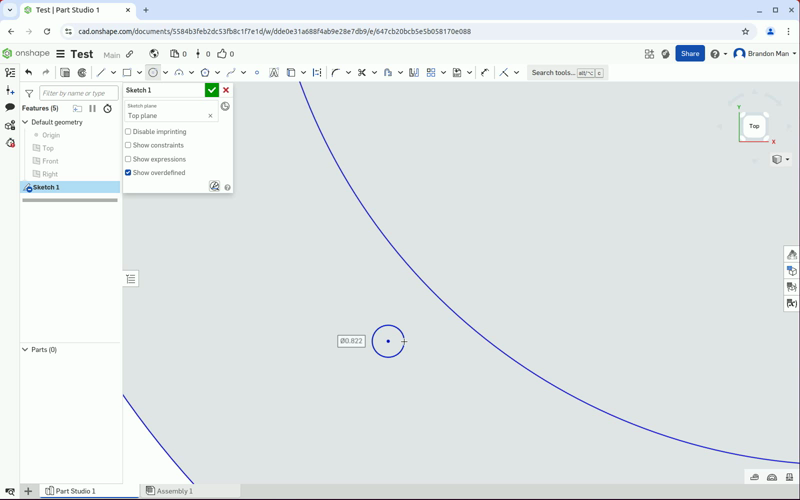
scroll(-6)
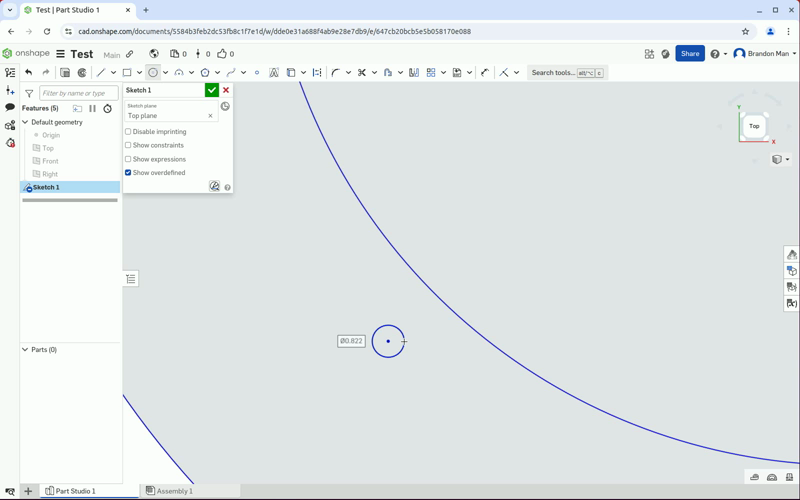
scroll(-6)
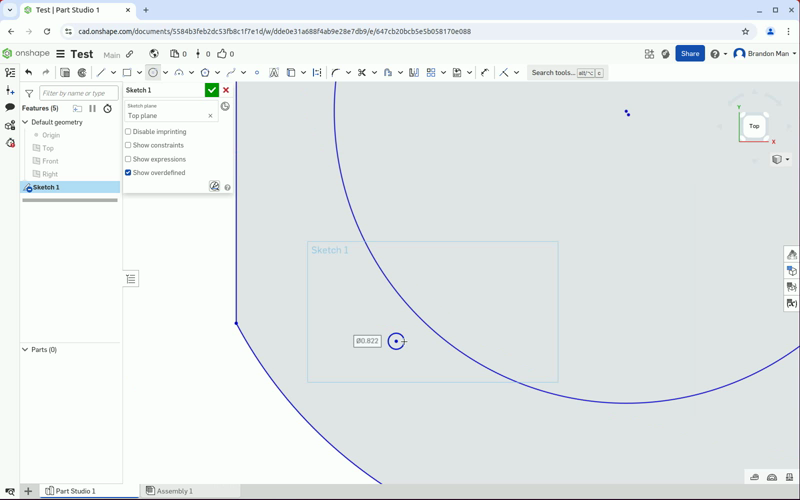
scroll(-6)
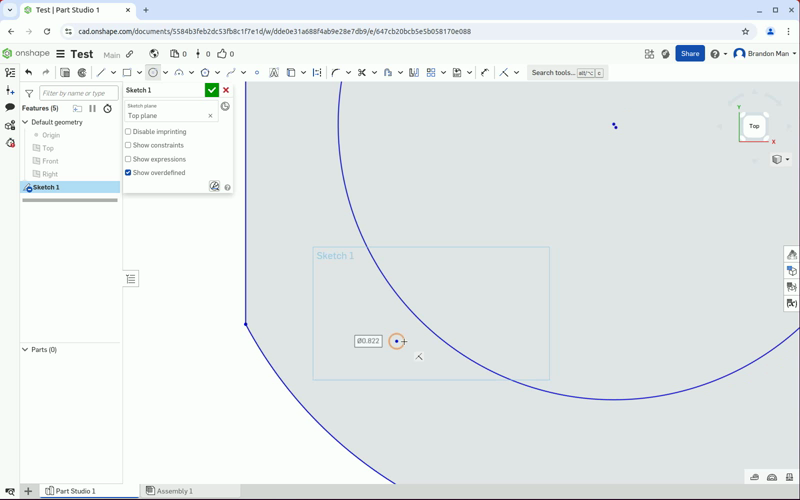
scroll(-6)
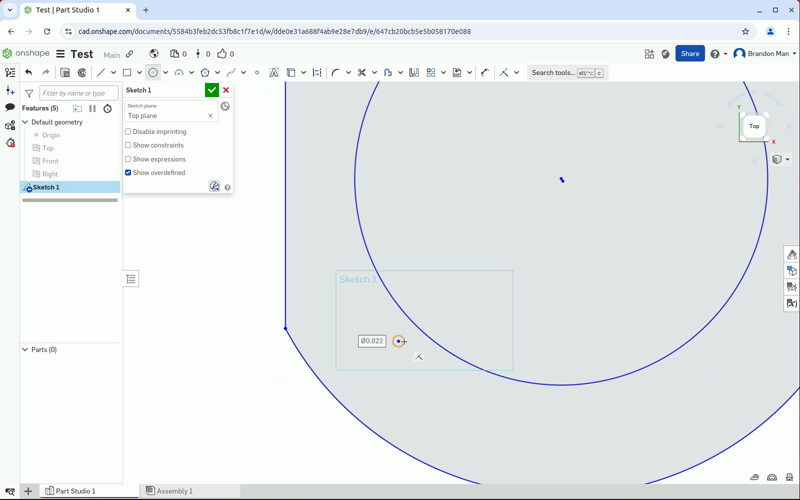
scroll(-6)
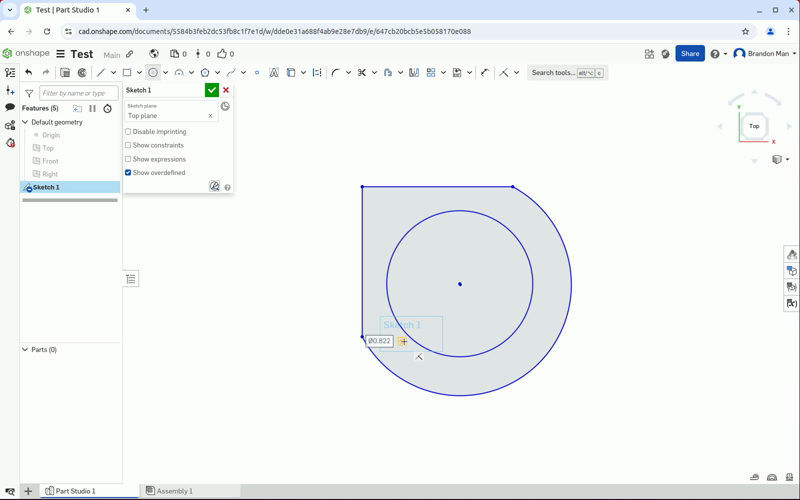
key(esc)
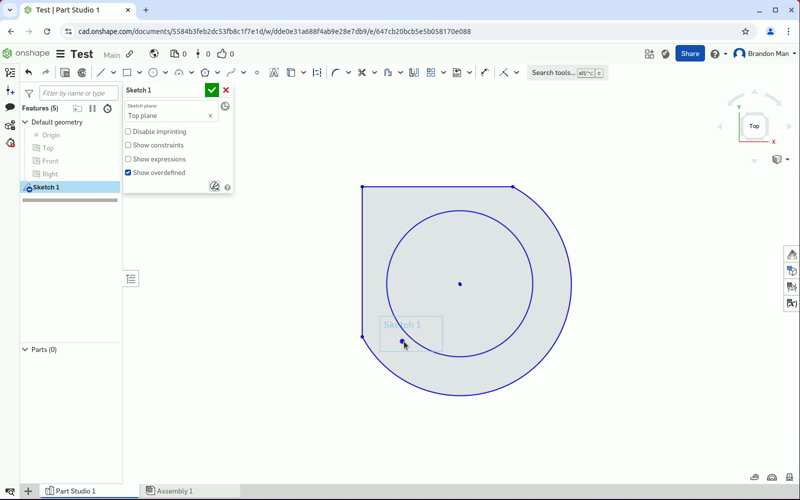
key(c)
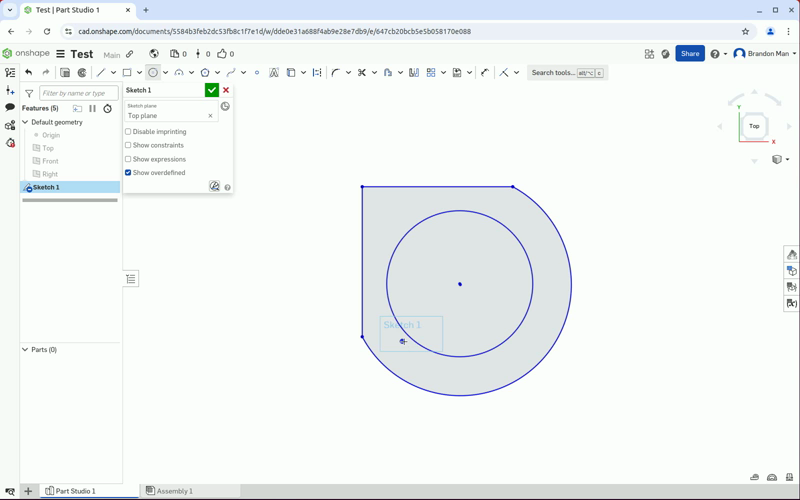
key_down(shift)
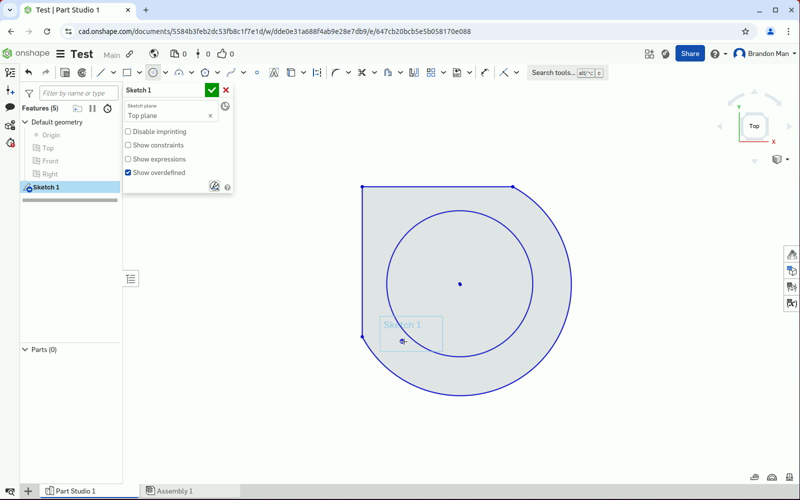
mouse_move(402, 226)
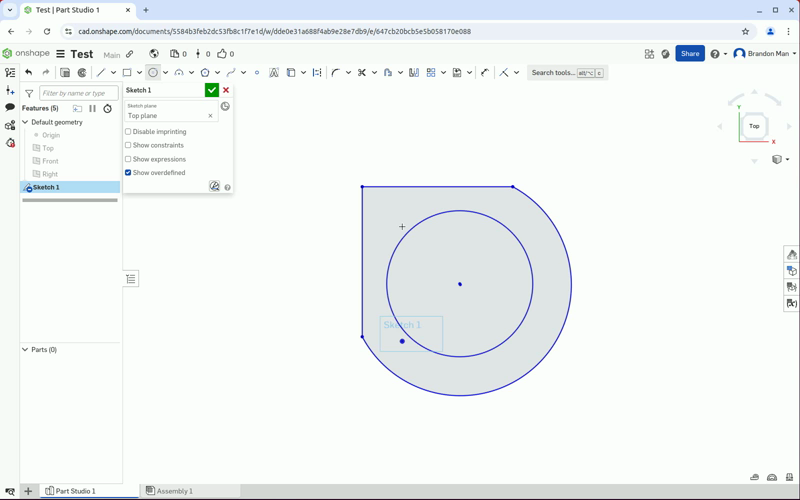
click(402, 226)
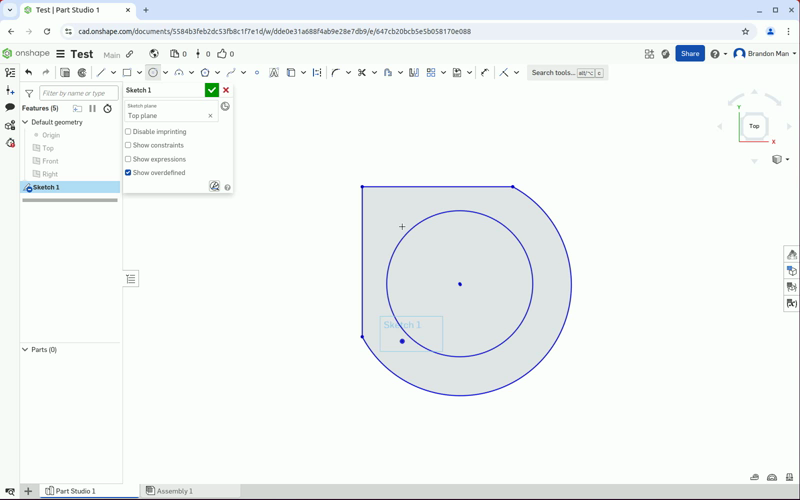
key_up(shift)
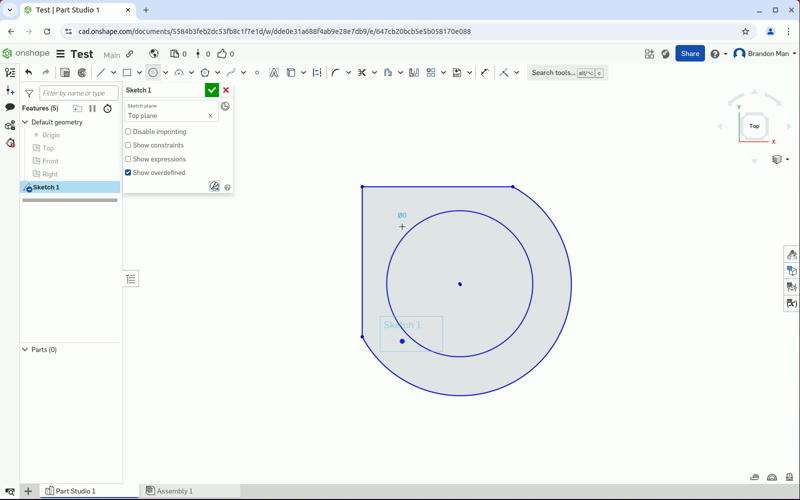
mouse_move(404, 226)
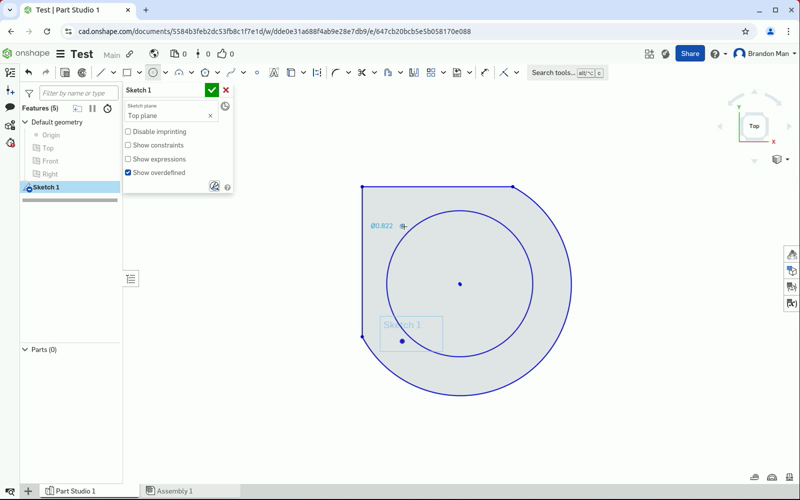
scroll(6)
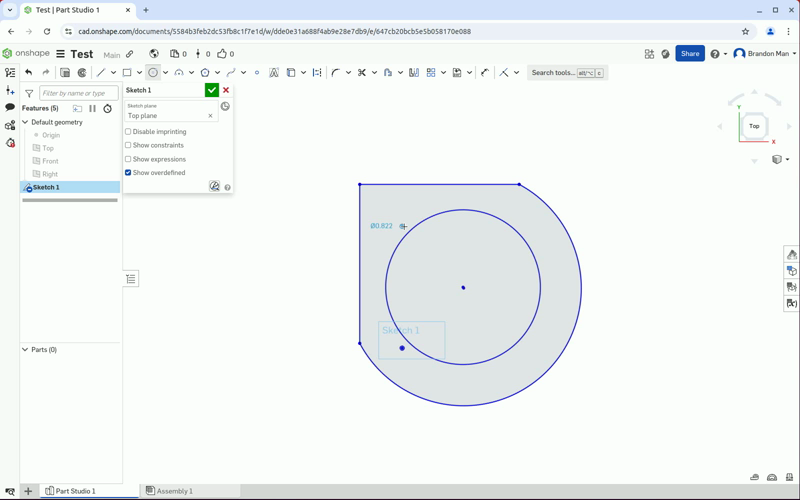
scroll(6)
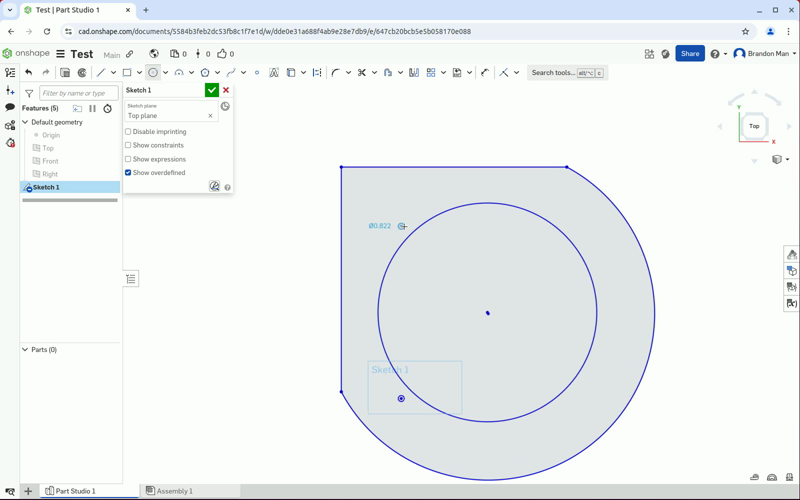
scroll(6)
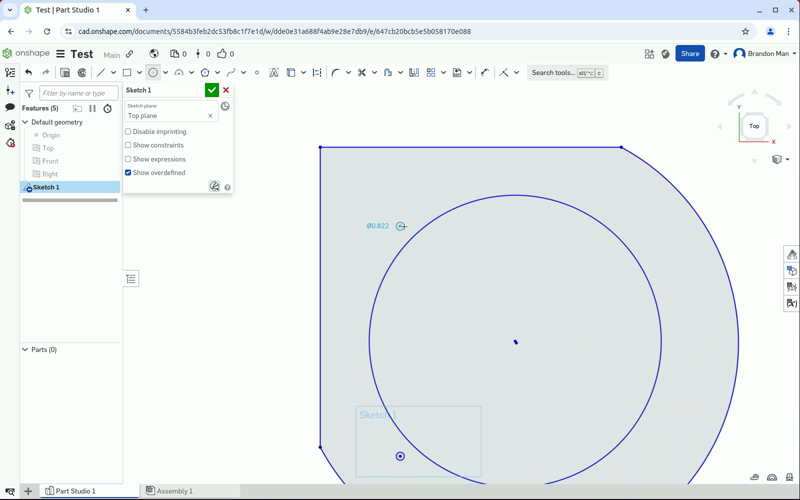
scroll(6)
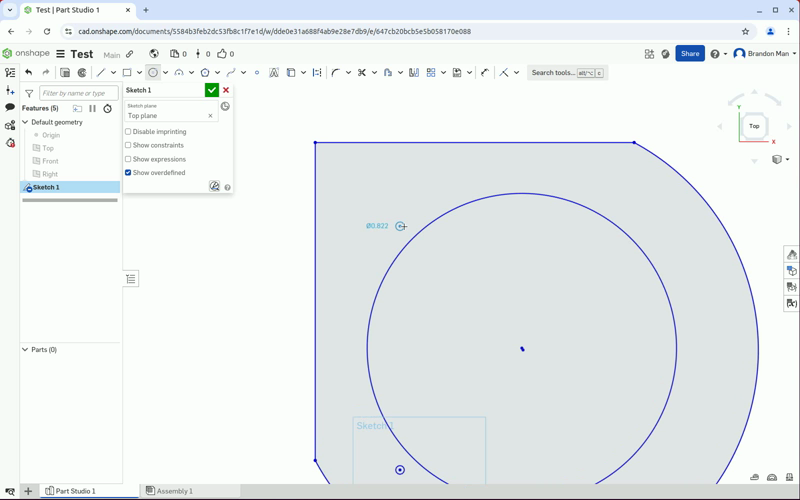
scroll(6)
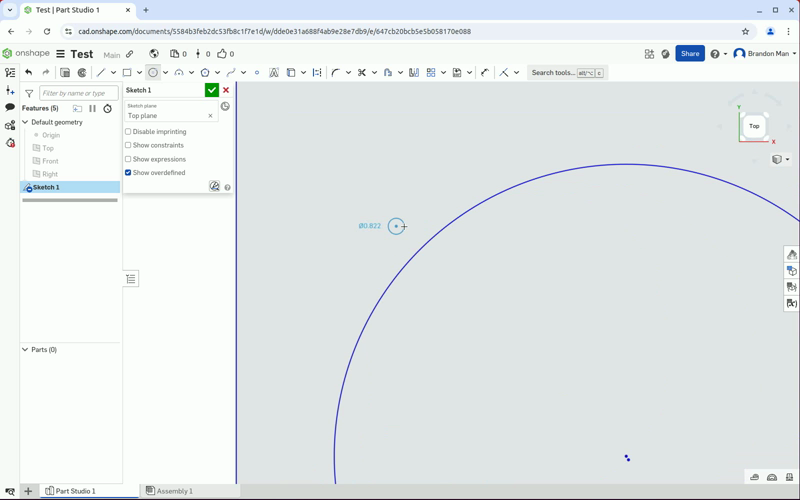
scroll(6)
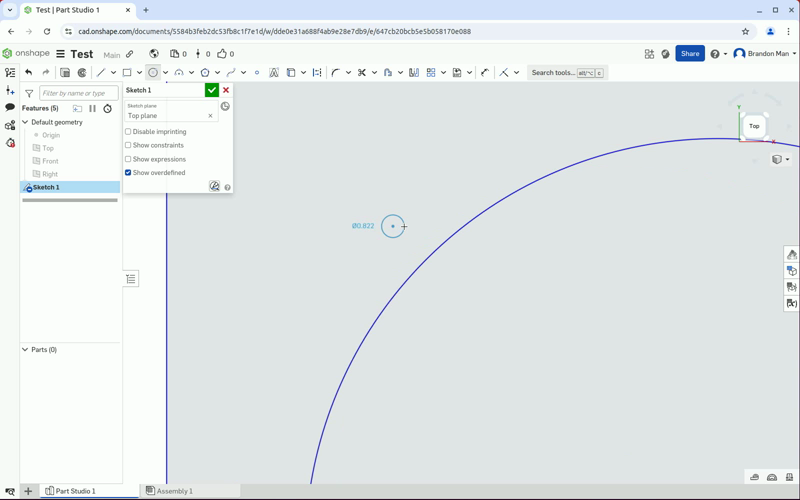
scroll(6)
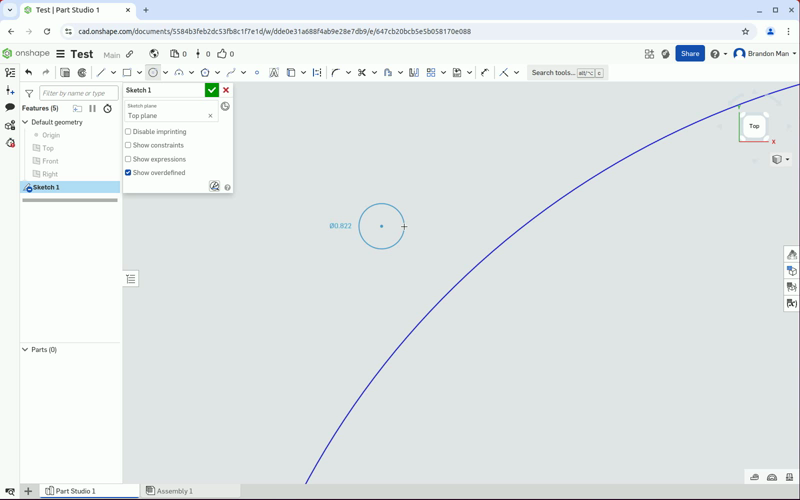
click(404, 226)
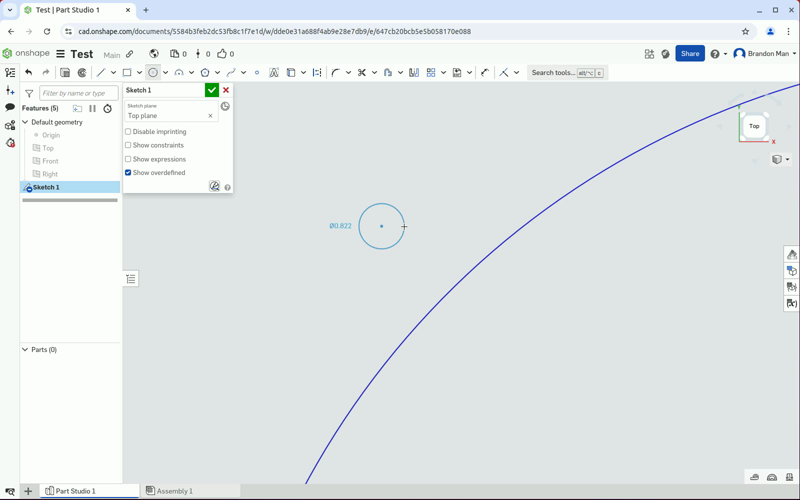
scroll(-6)
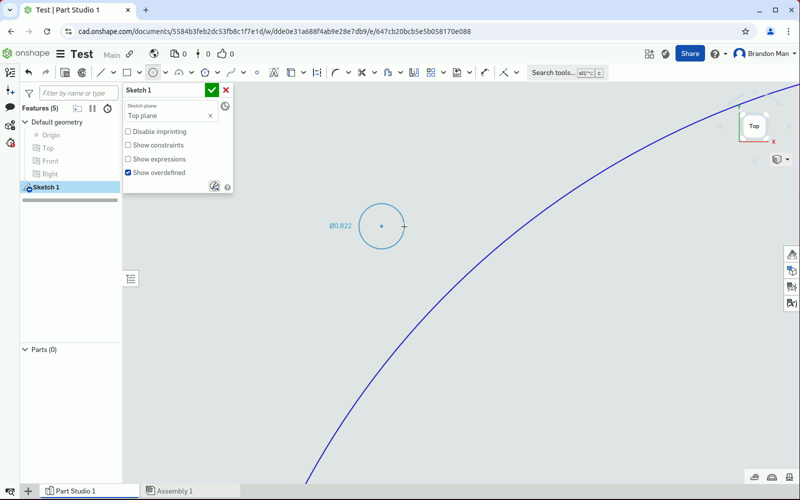
scroll(-6)
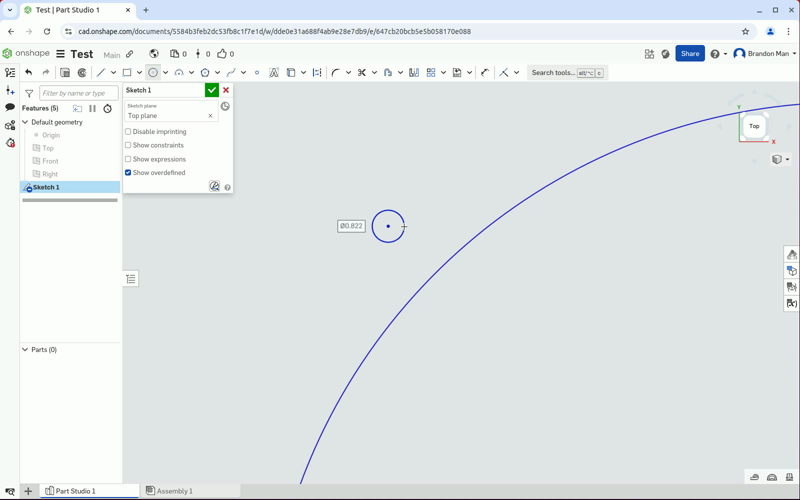
scroll(-6)
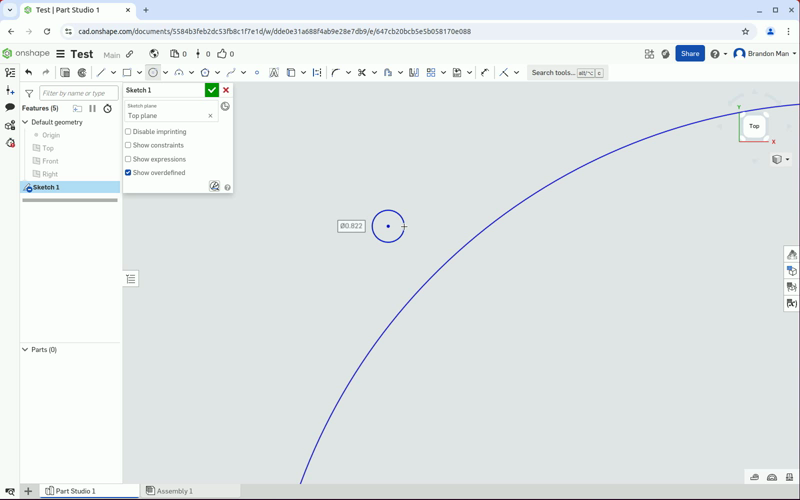
scroll(-6)
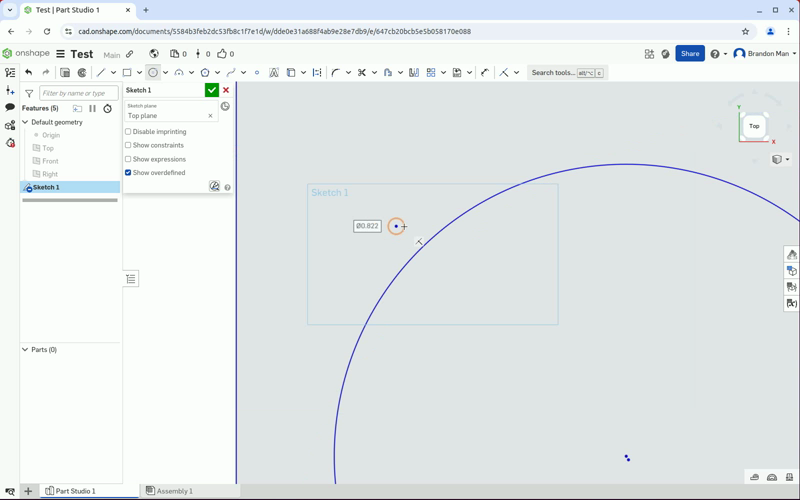
scroll(-6)
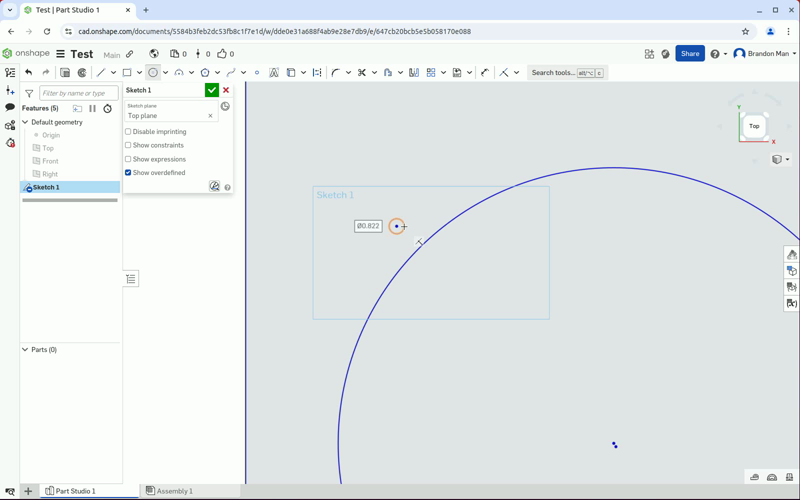
scroll(-6)
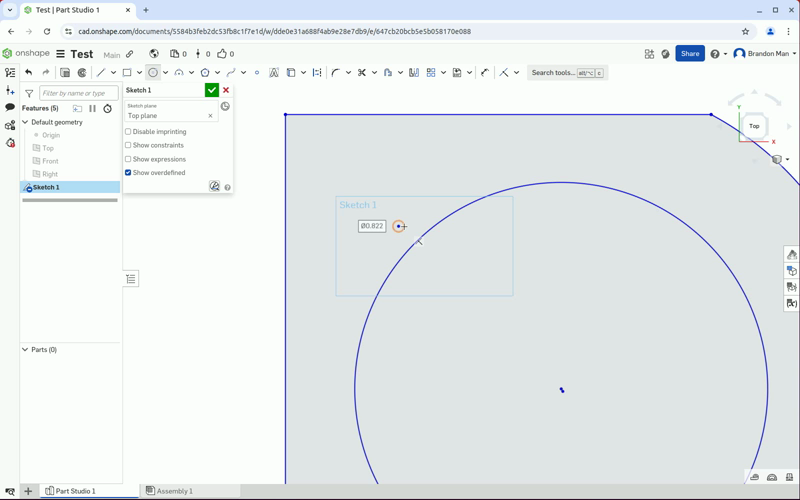
scroll(-6)
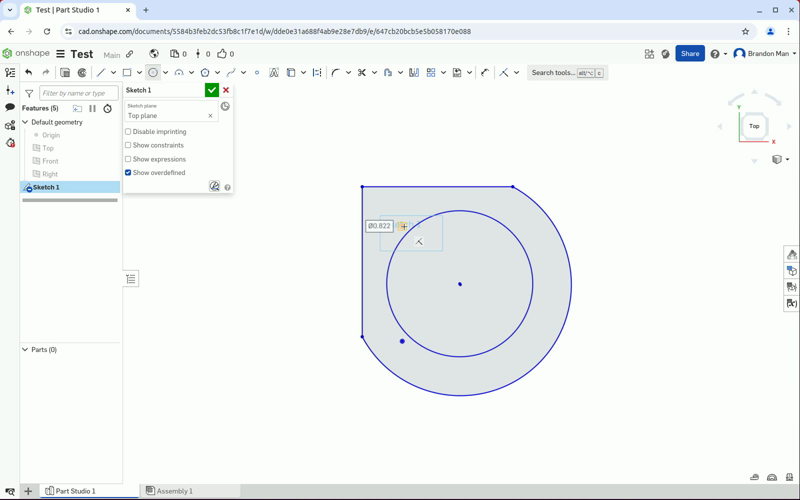
key(esc)
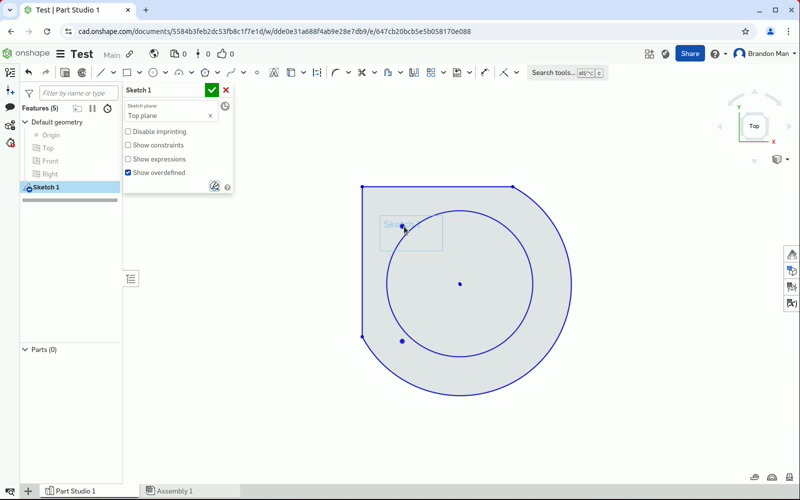
key(c)
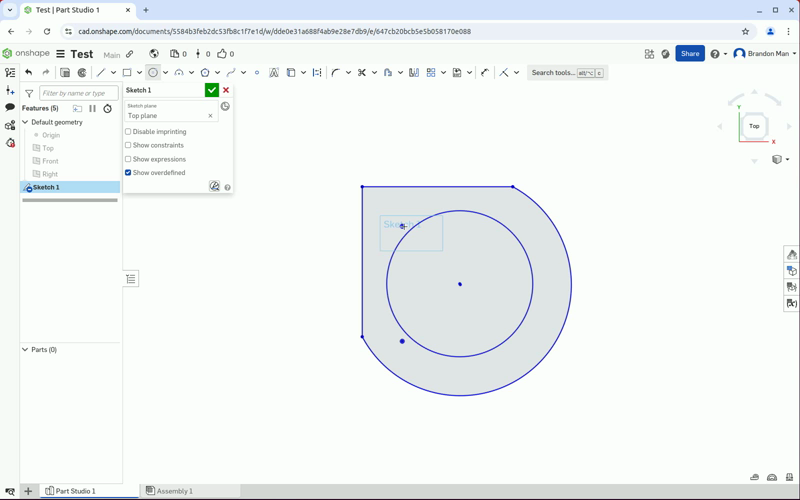
key_down(shift)
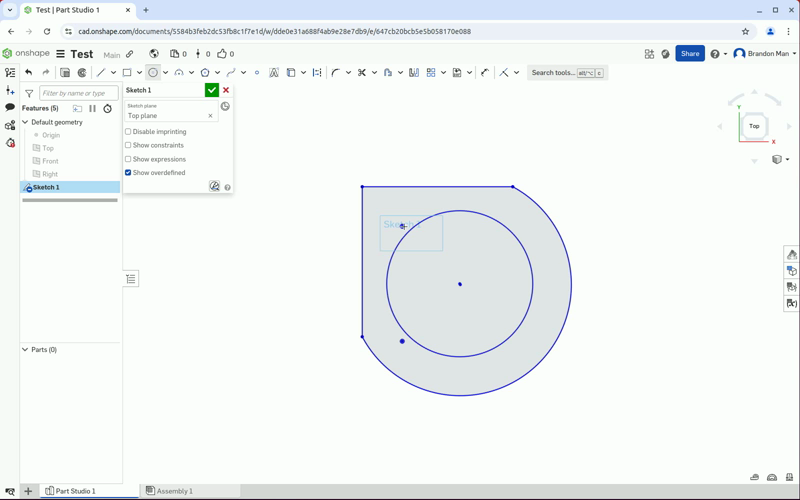
mouse_move(519, 341)
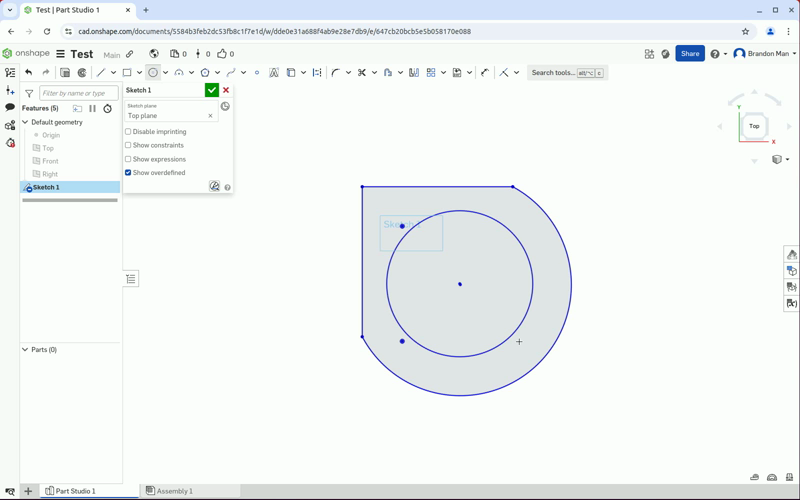
click(519, 341)
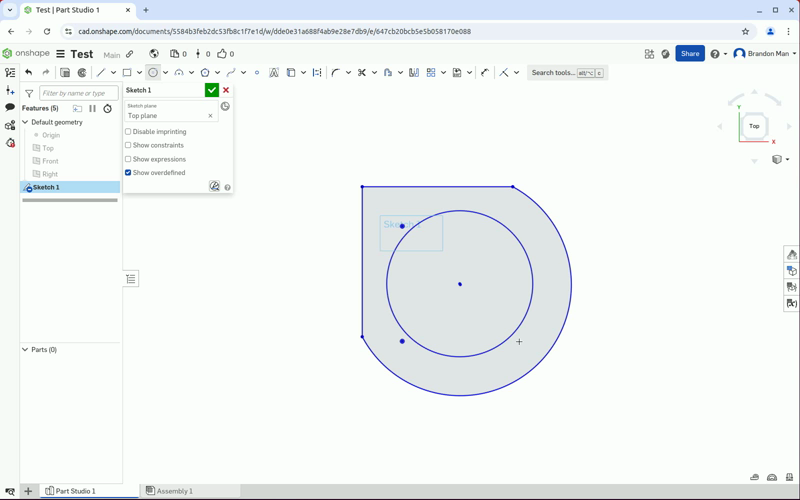
key_up(shift)
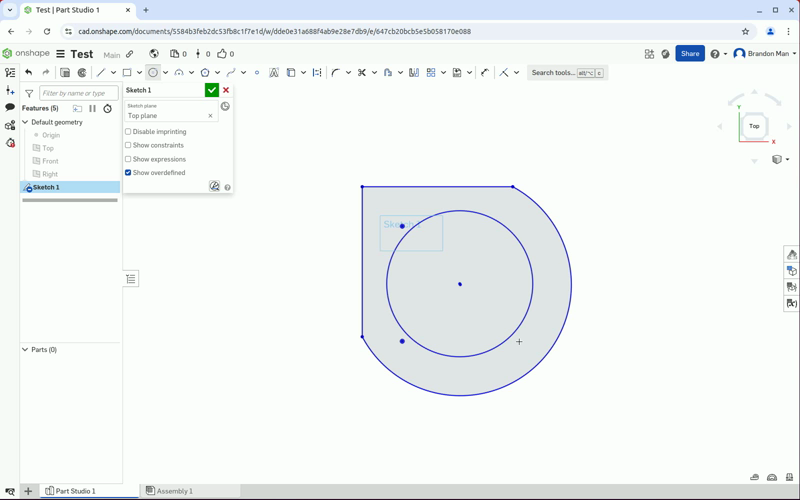
mouse_move(521, 341)
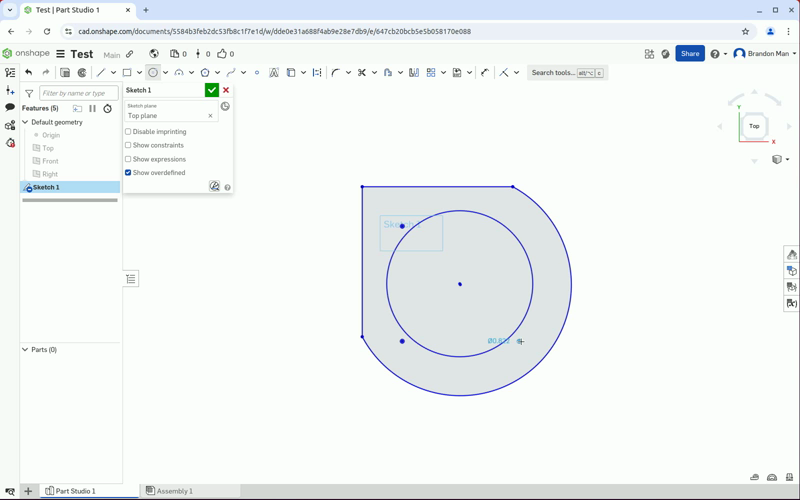
scroll(6)
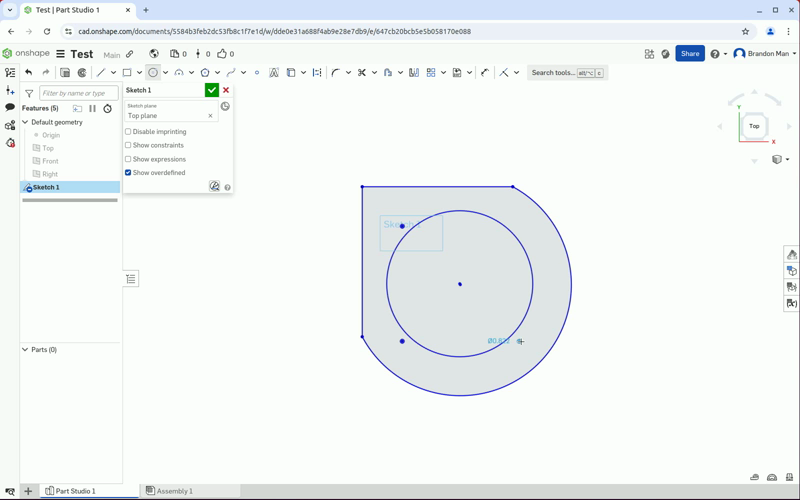
scroll(6)
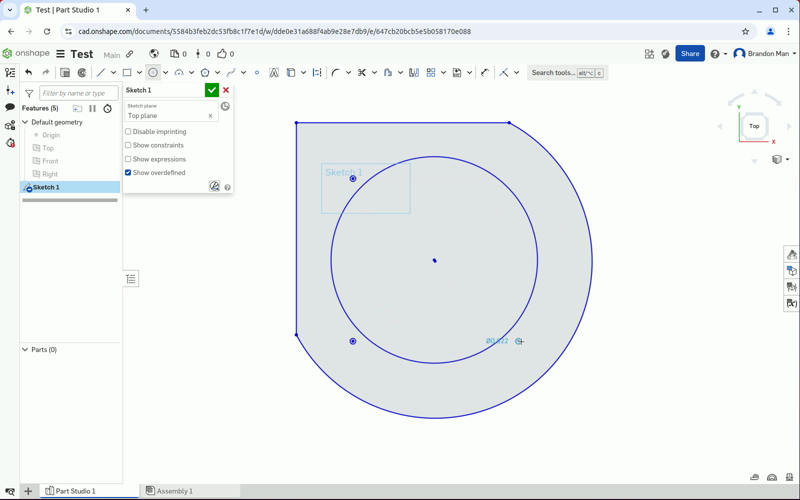
scroll(6)
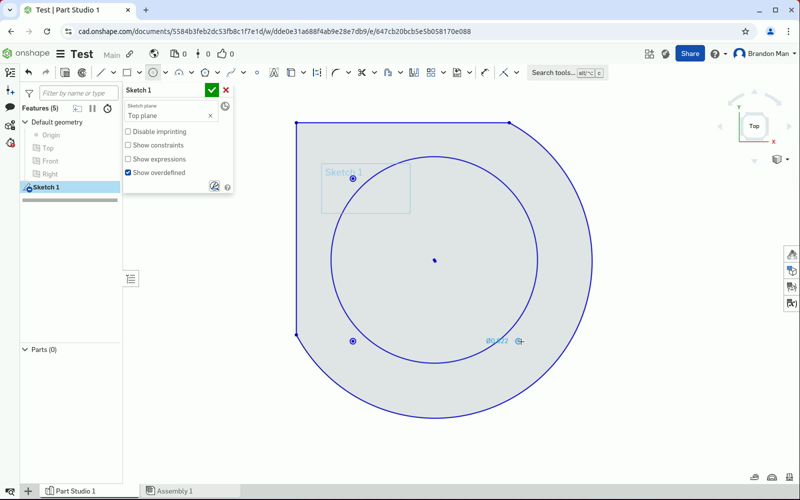
scroll(6)
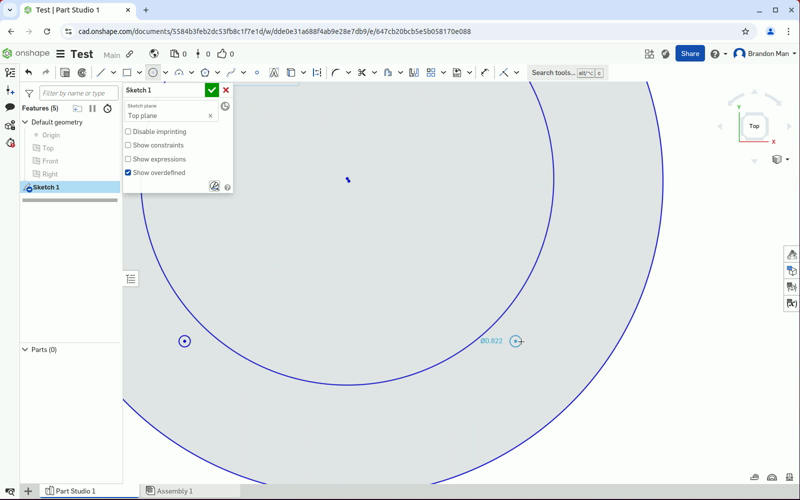
scroll(6)
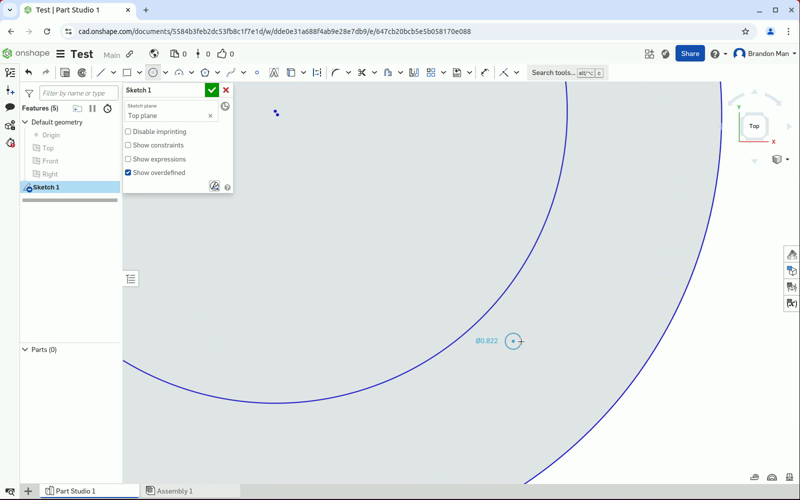
scroll(6)
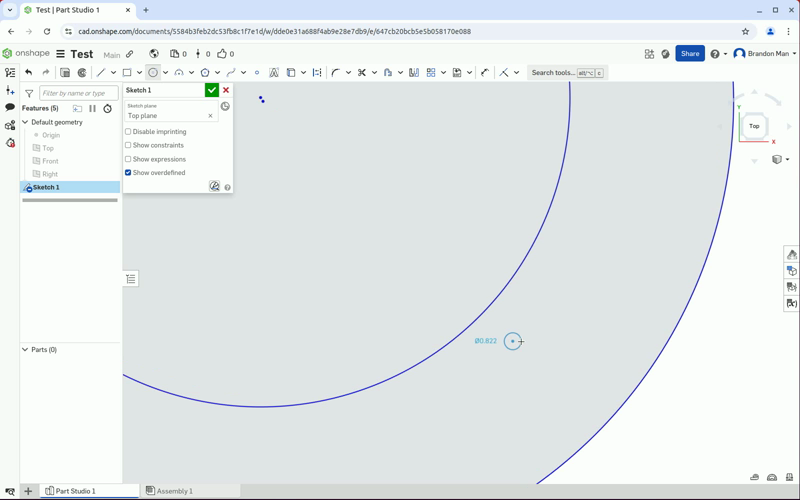
scroll(6)
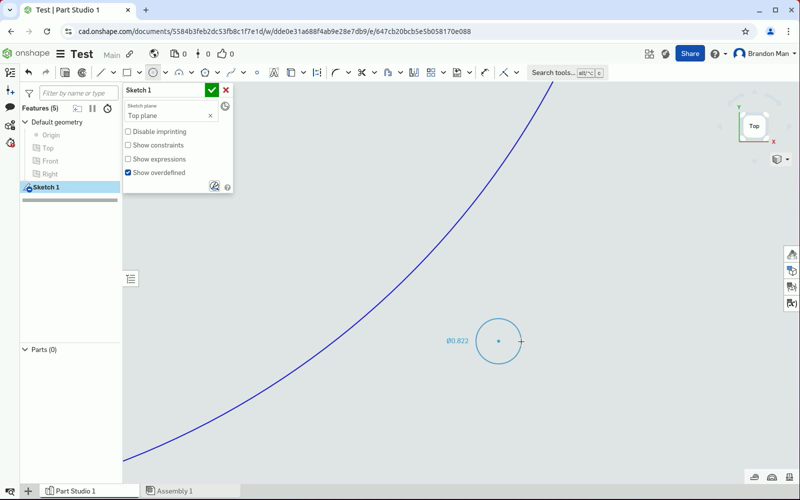
click(521, 341)
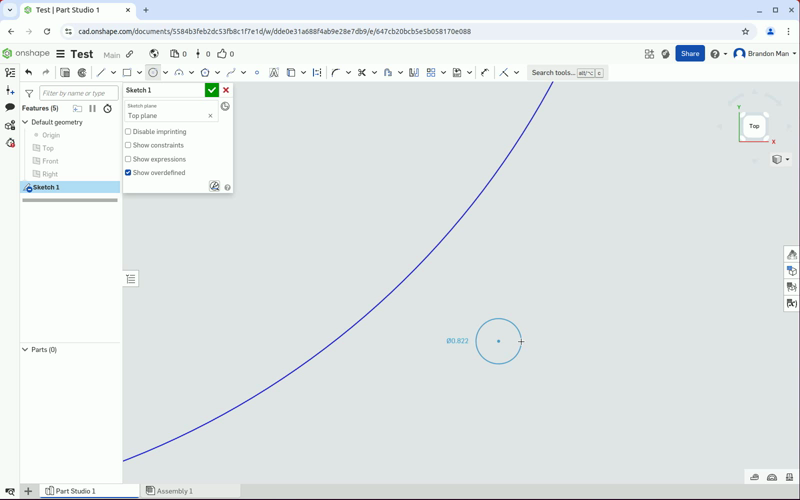
scroll(-6)
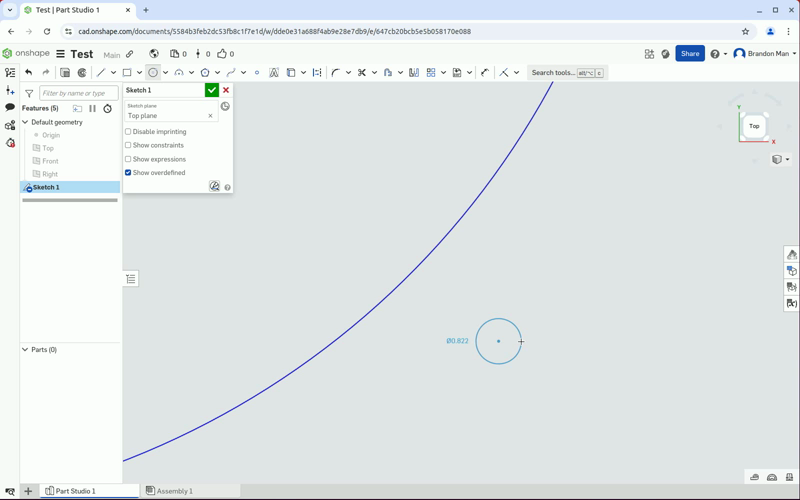
scroll(-6)
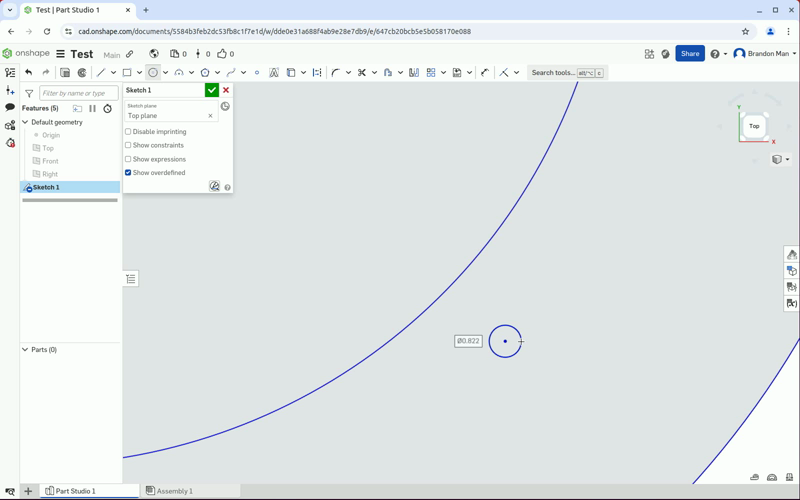
scroll(-6)
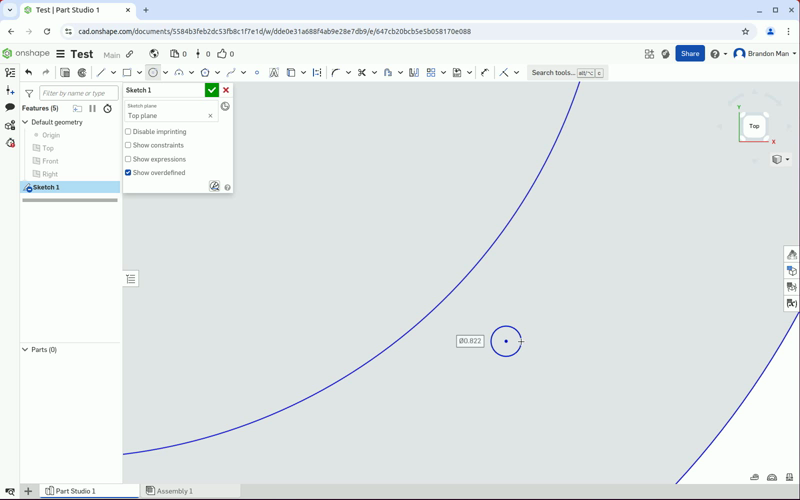
scroll(-6)
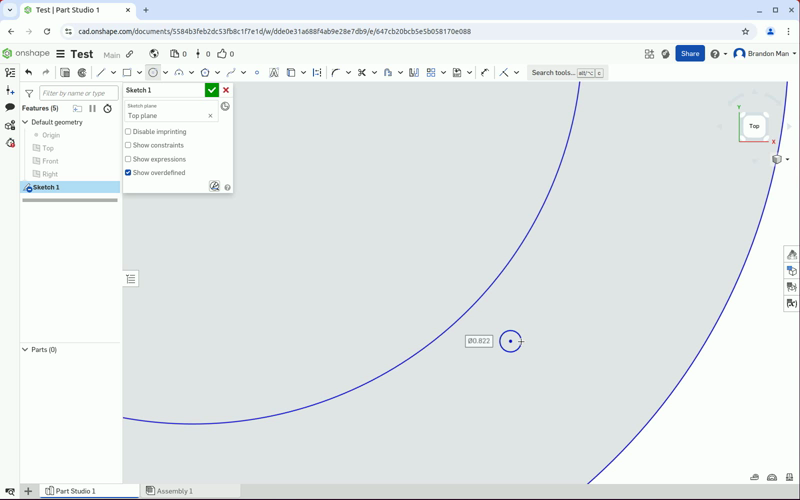
scroll(-6)
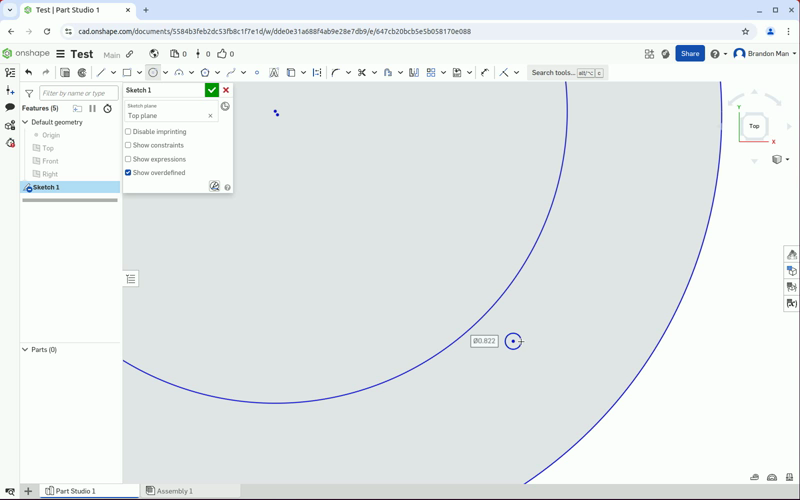
scroll(-6)
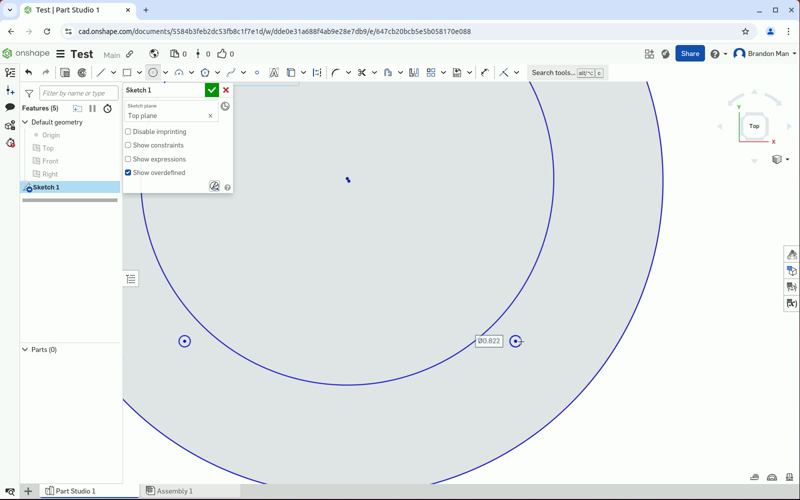
scroll(-6)
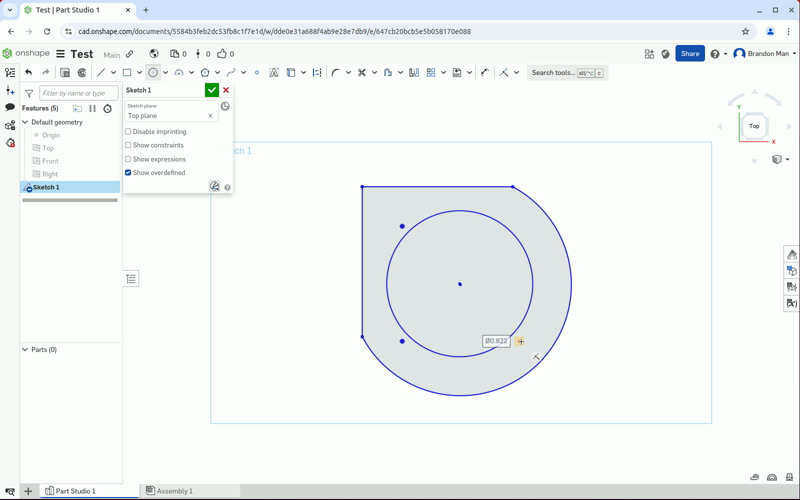
key(esc)
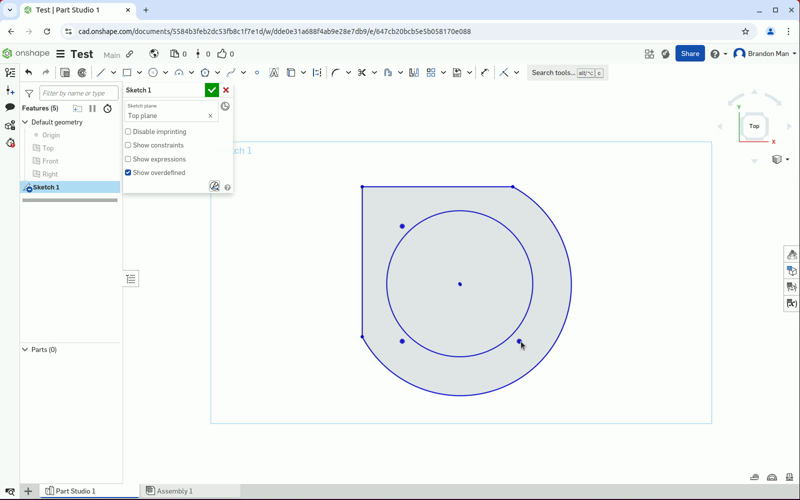
key(c)
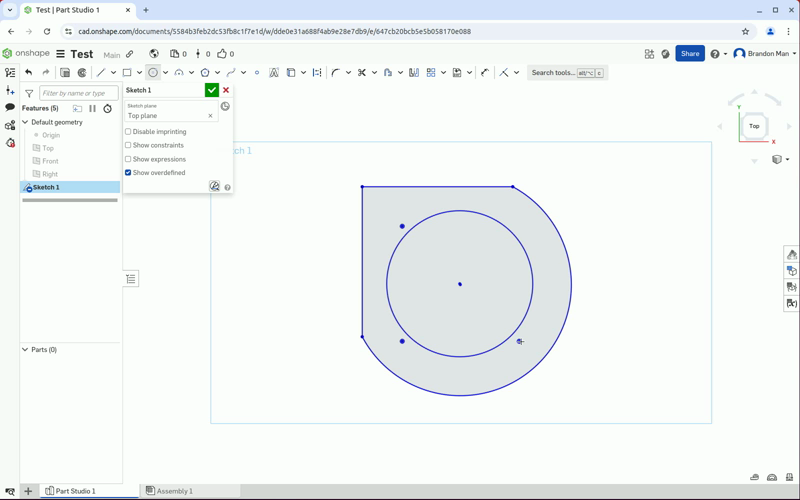
key_down(shift)
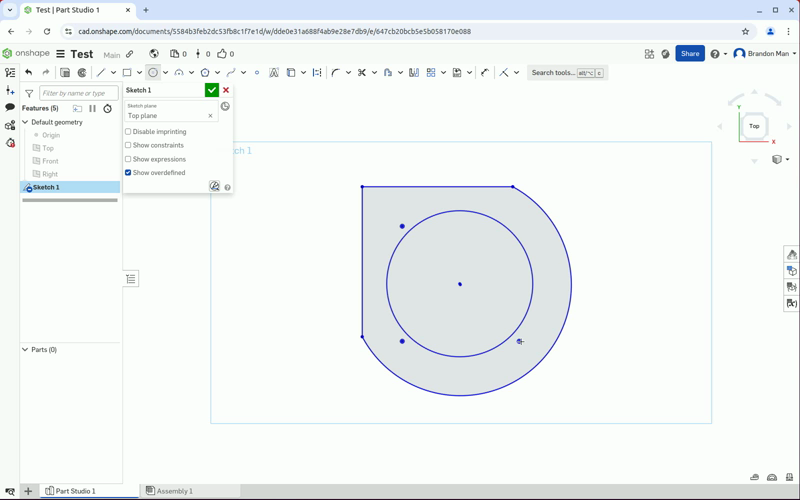
mouse_move(519, 226)
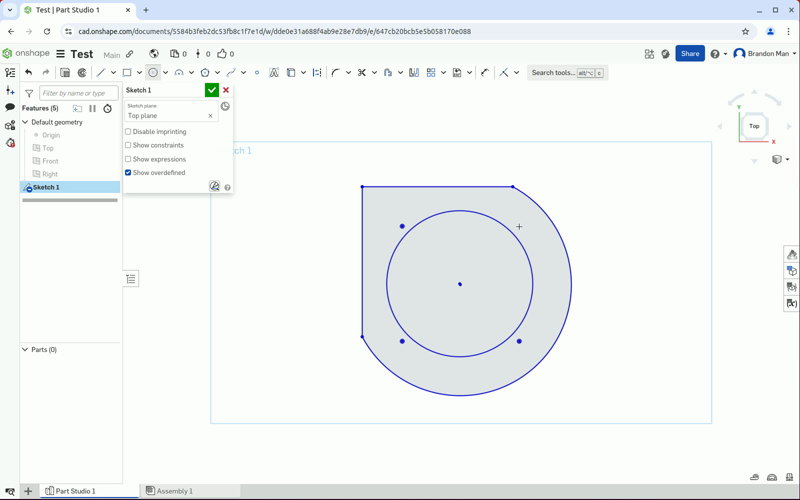
click(519, 226)
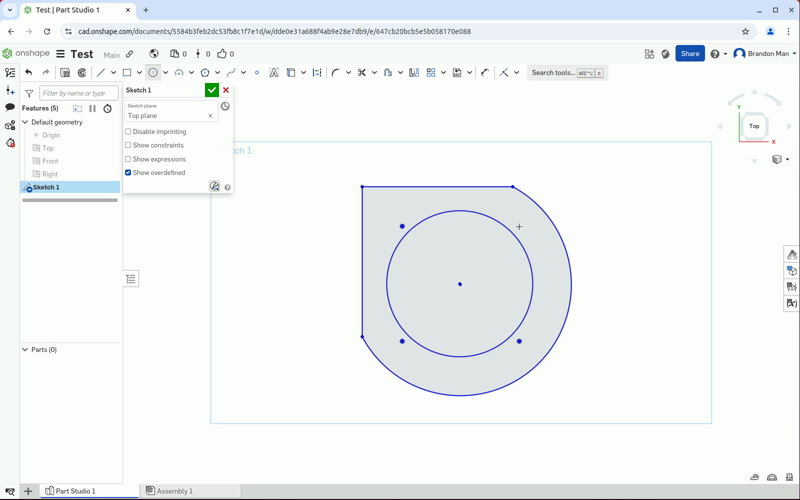
key_up(shift)
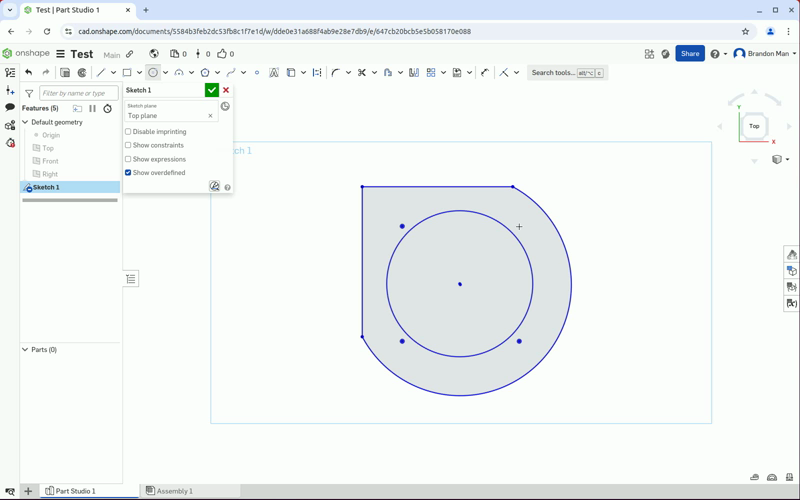
mouse_move(521, 226)
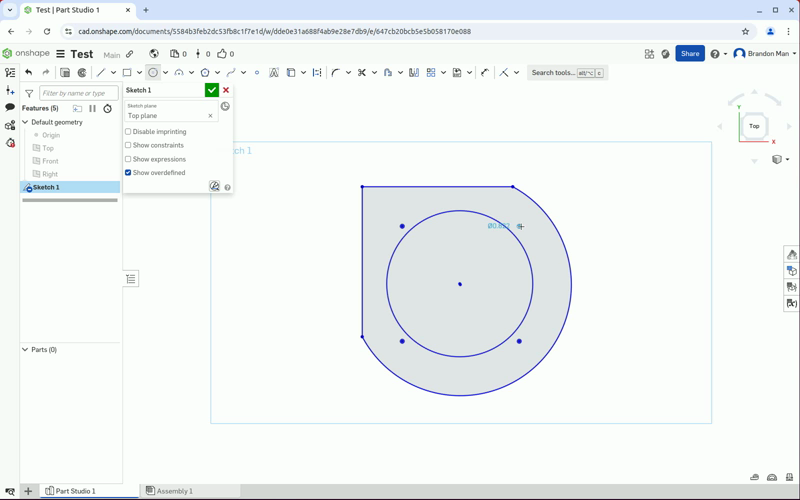
scroll(6)
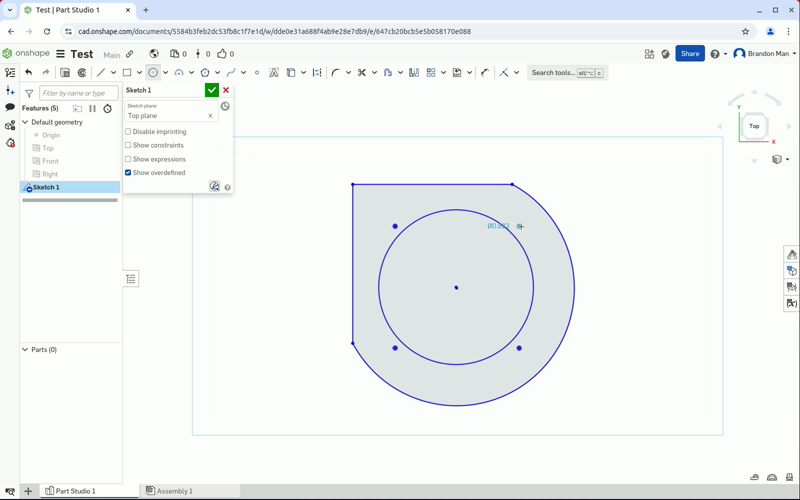
scroll(6)
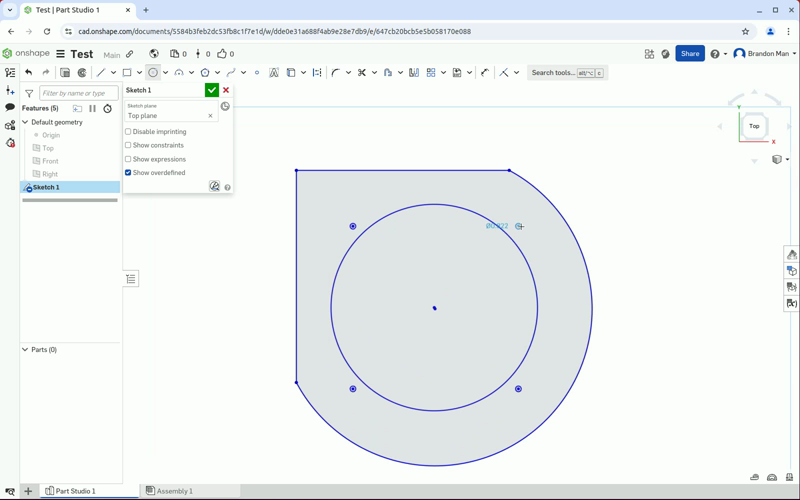
scroll(6)
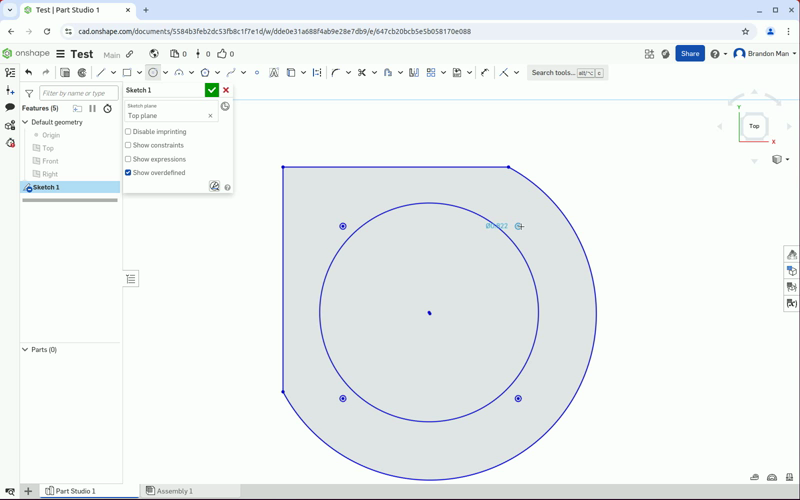
scroll(6)
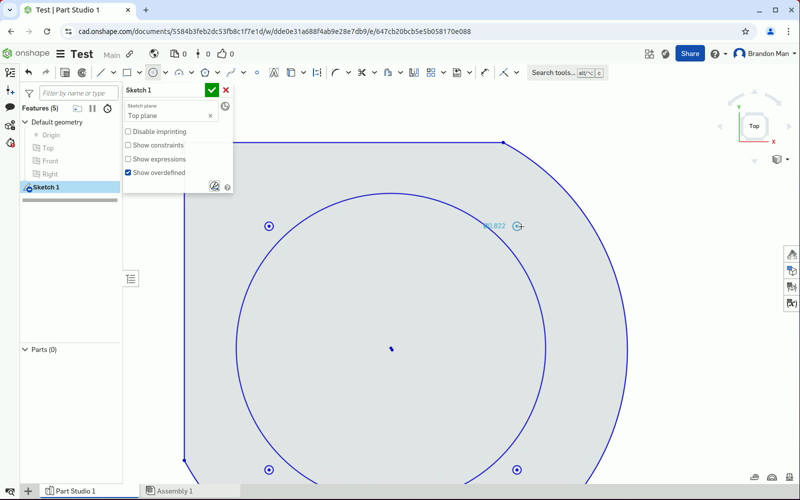
scroll(6)
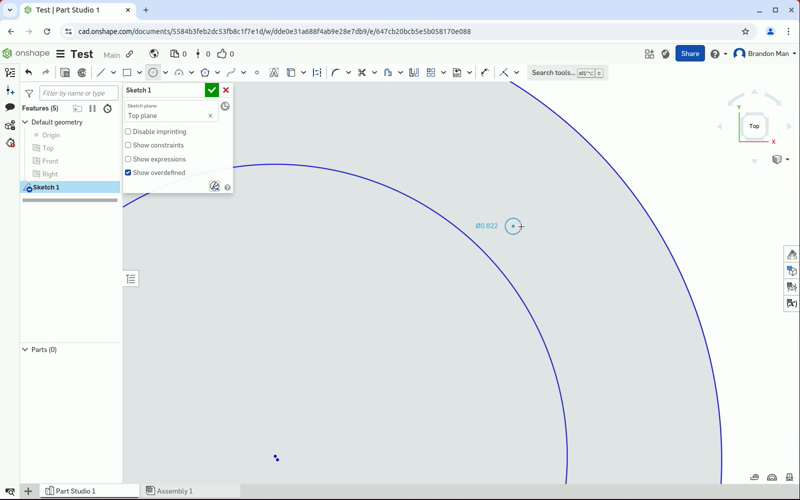
scroll(6)
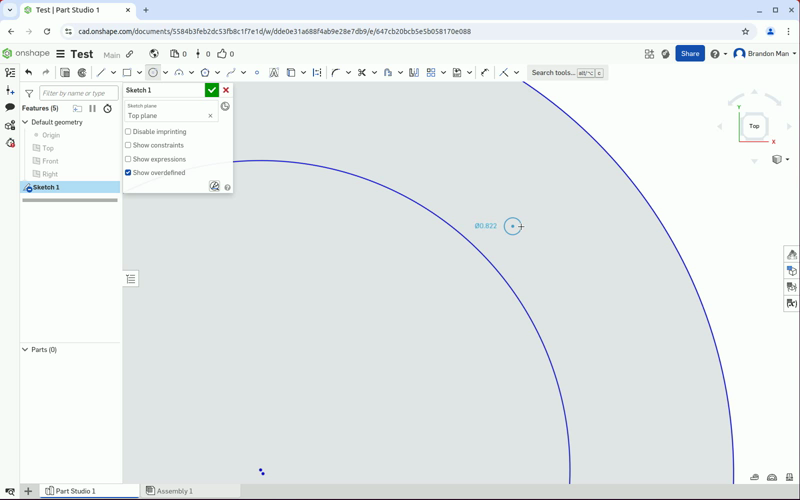
scroll(6)
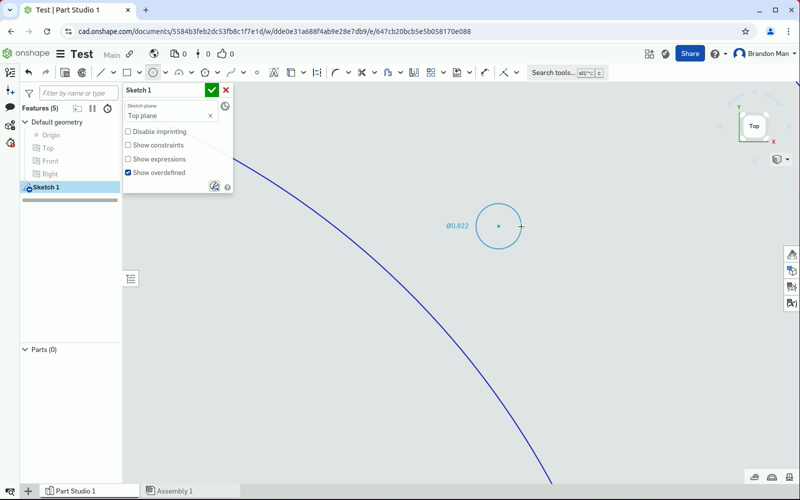
click(521, 226)
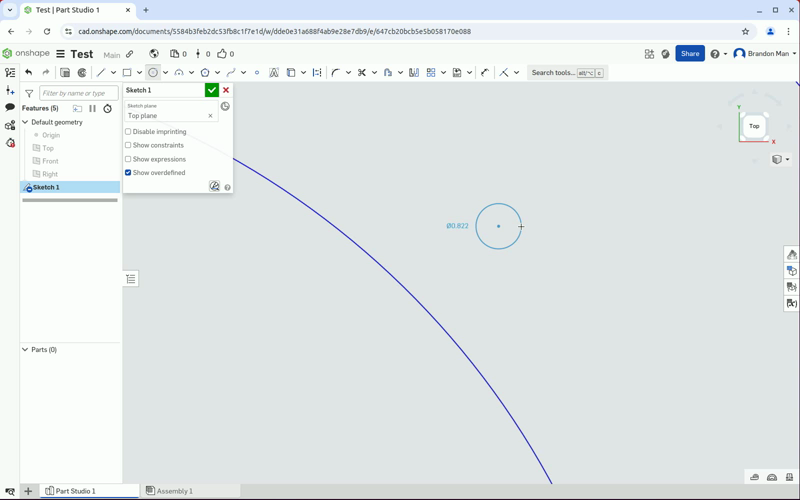
scroll(-6)
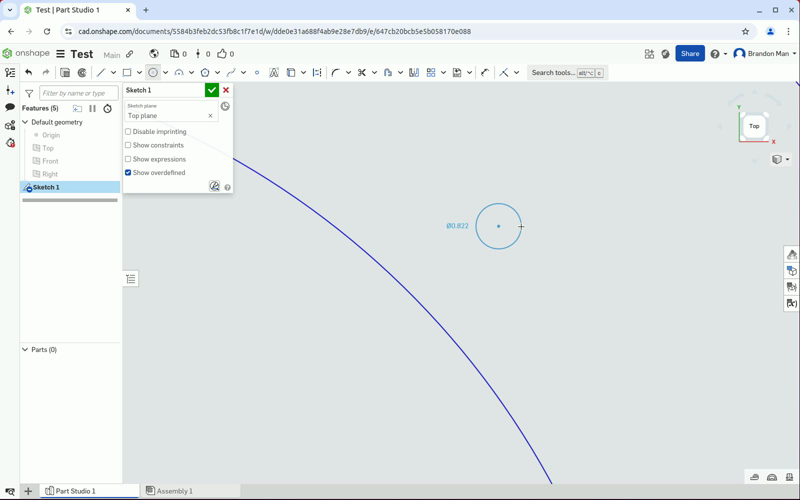
scroll(-6)
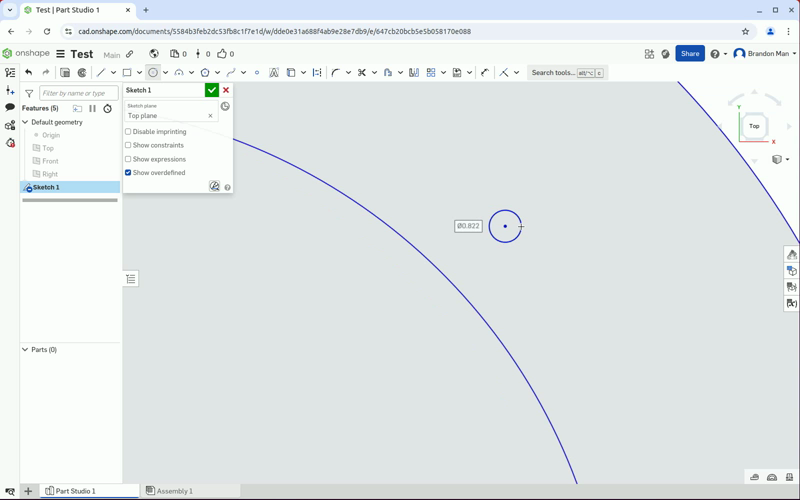
scroll(-6)
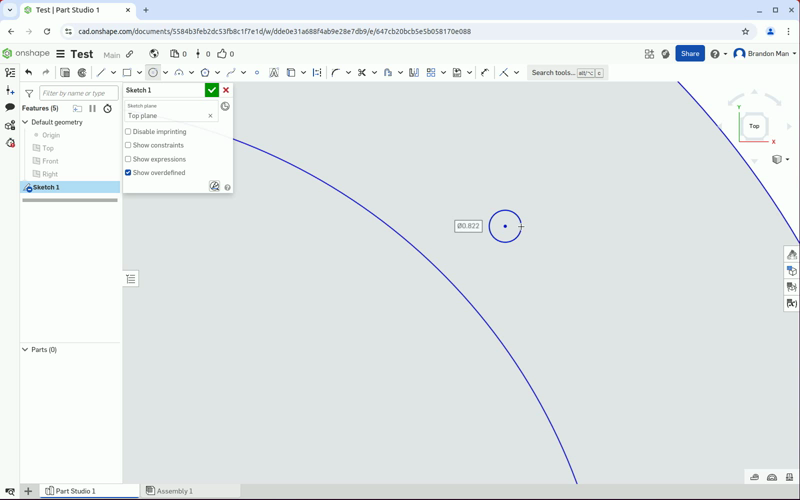
scroll(-6)
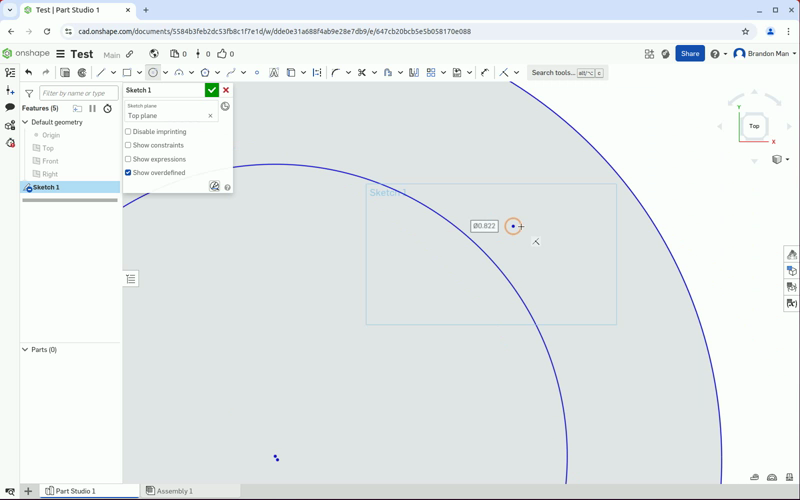
scroll(-6)
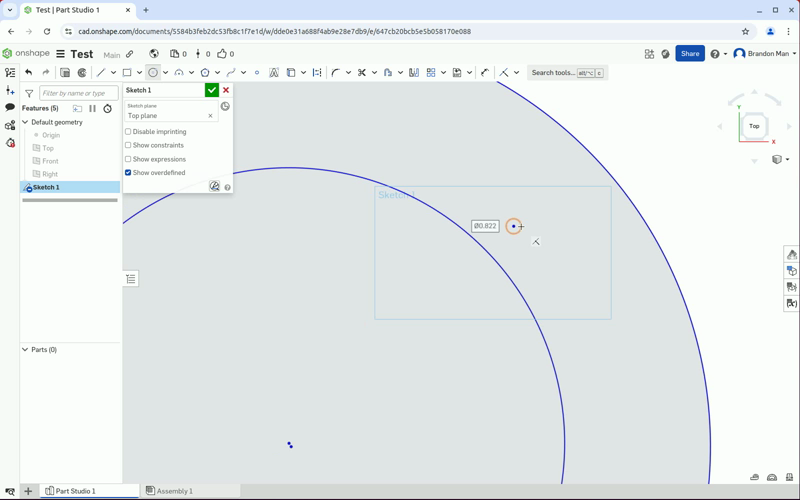
scroll(-6)
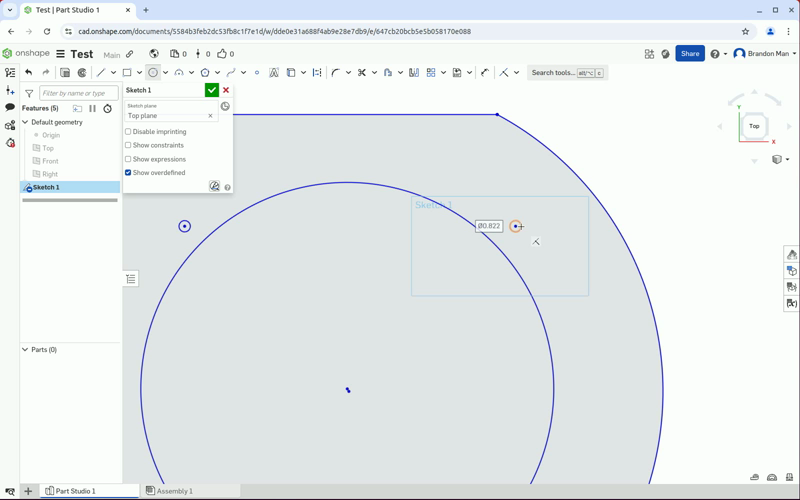
scroll(-6)
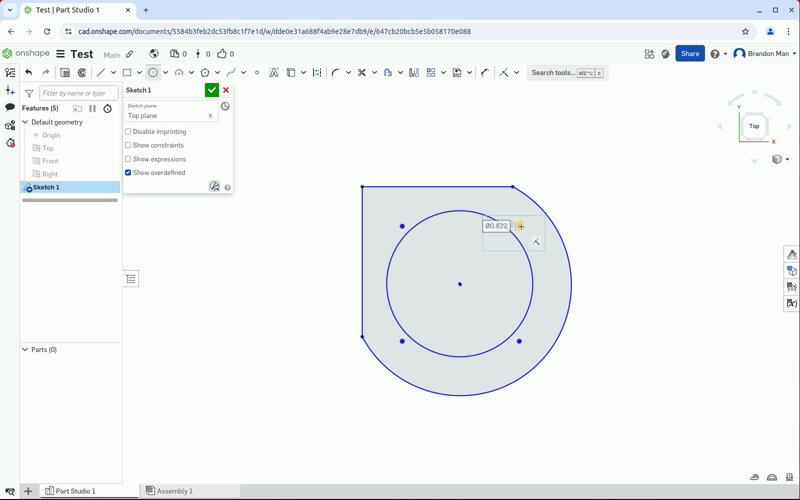
key(esc)
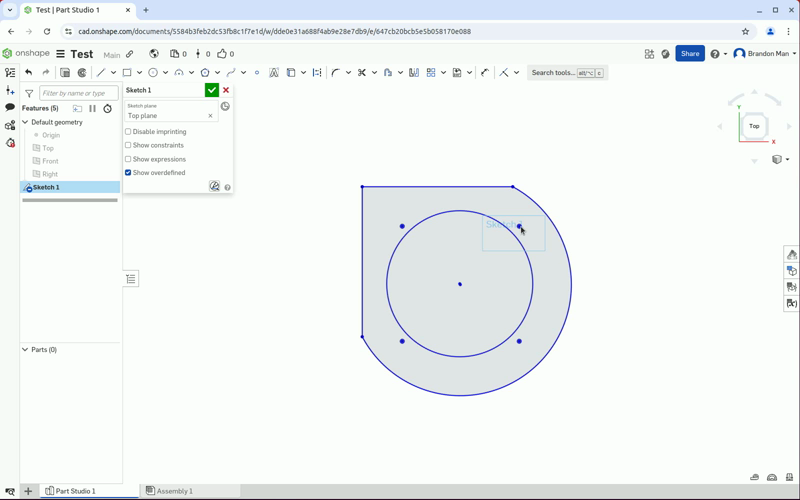
mouse_move(506, 360)
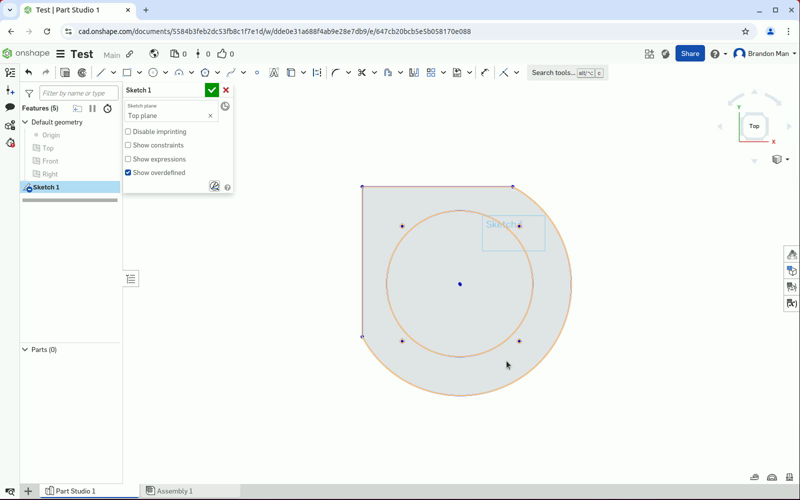
click(506, 360)
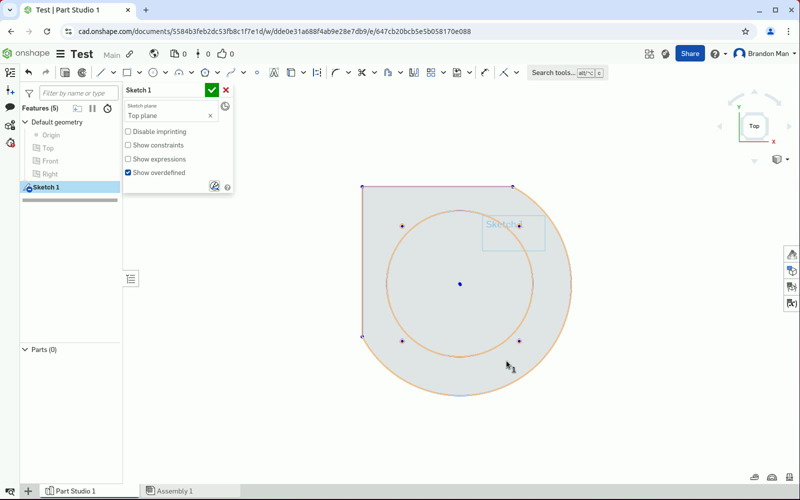
mouse_move(73, 352)
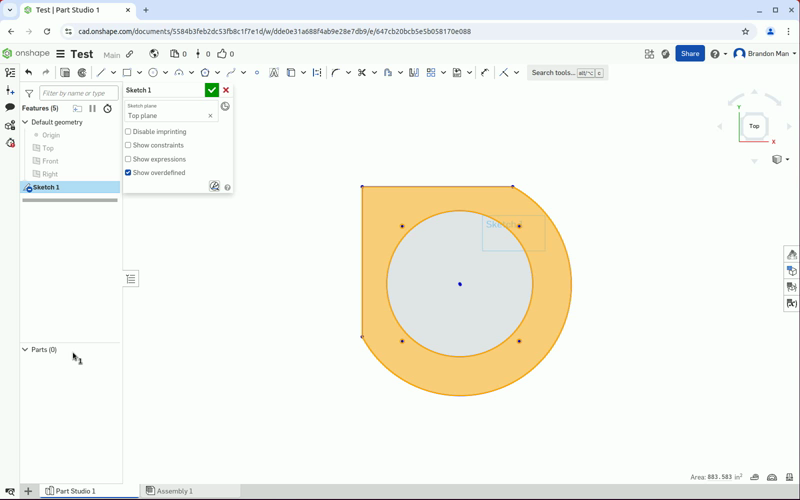
key(shift+y)
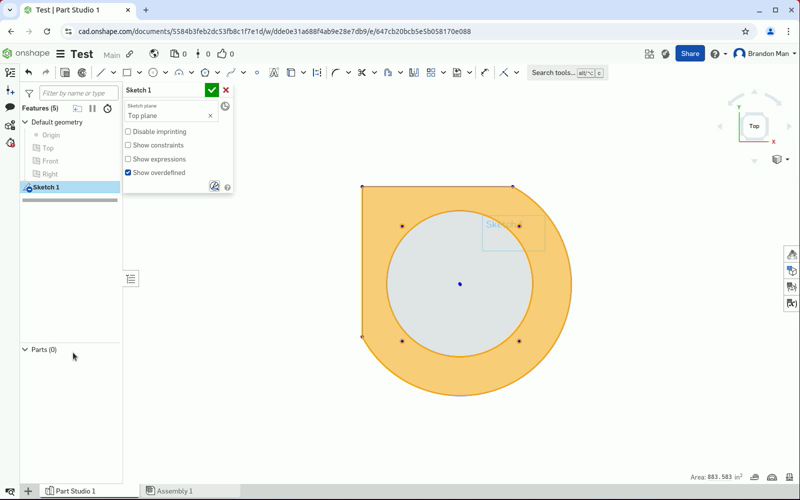
key(shift+e)
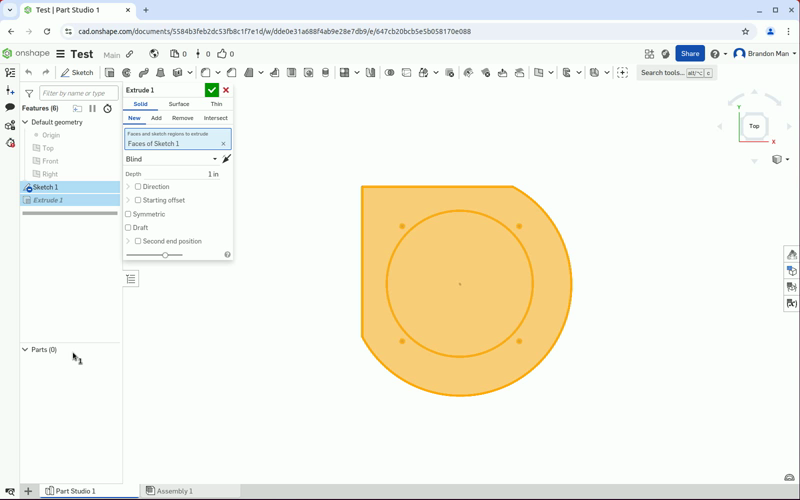
mouse_move(143, 106)
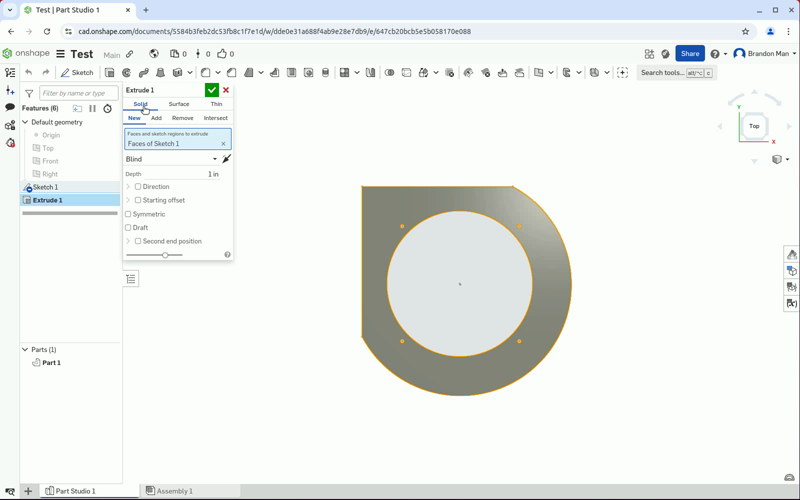
click(143, 106)
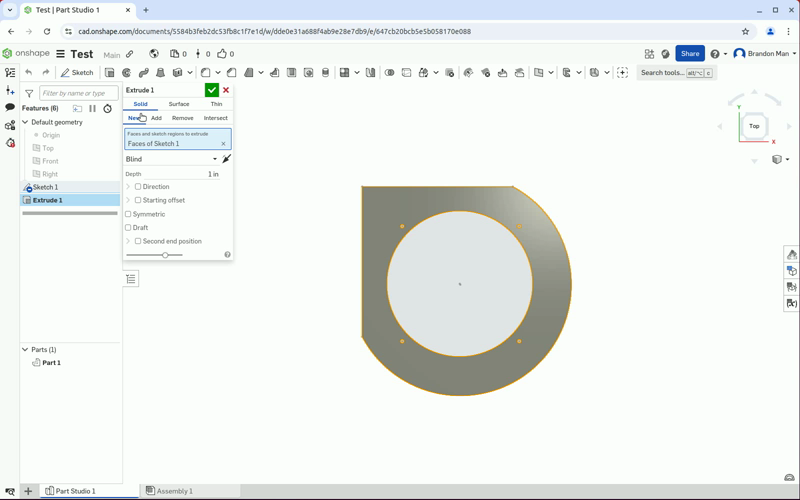
mouse_move(137, 120)
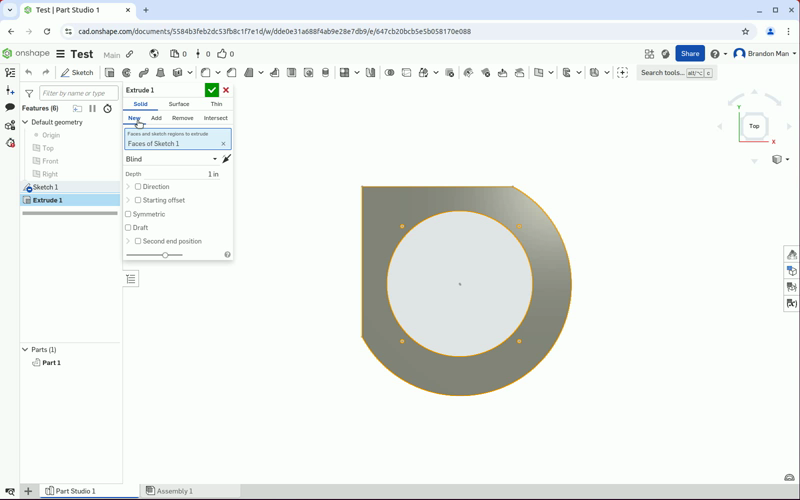
click(137, 120)
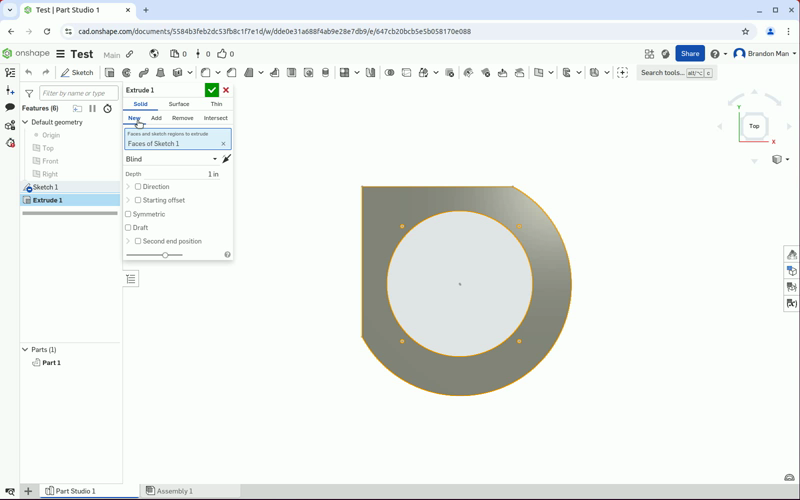
key(tab, 4)
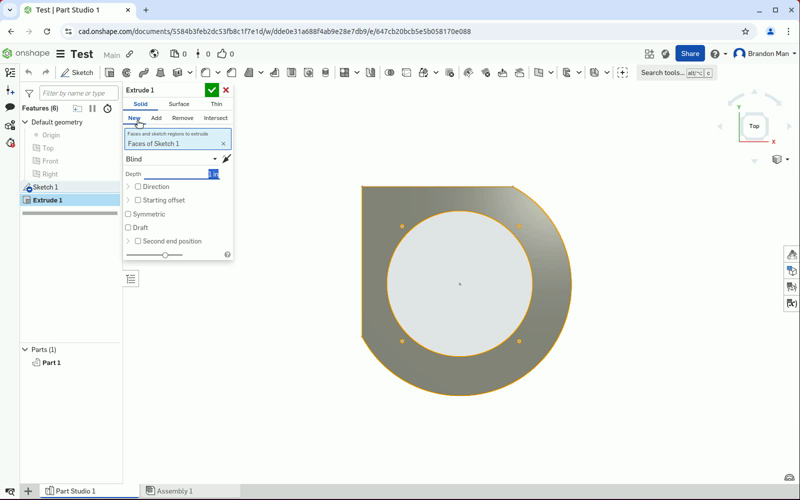
text(0.963)
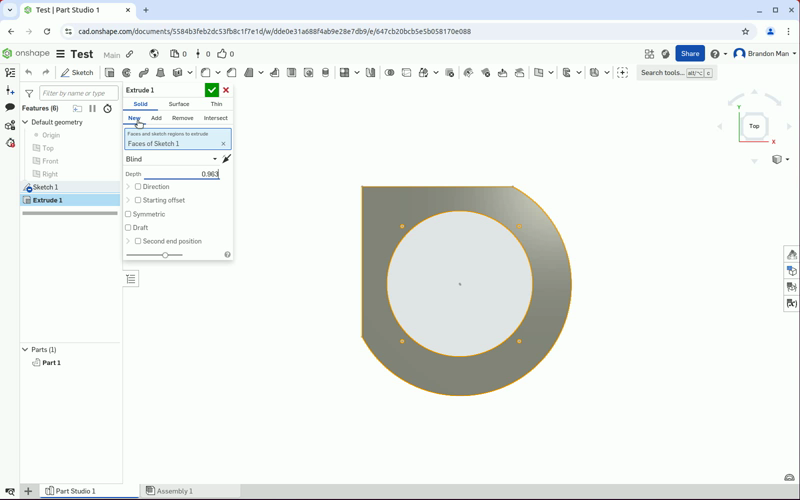
key(enter)
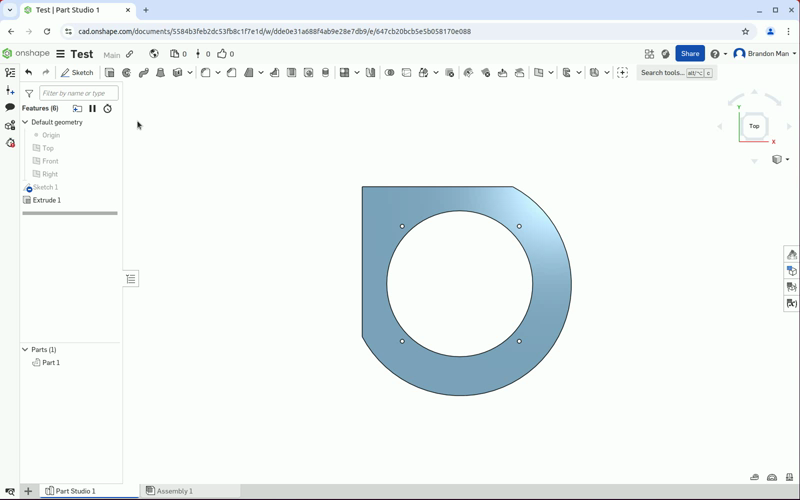
key(shift+h)
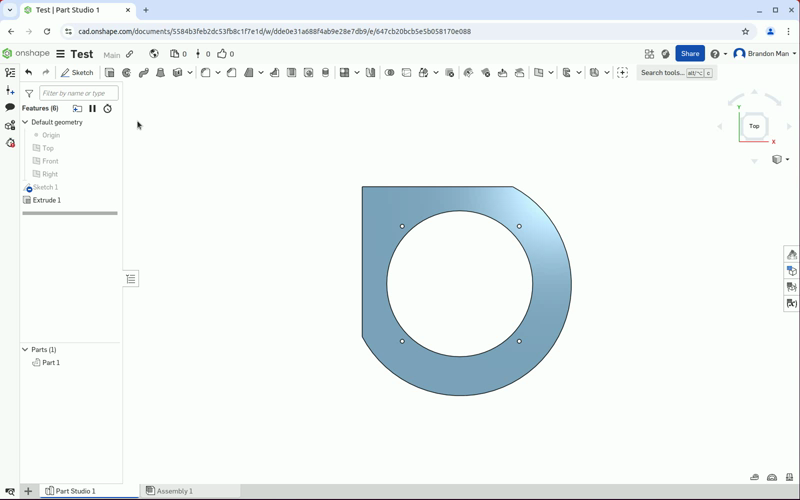
key(shift+h)
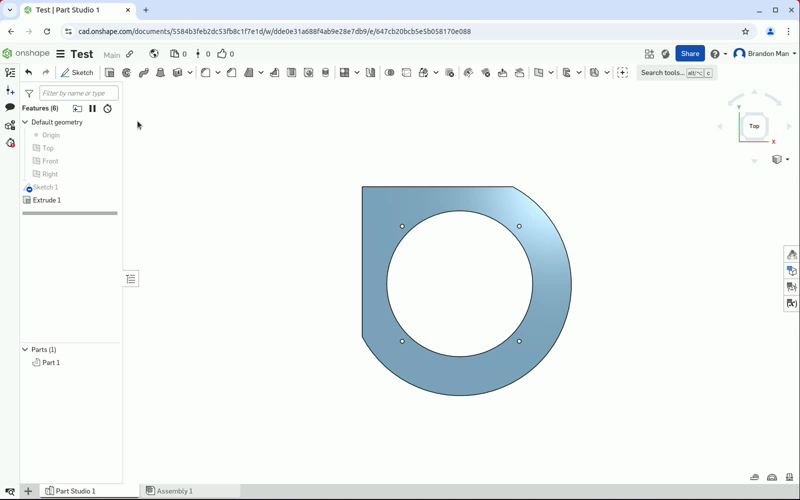
mouse_move(73, 189)
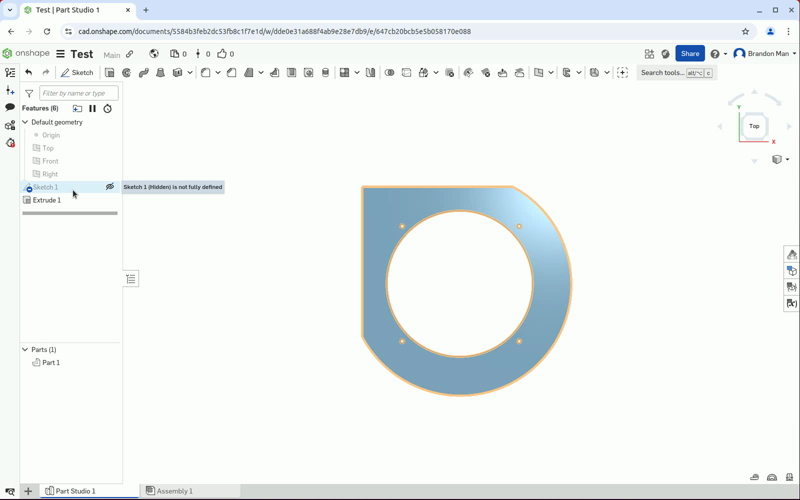
click(73, 189)
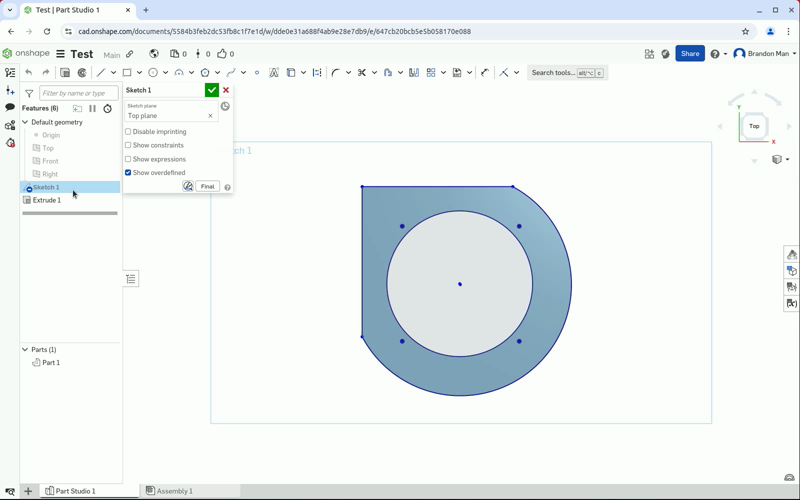
mouse_move(229, 92)
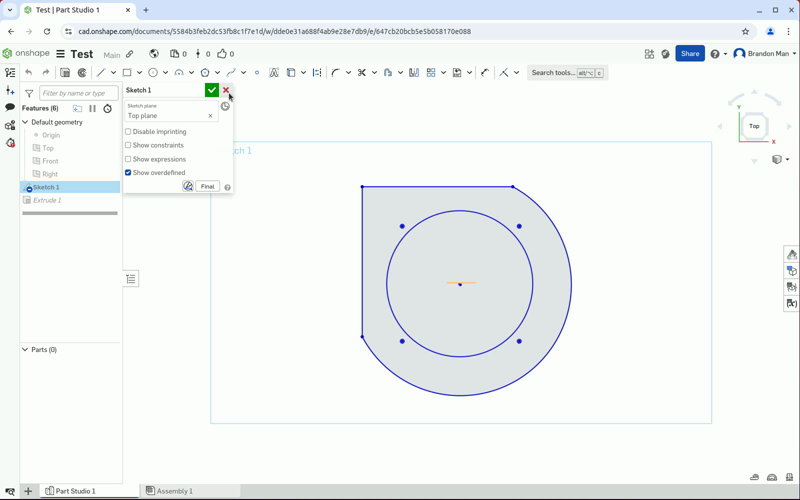
click(229, 92)
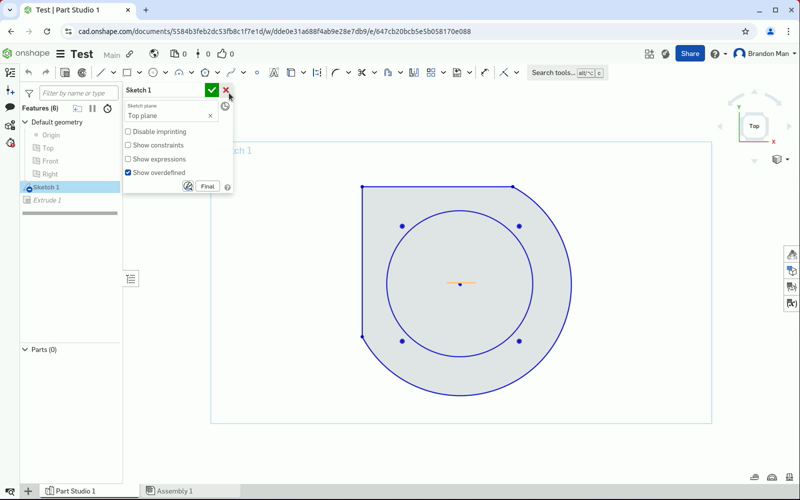
key(shift+s)
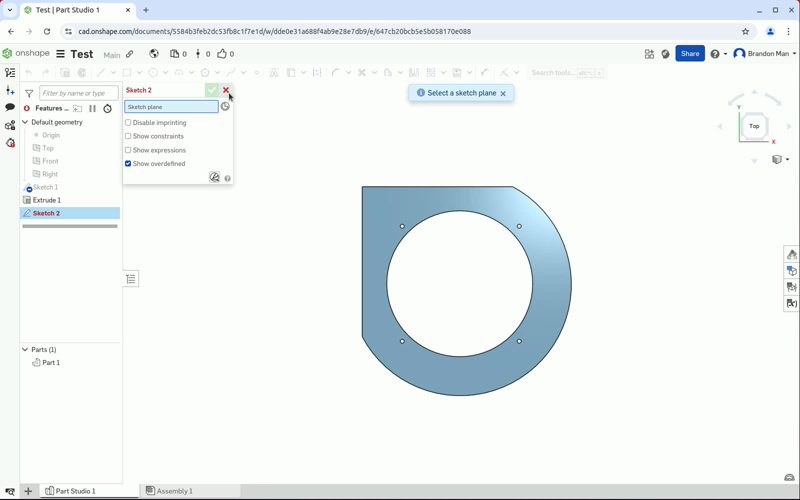
mouse_move(73, 150)
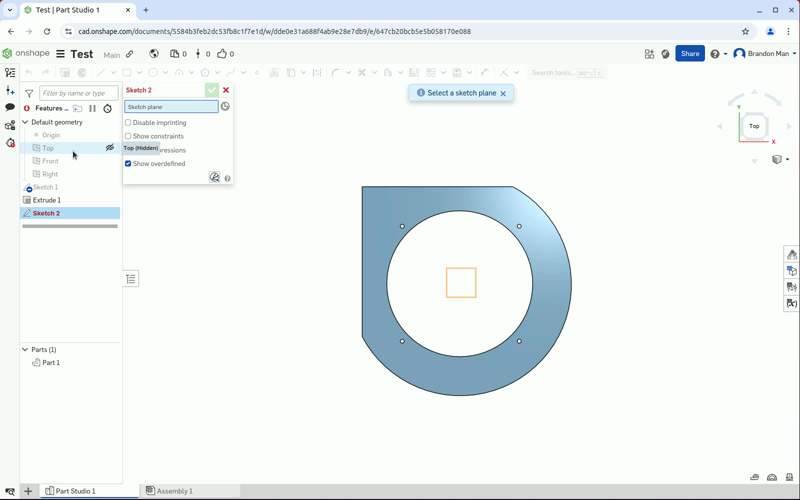
click(73, 150)
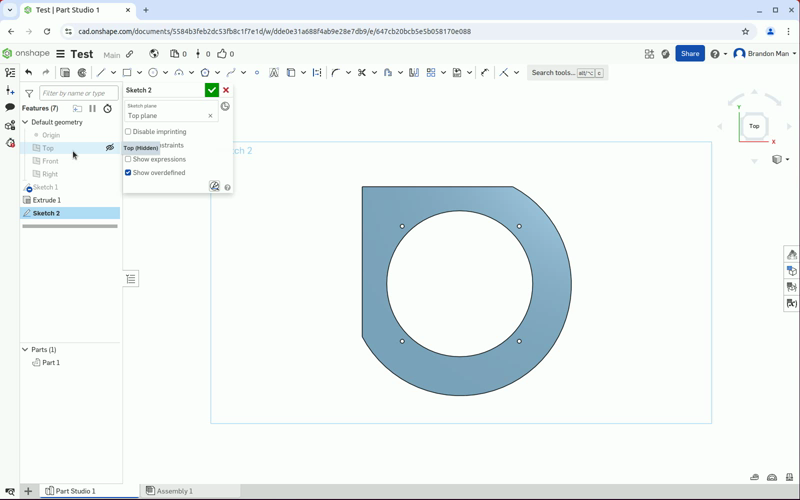
mouse_move(73, 352)
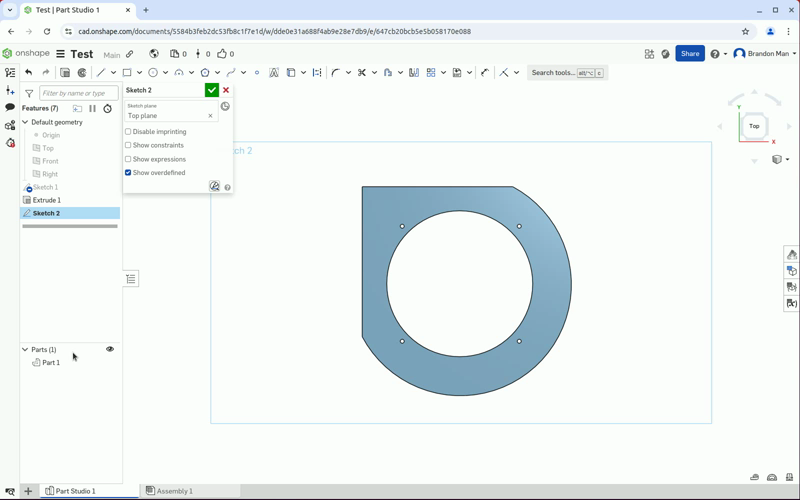
key(y)
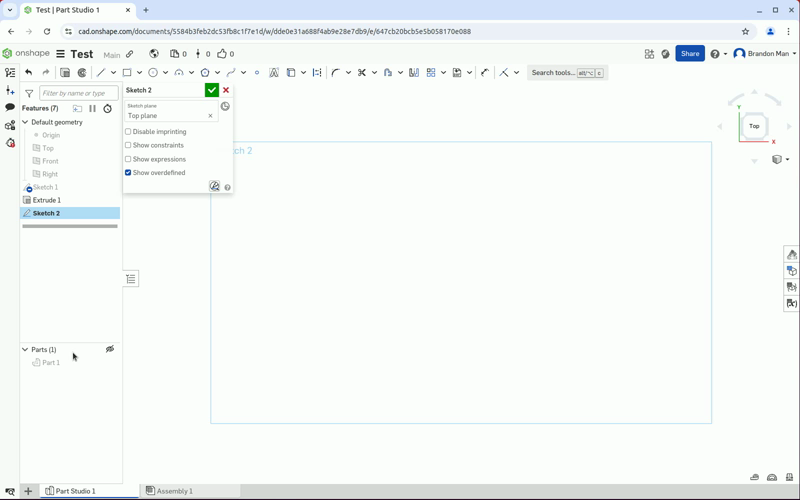
key(a)
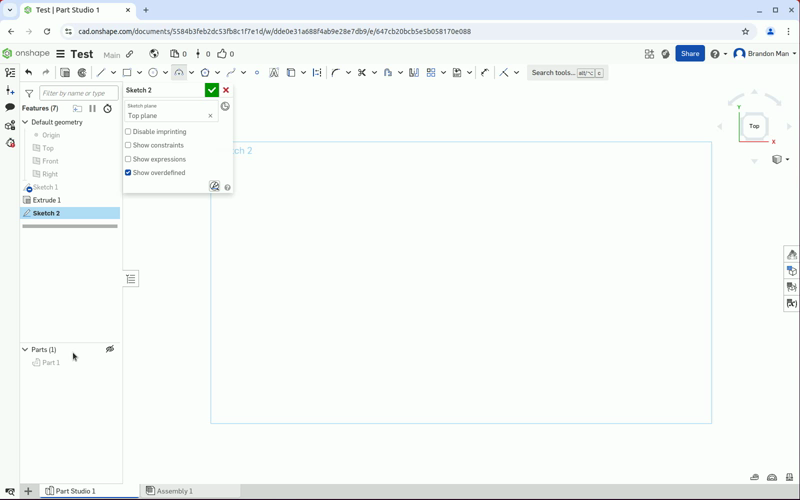
key_down(shift)
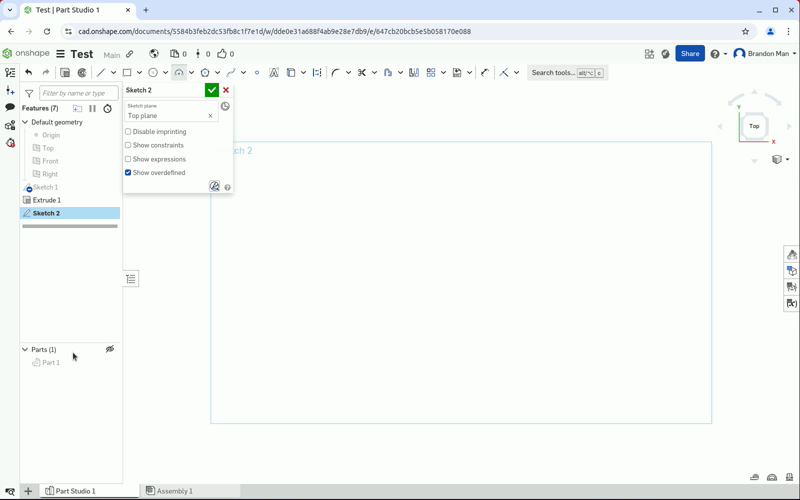
mouse_move(362, 336)
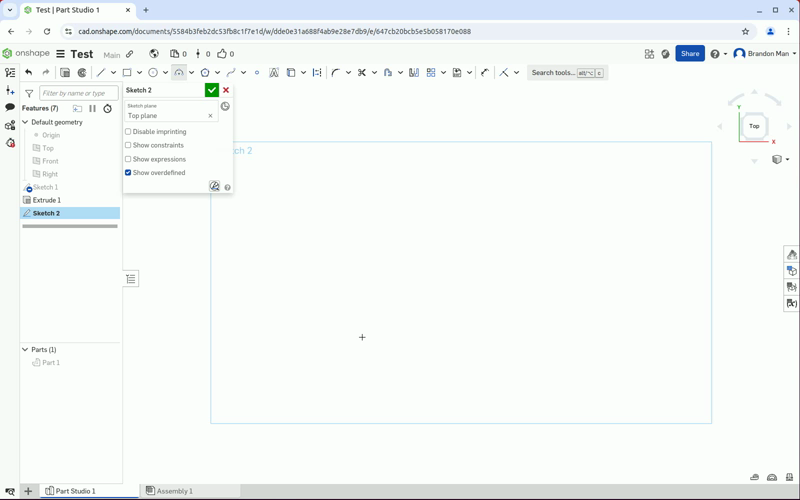
click(362, 336)
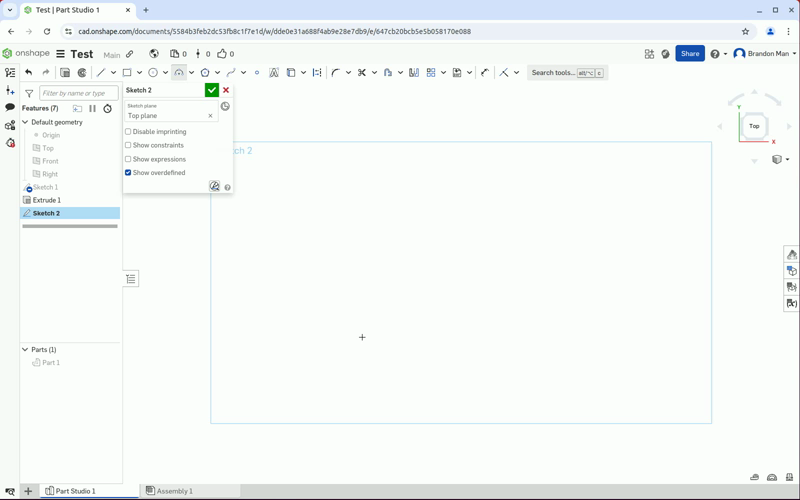
key_up(shift)
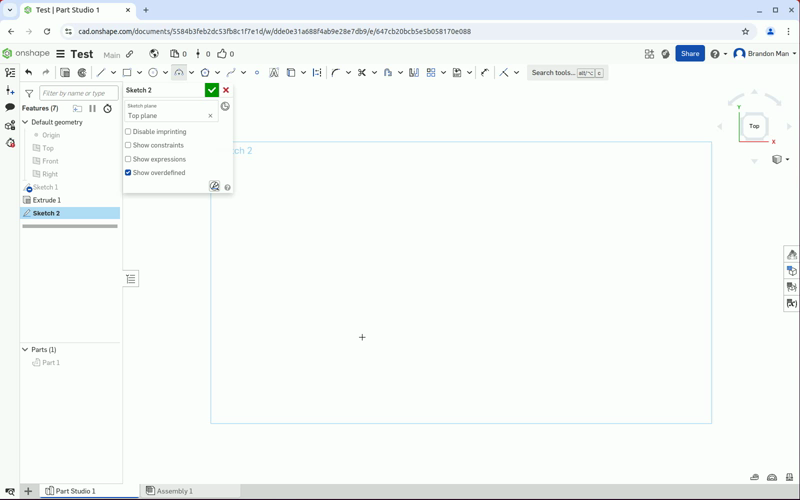
key_down(shift)
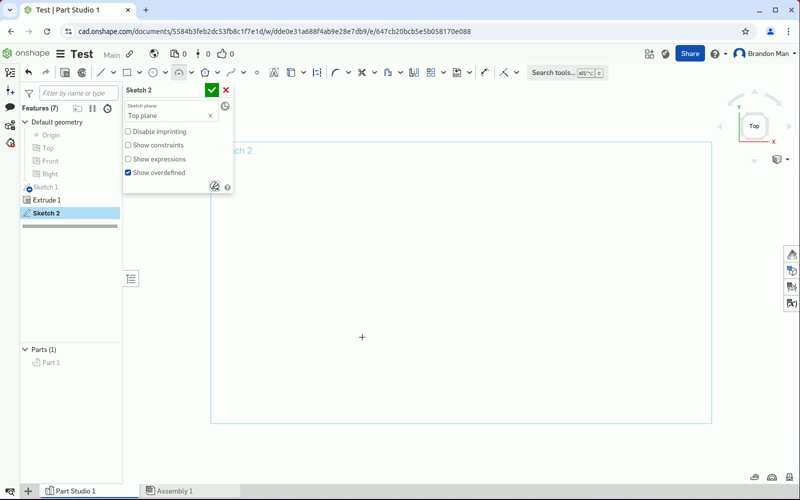
mouse_move(512, 186)
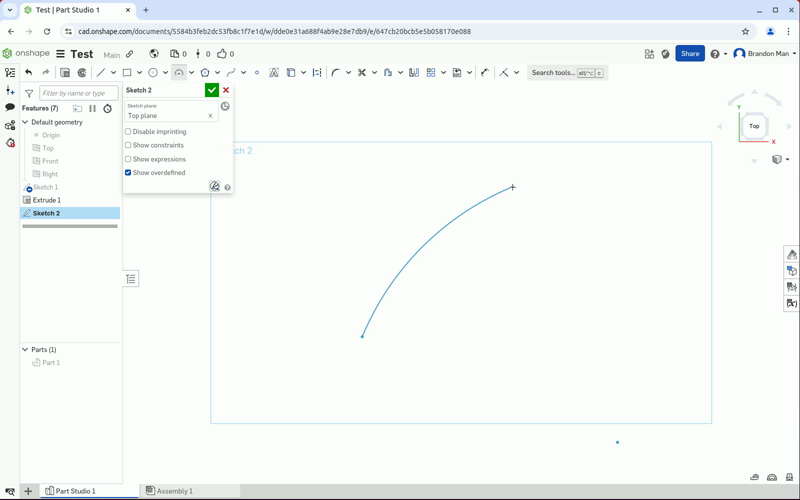
click(512, 186)
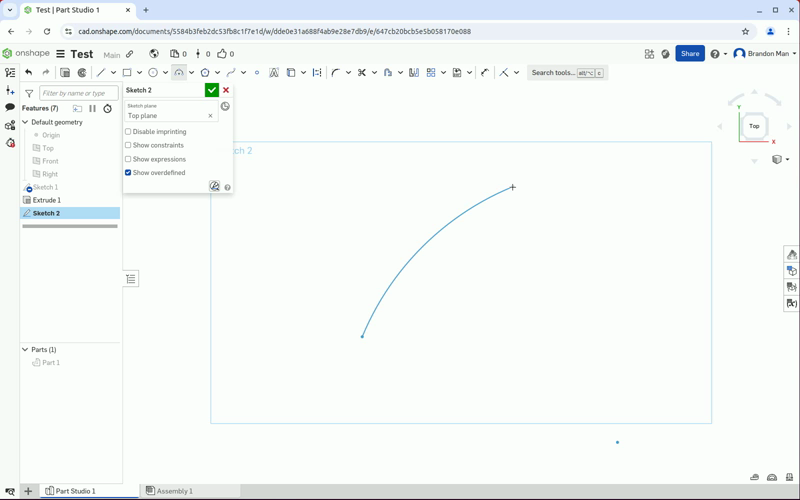
mouse_move(538, 363)
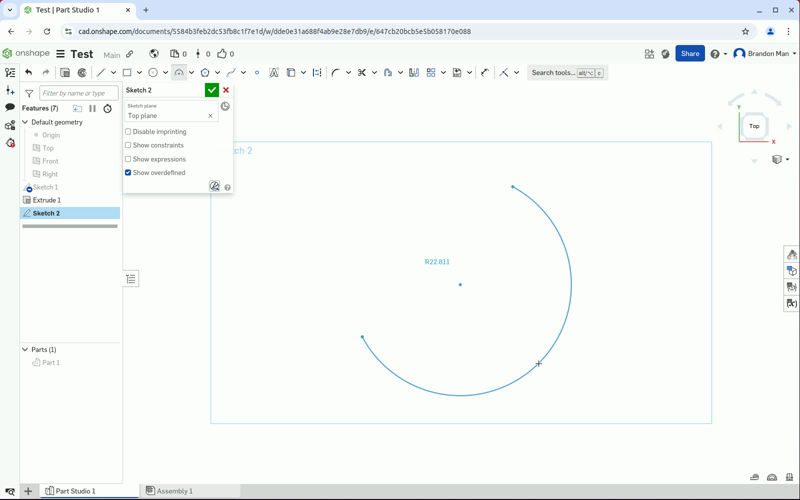
click(538, 363)
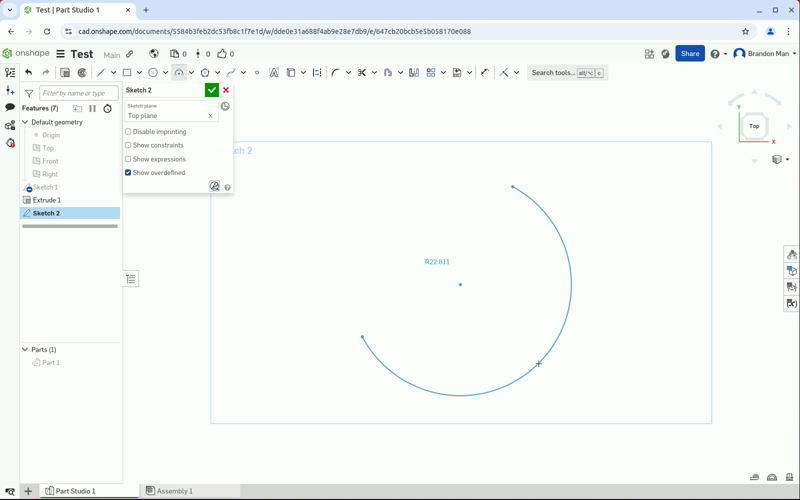
key_up(shift)
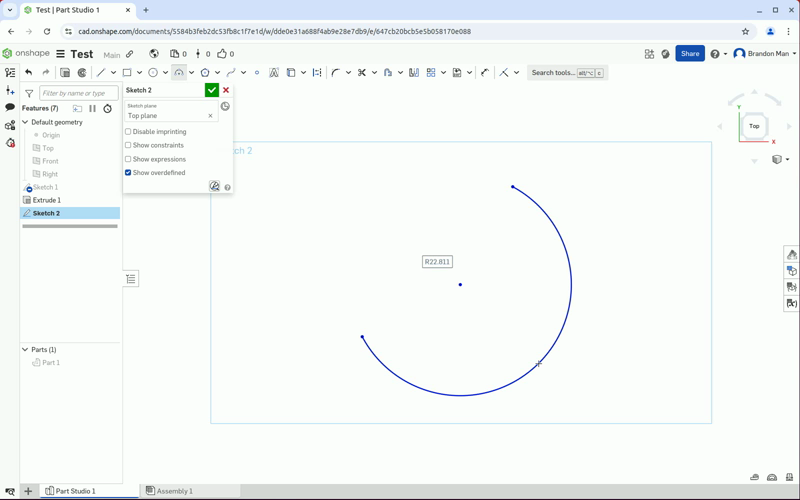
key(esc)
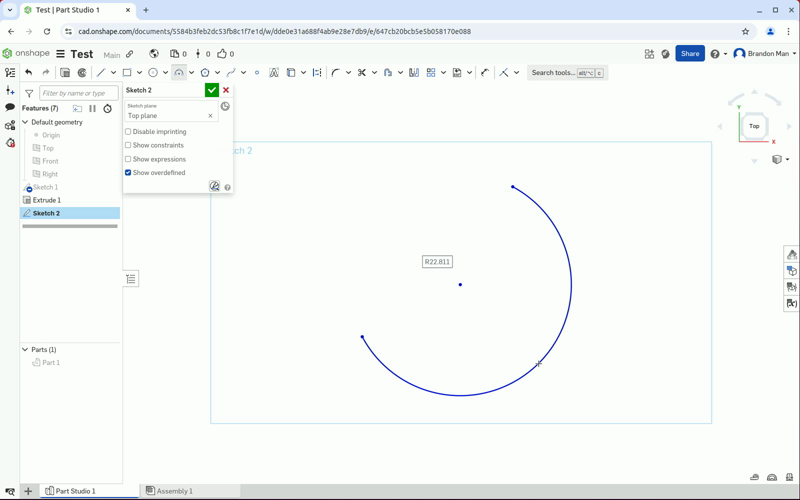
key(l)
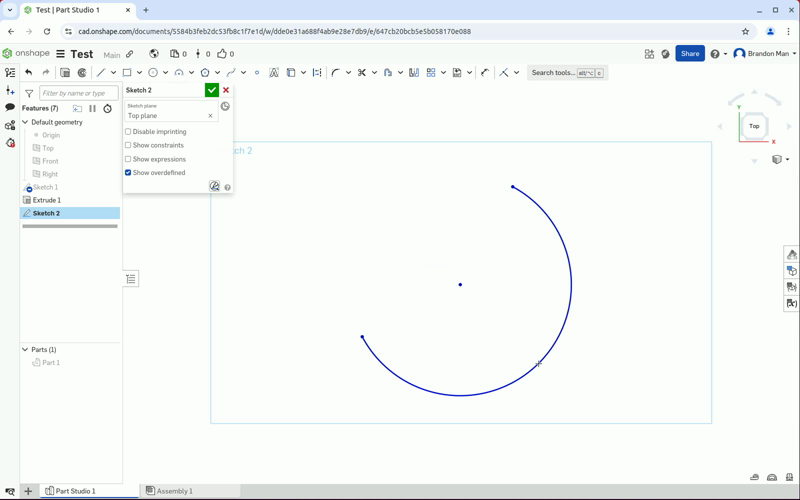
mouse_move(512, 186)
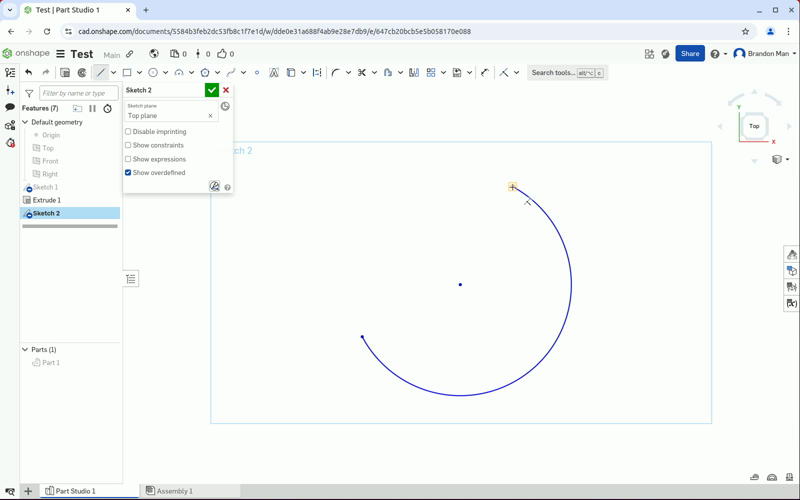
click(512, 186)
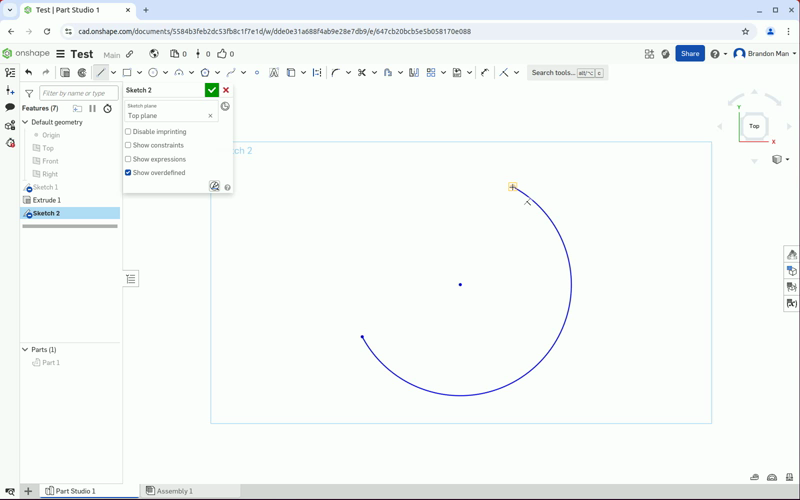
key_down(shift)
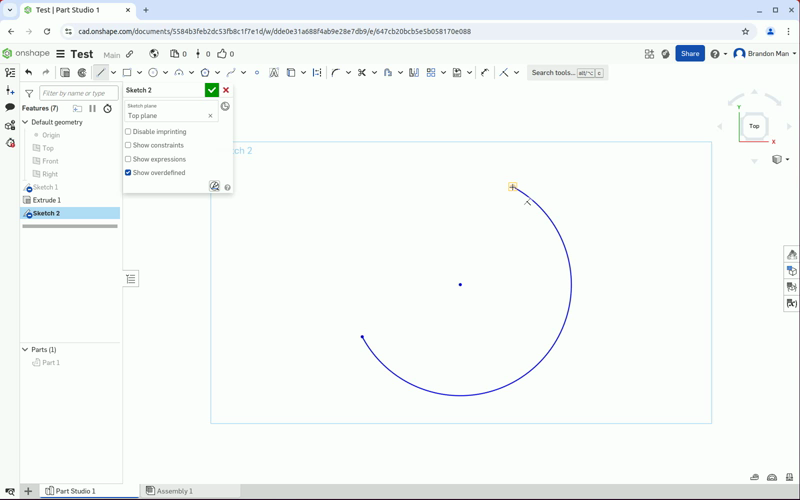
mouse_move(362, 186)
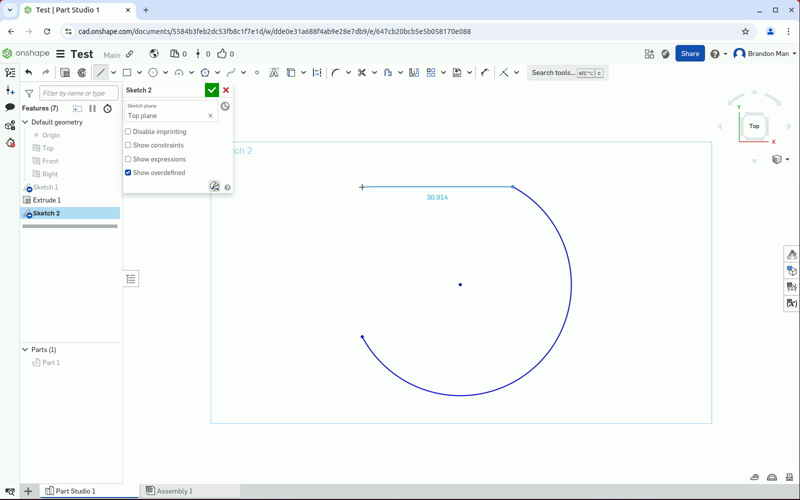
click(362, 186)
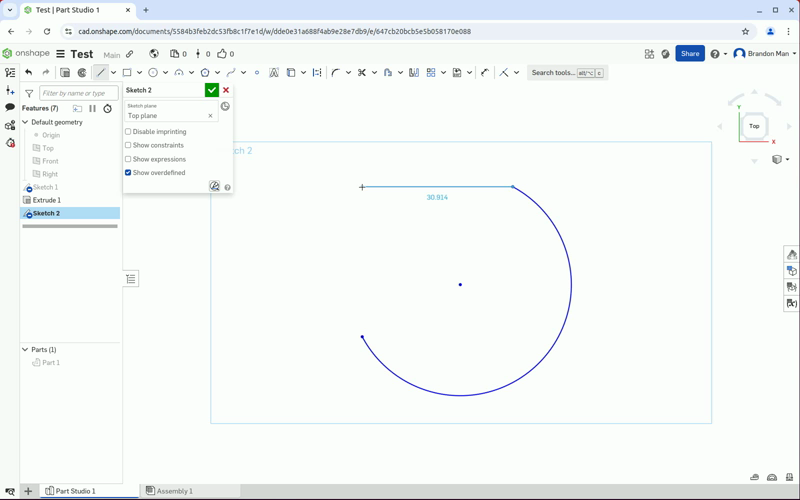
key_up(shift)
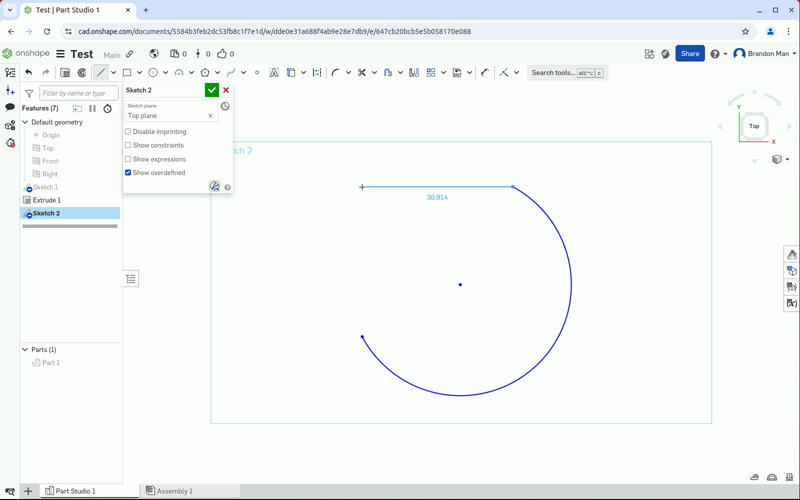
key_down(shift)
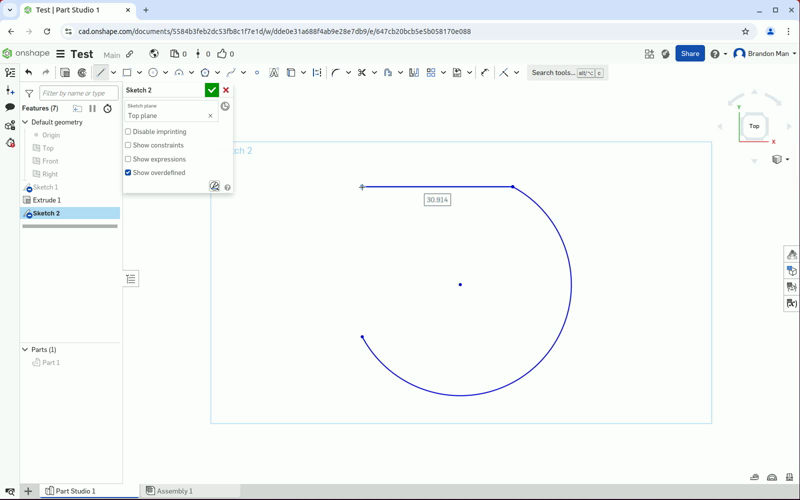
mouse_move(362, 336)
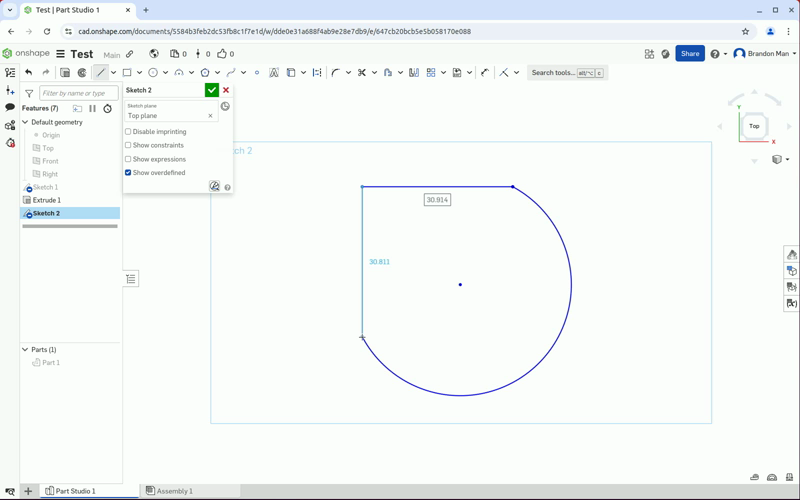
key_up(shift)
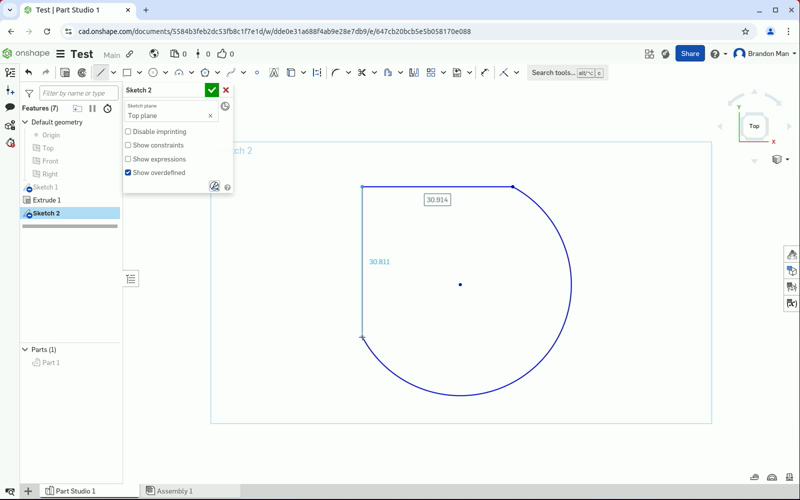
click(362, 336)
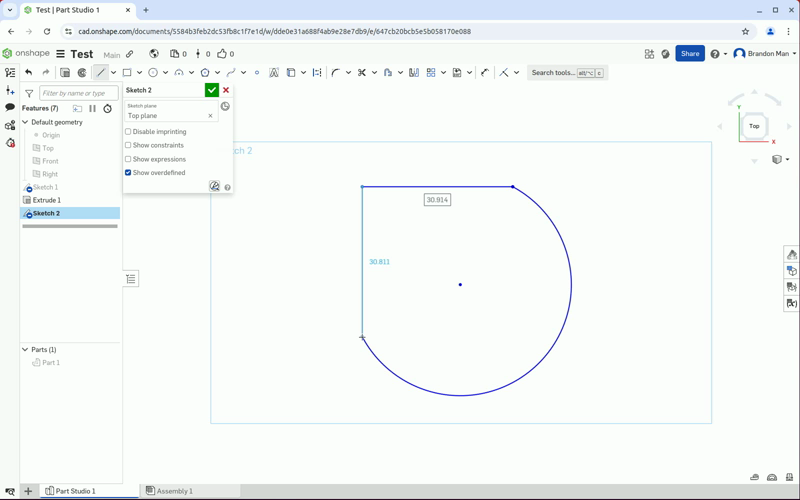
key(esc)
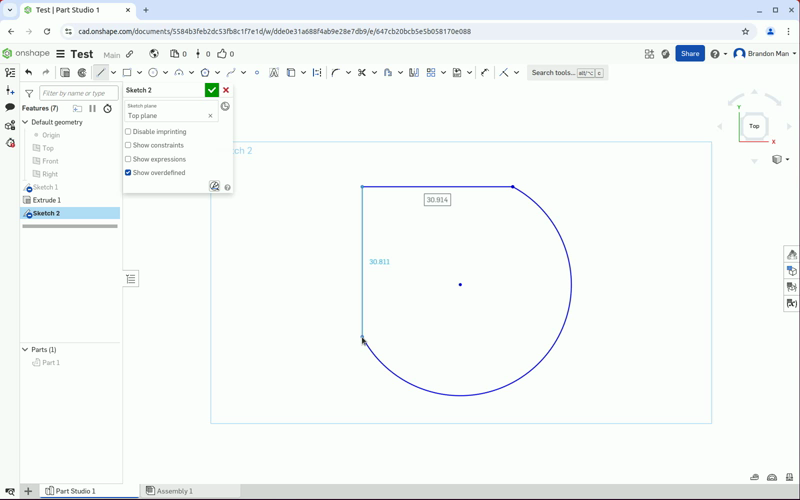
key(c)
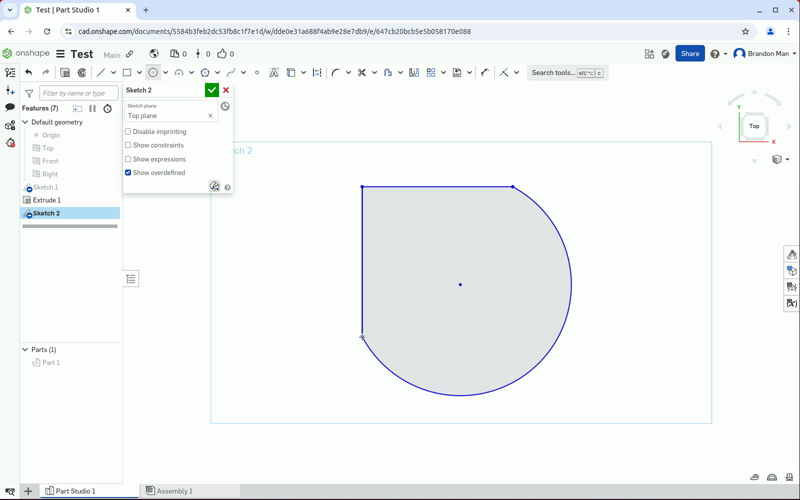
key_down(shift)
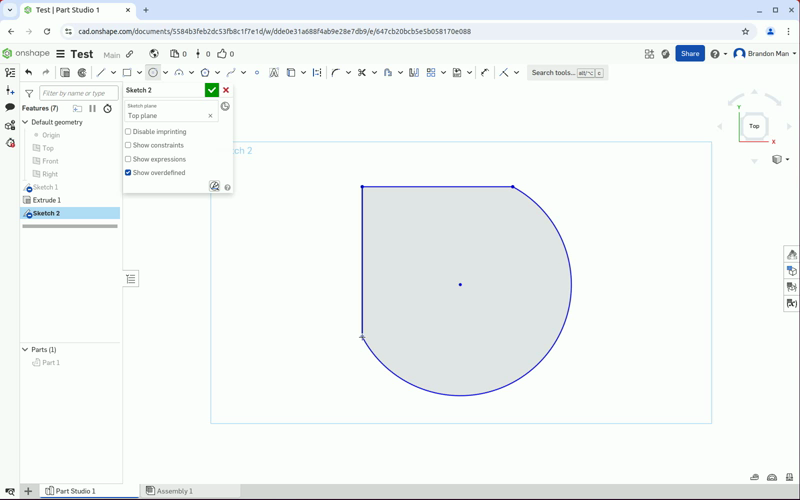
mouse_move(459, 283)
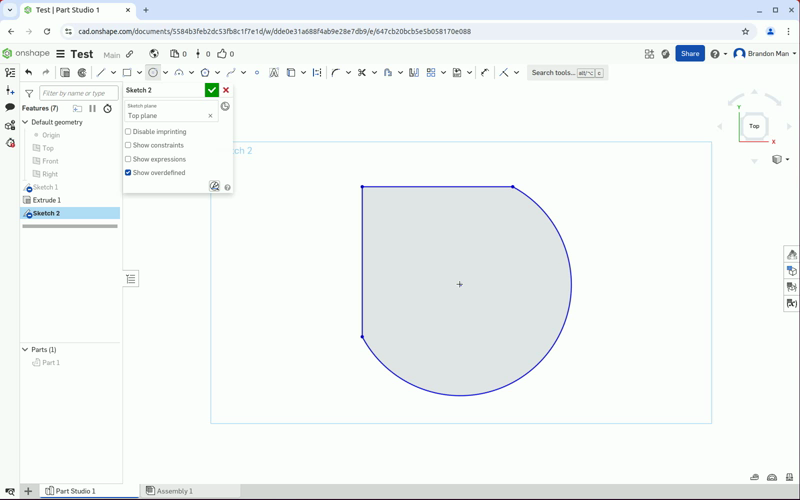
scroll(6)
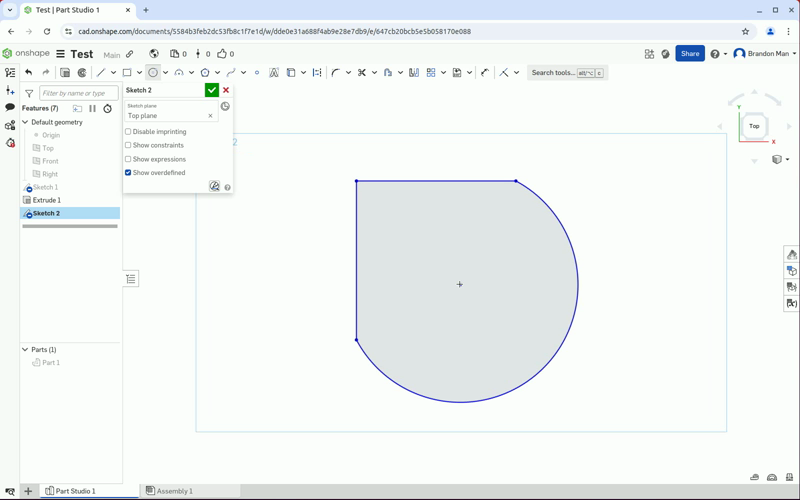
scroll(6)
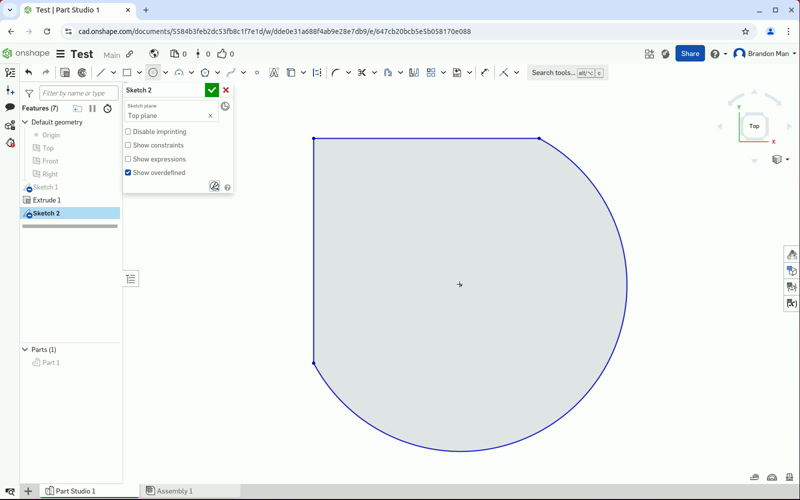
scroll(6)
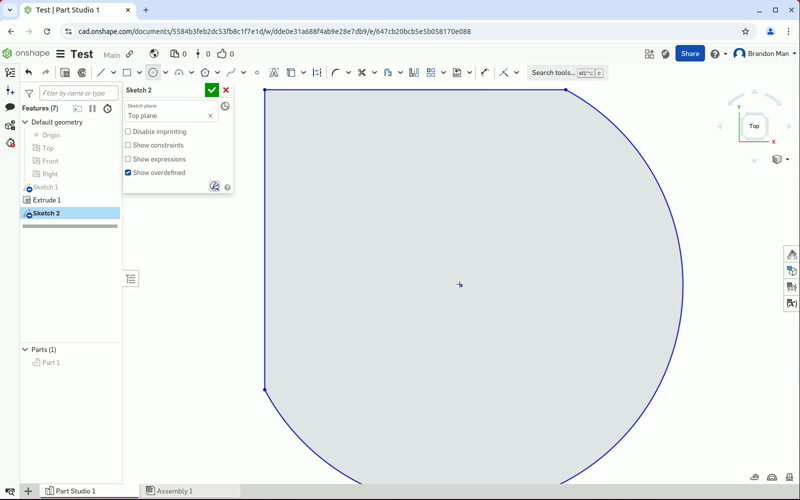
scroll(6)
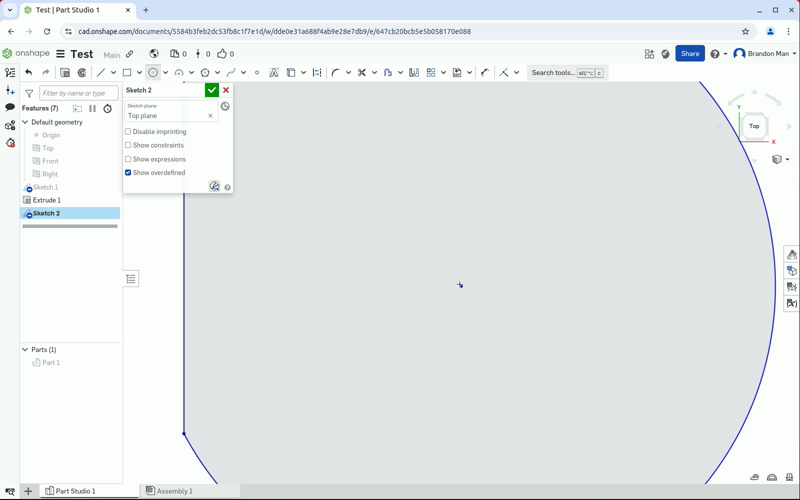
scroll(6)
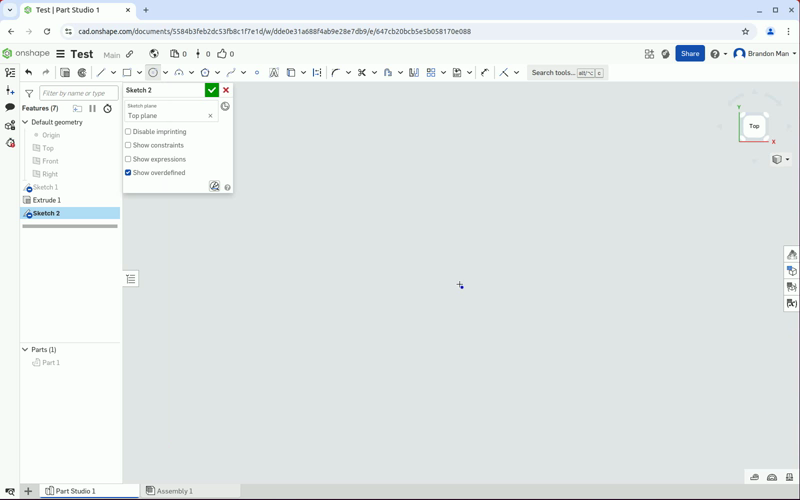
scroll(6)
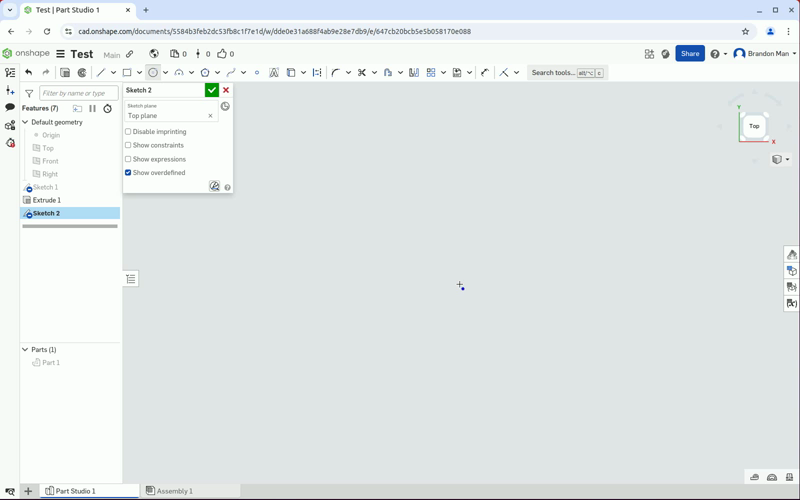
scroll(6)
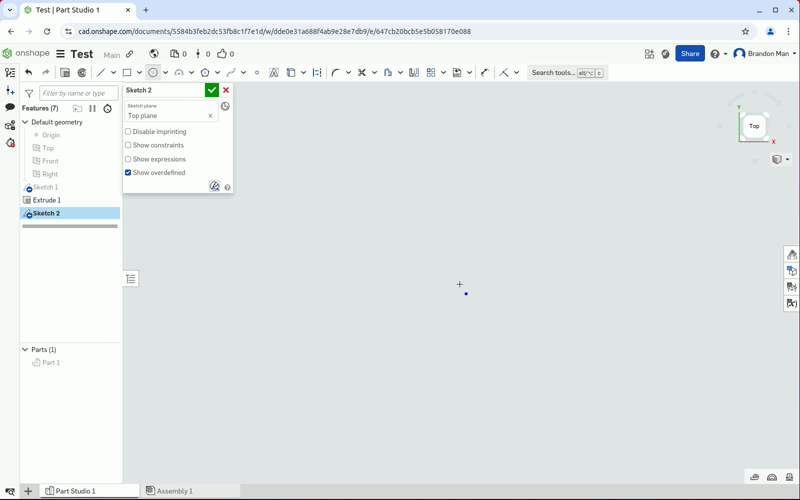
click(459, 283)
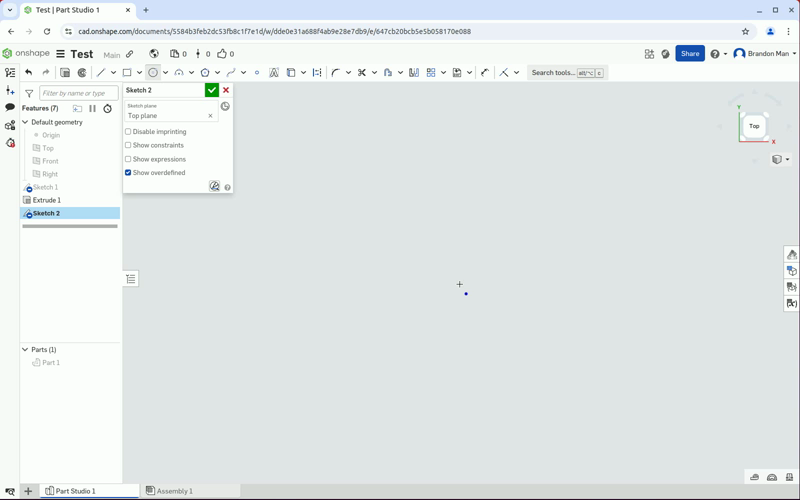
scroll(-6)
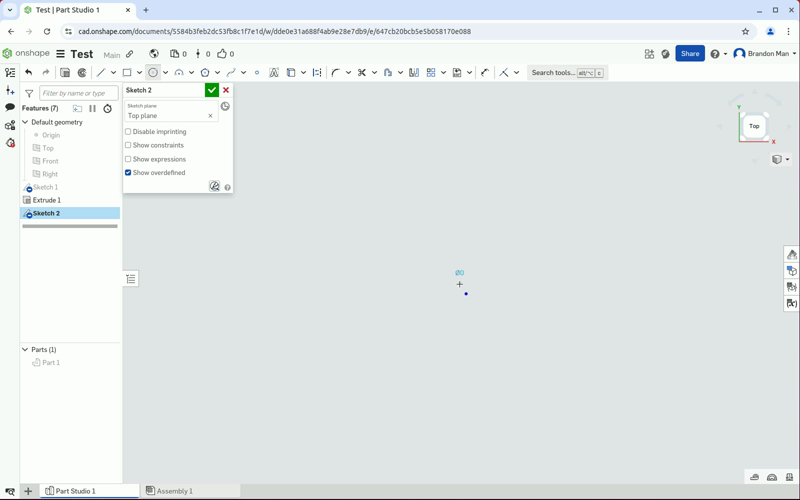
scroll(-6)
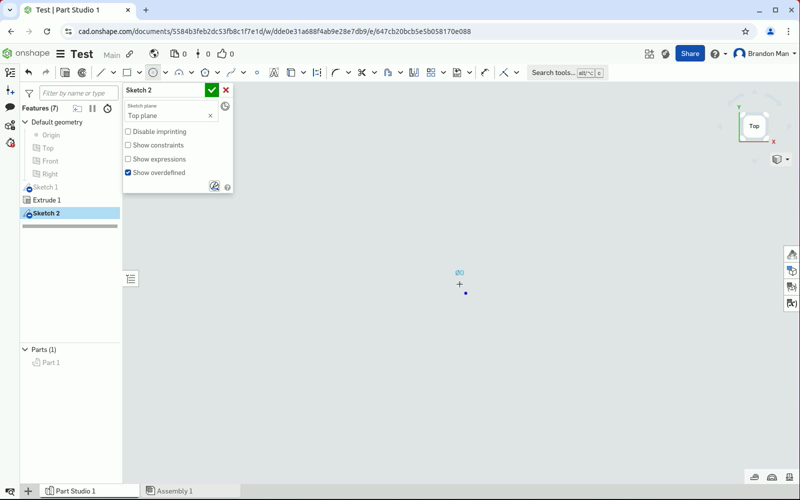
scroll(-6)
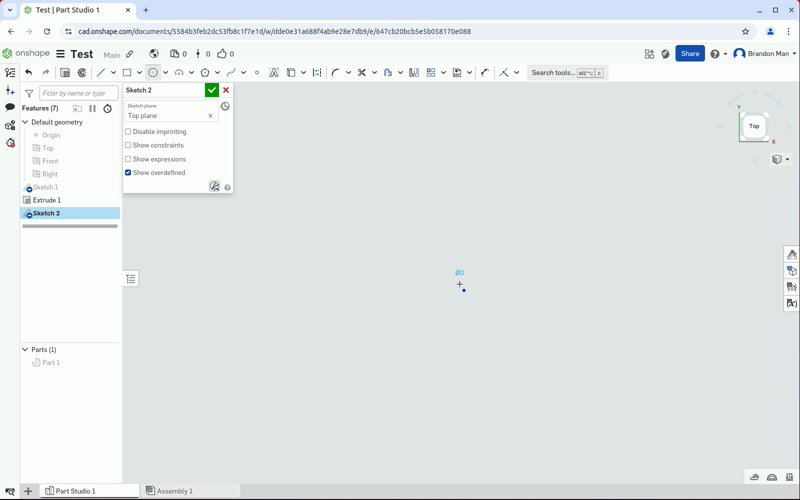
scroll(-6)
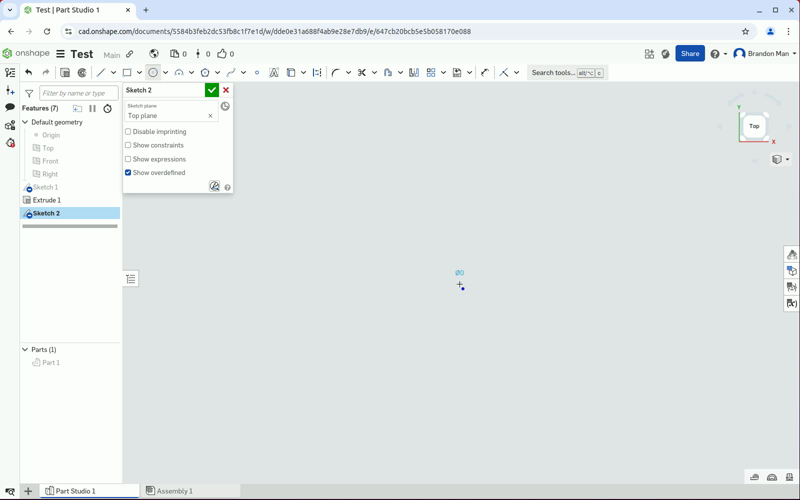
scroll(-6)
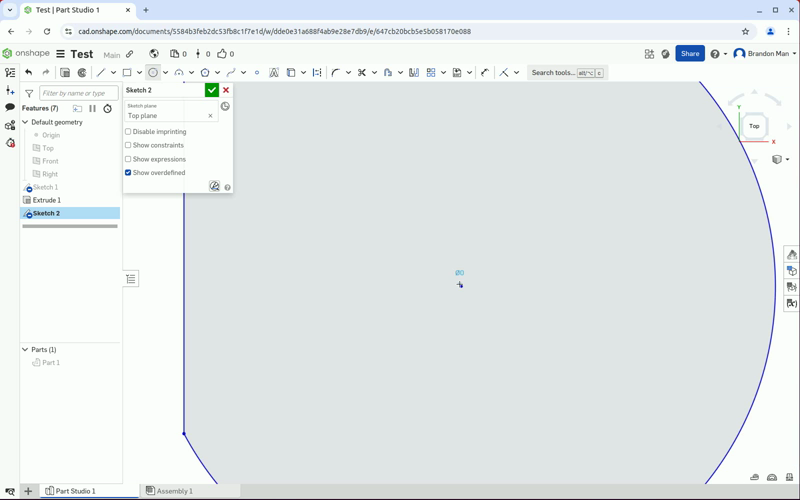
scroll(-6)
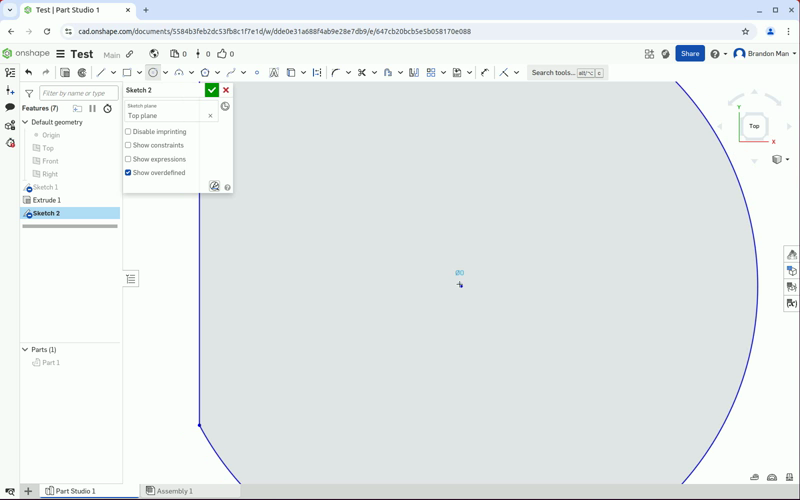
scroll(-6)
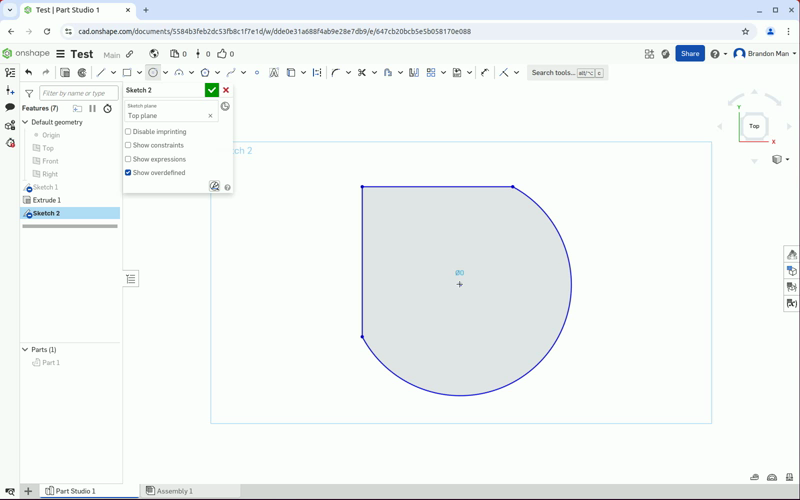
key_up(shift)
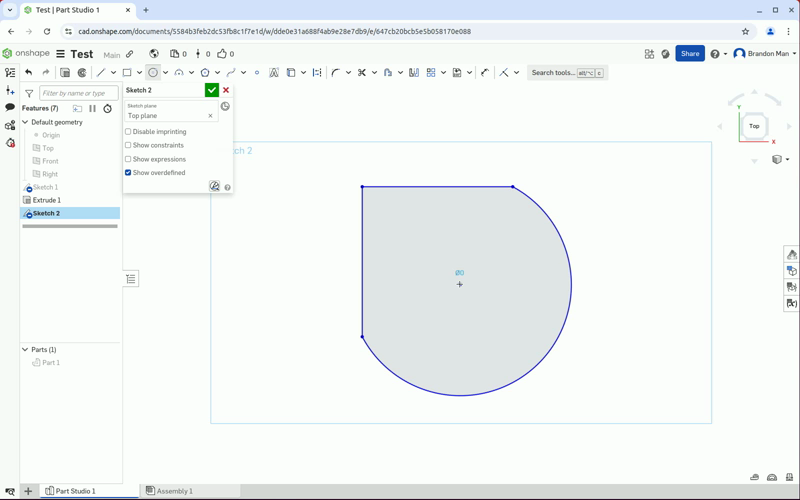
mouse_move(532, 283)
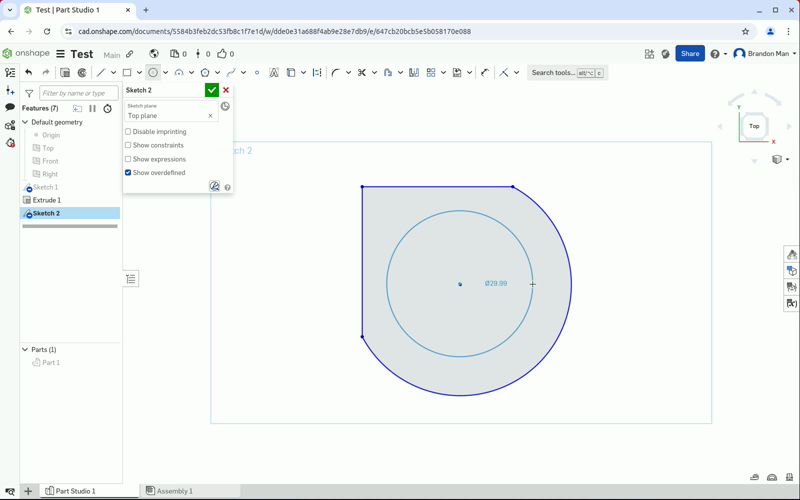
click(532, 283)
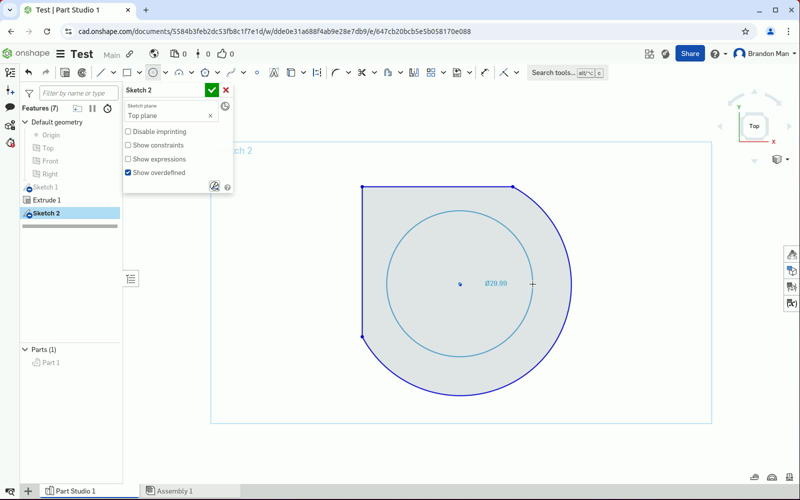
key(esc)
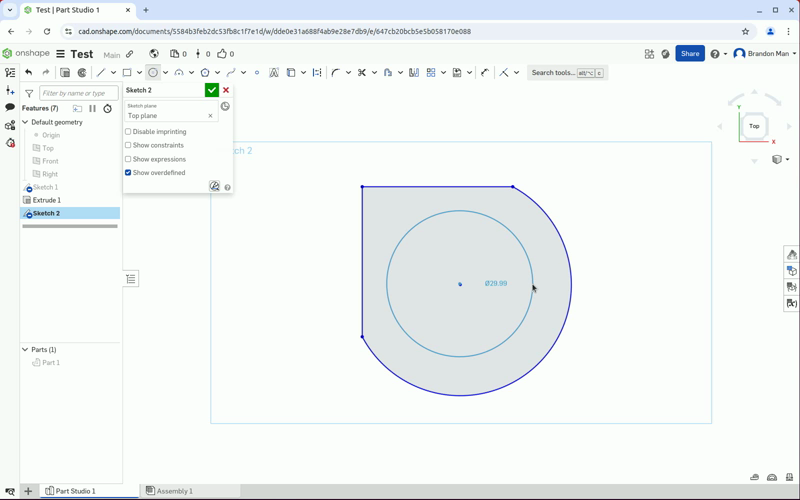
key(c)
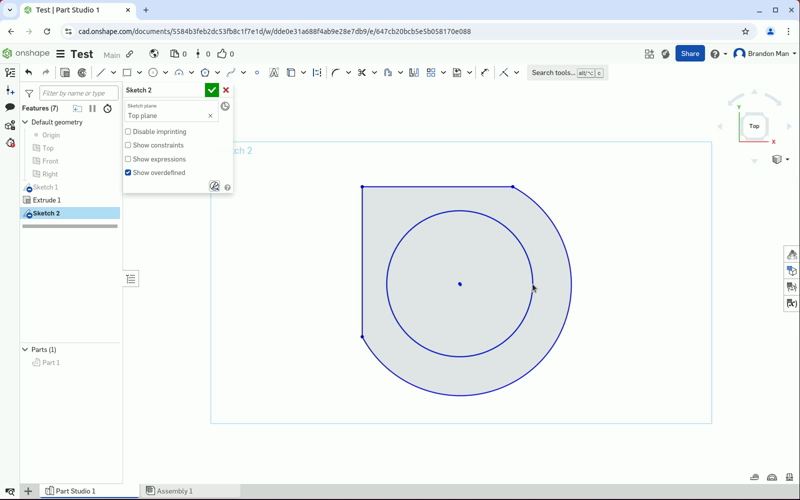
key_down(shift)
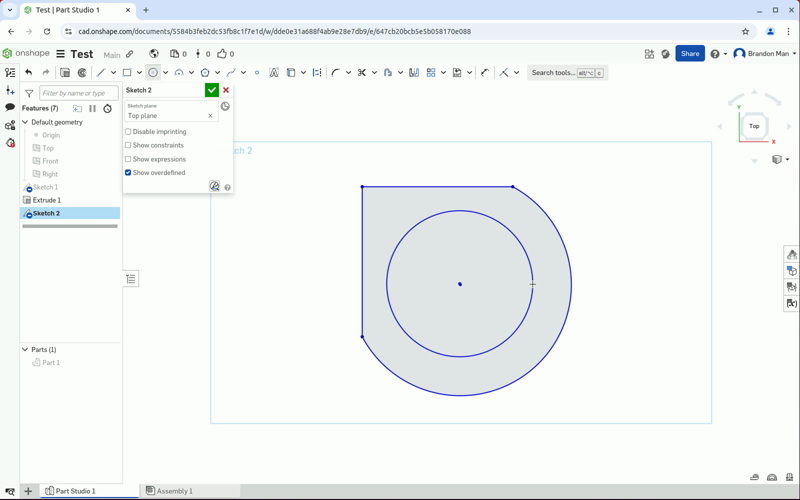
mouse_move(402, 341)
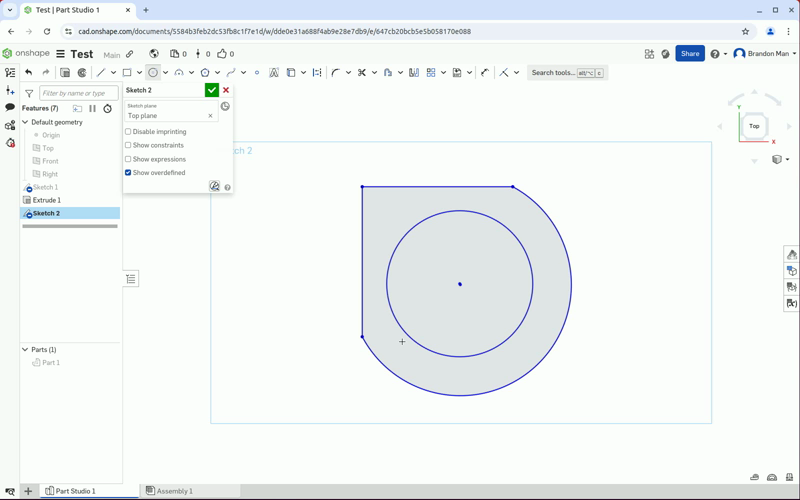
click(402, 341)
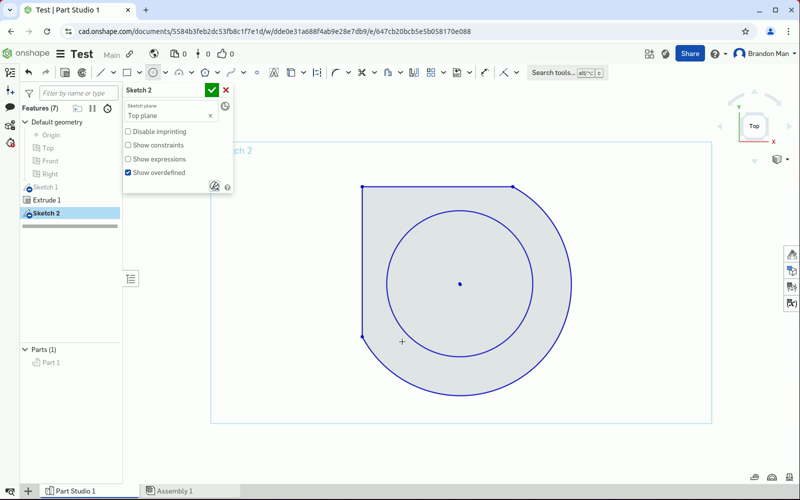
key_up(shift)
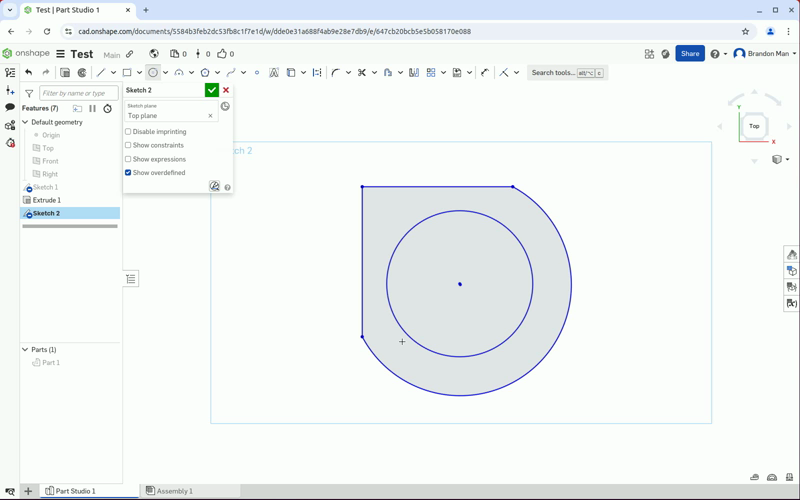
mouse_move(404, 341)
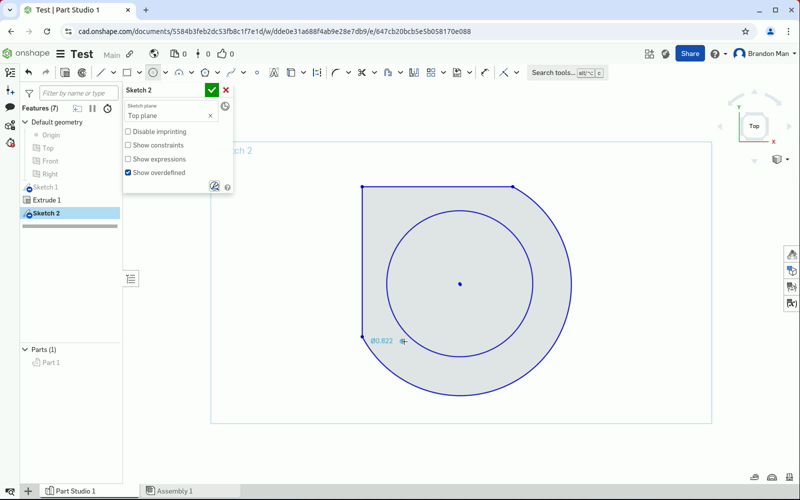
scroll(6)
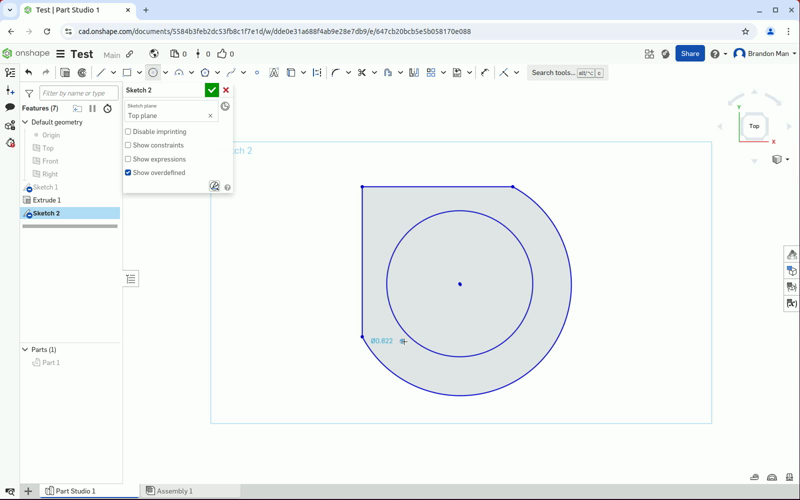
scroll(6)
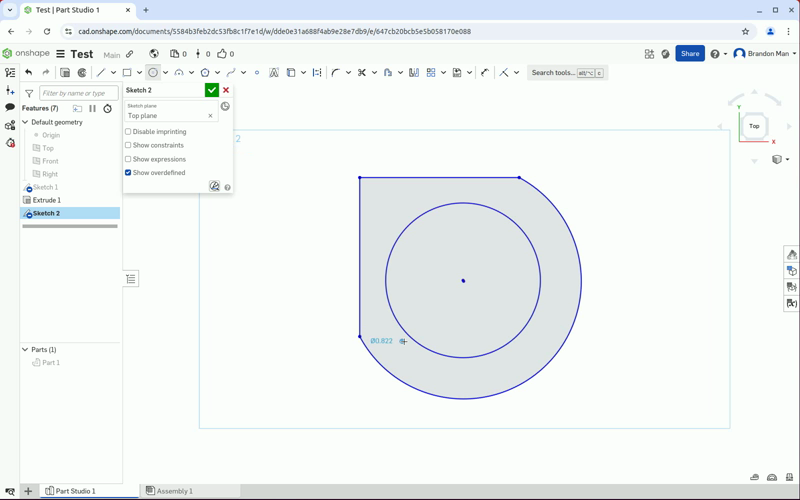
scroll(6)
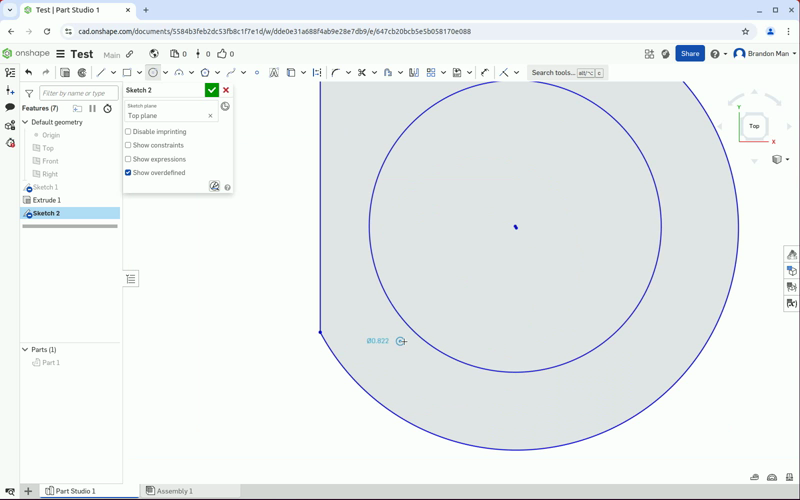
scroll(6)
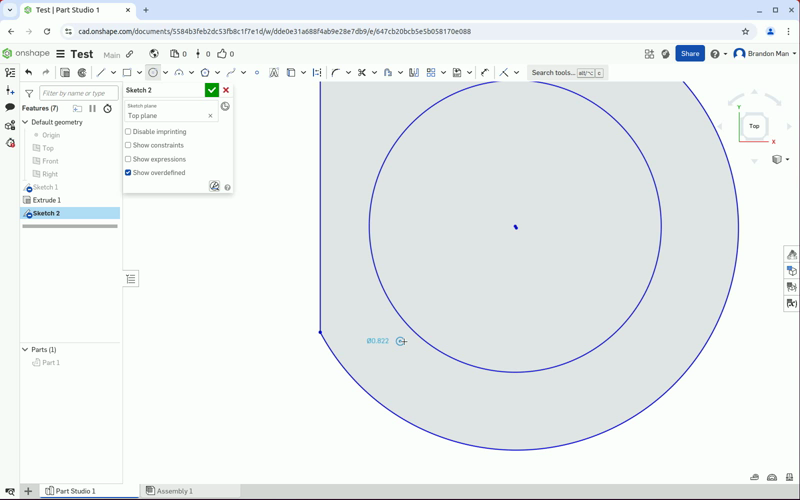
scroll(6)
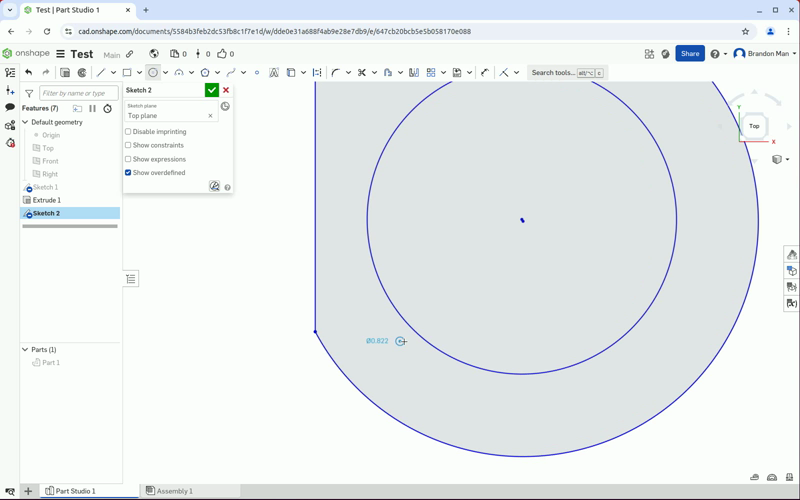
scroll(6)
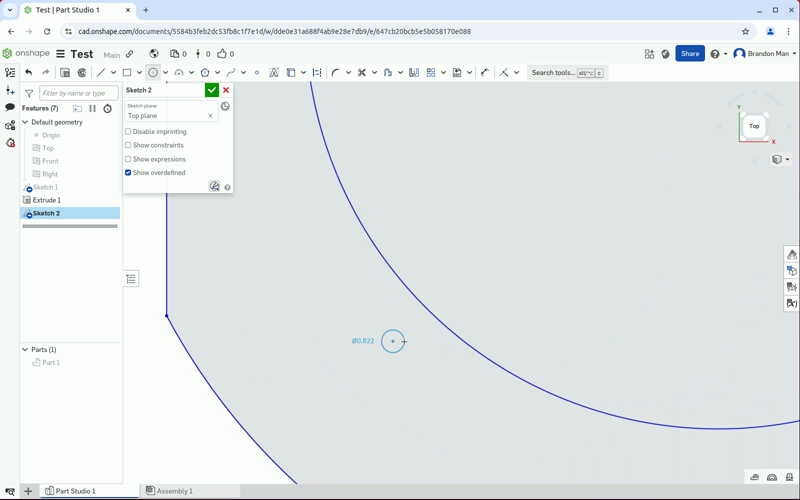
scroll(6)
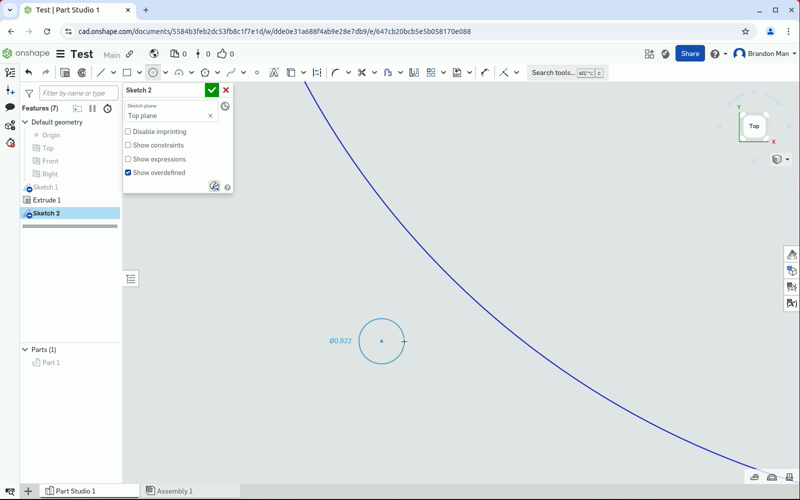
click(404, 341)
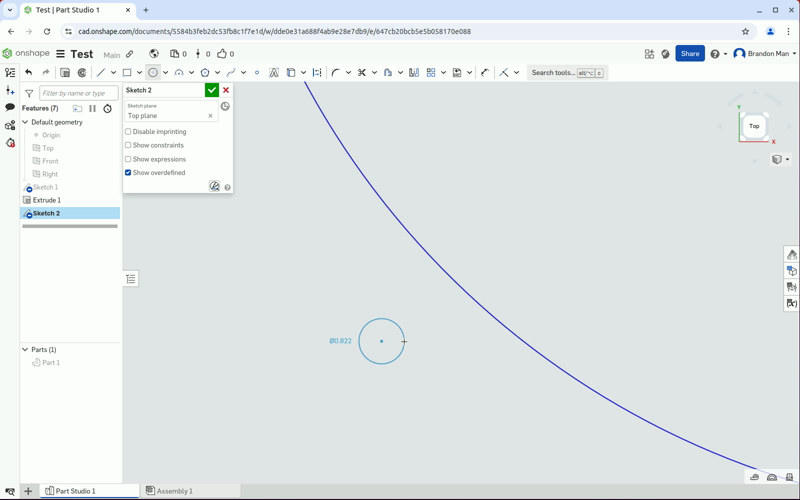
scroll(-6)
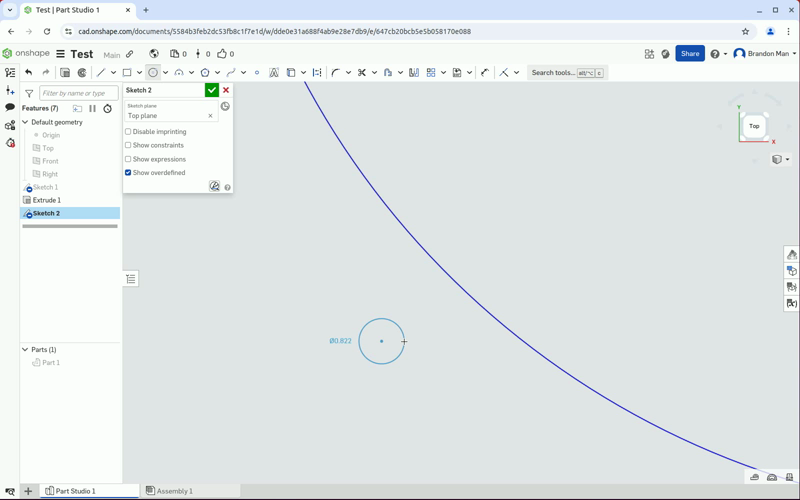
scroll(-6)
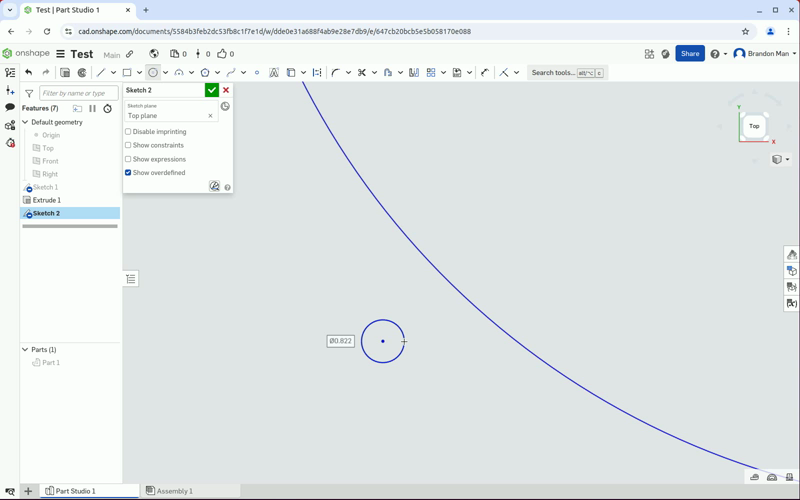
scroll(-6)
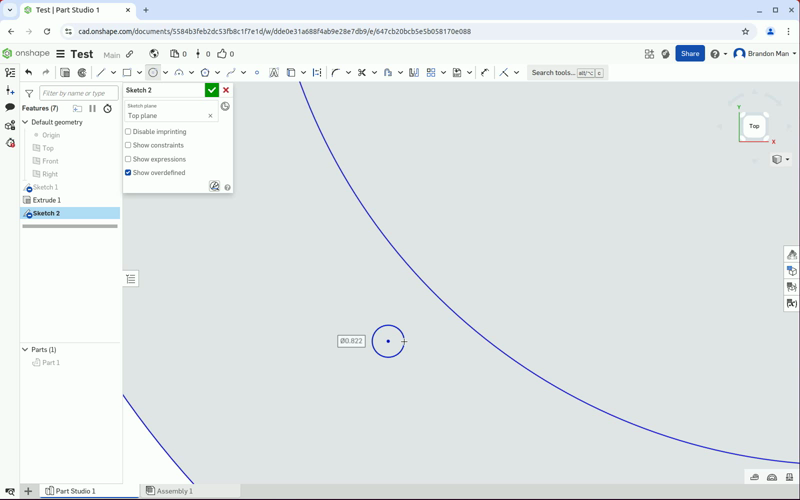
scroll(-6)
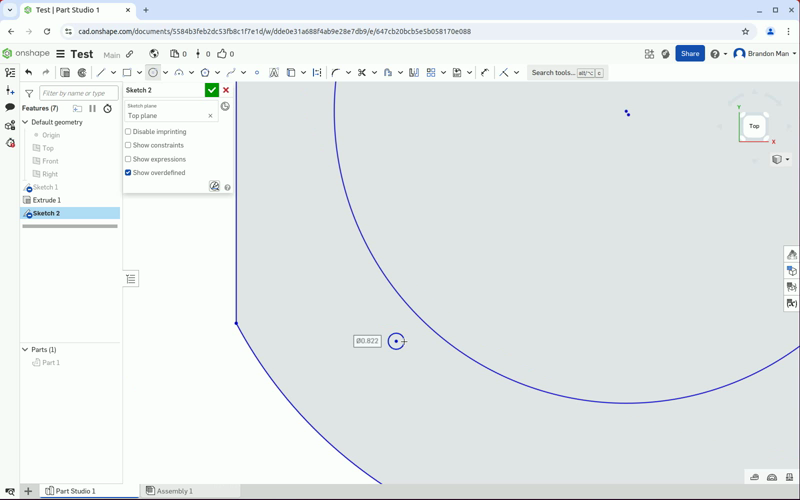
scroll(-6)
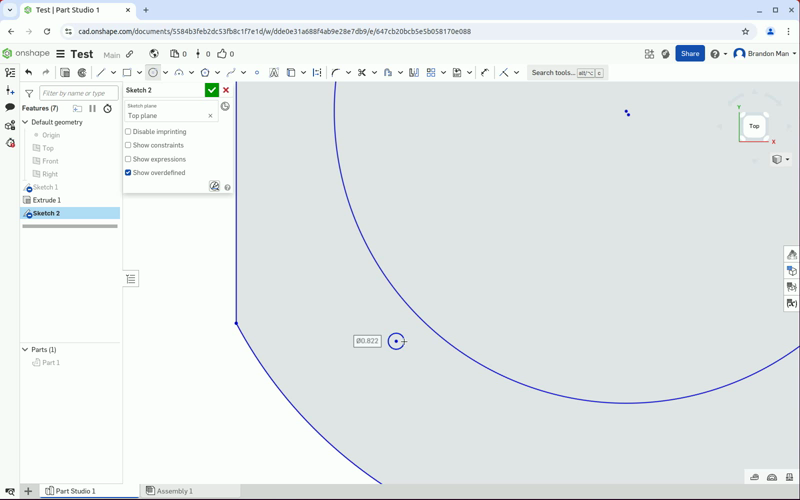
scroll(-6)
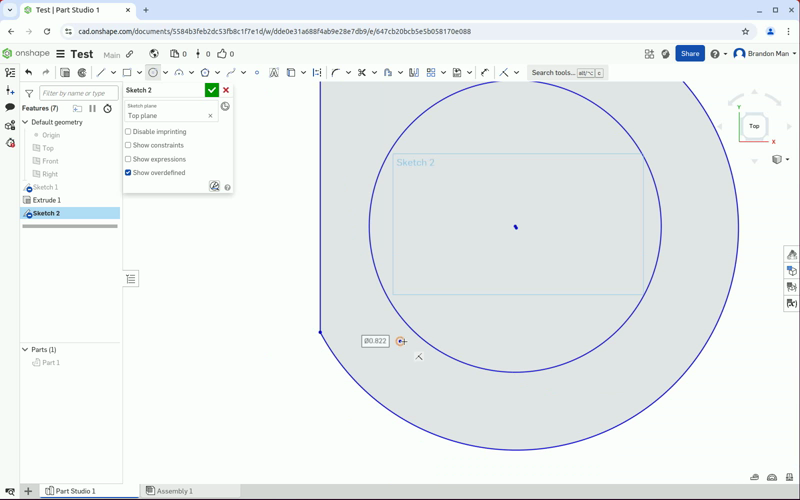
scroll(-6)
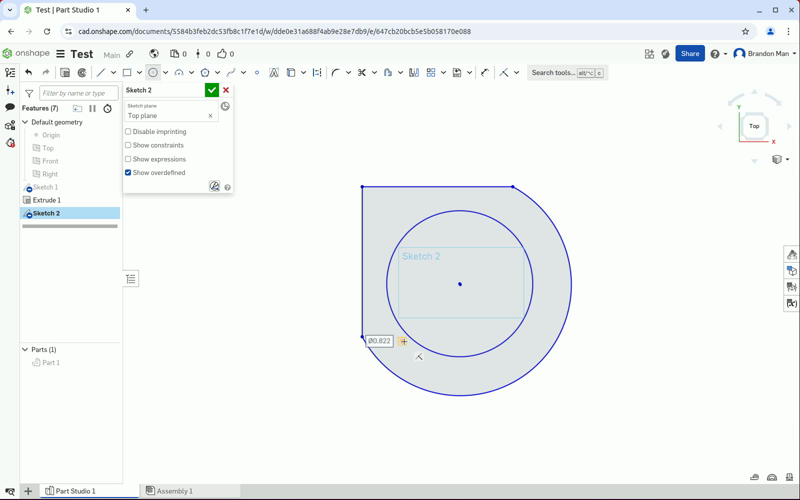
key(esc)
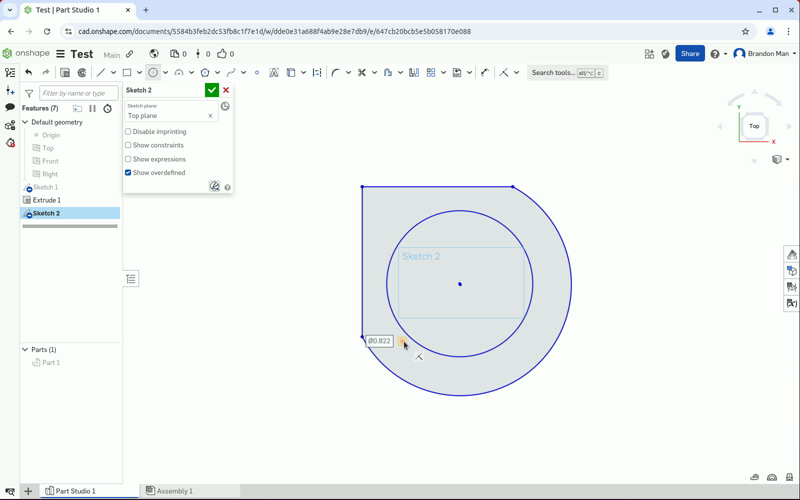
key(c)
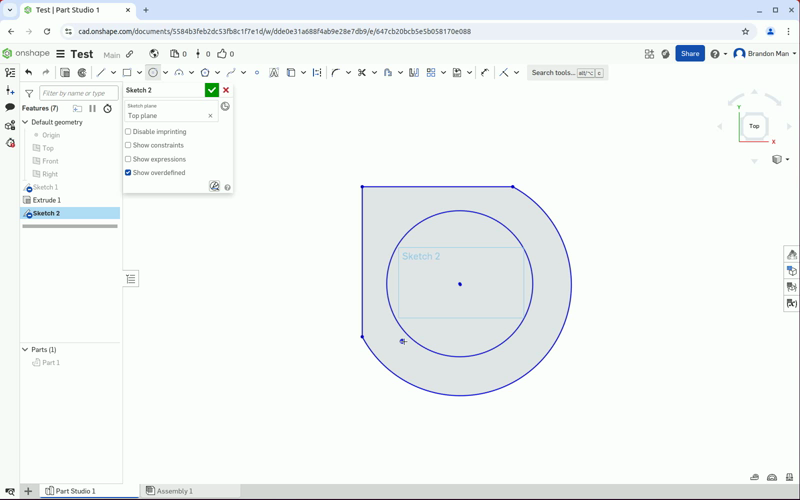
key_down(shift)
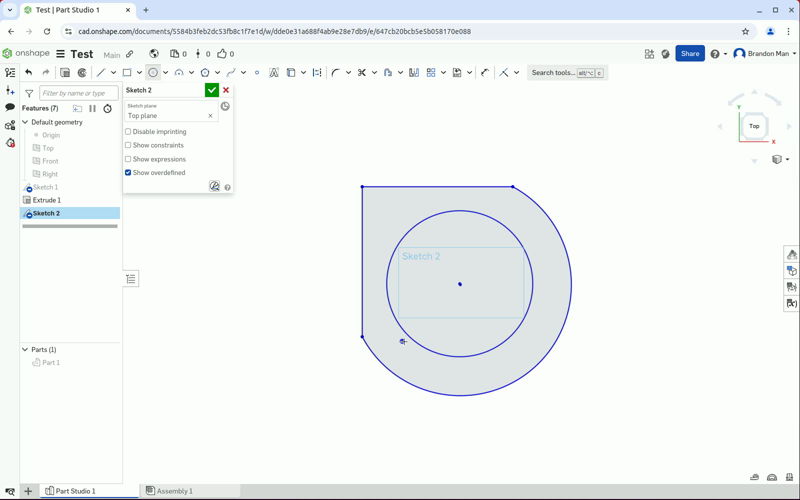
mouse_move(402, 226)
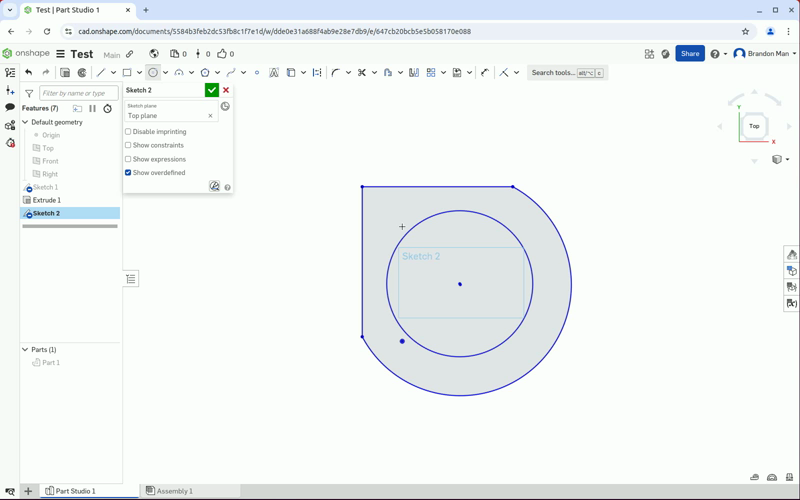
click(402, 226)
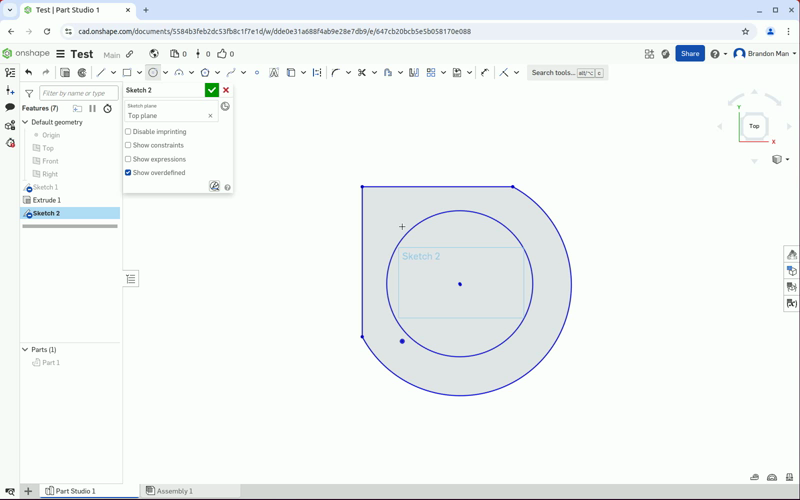
key_up(shift)
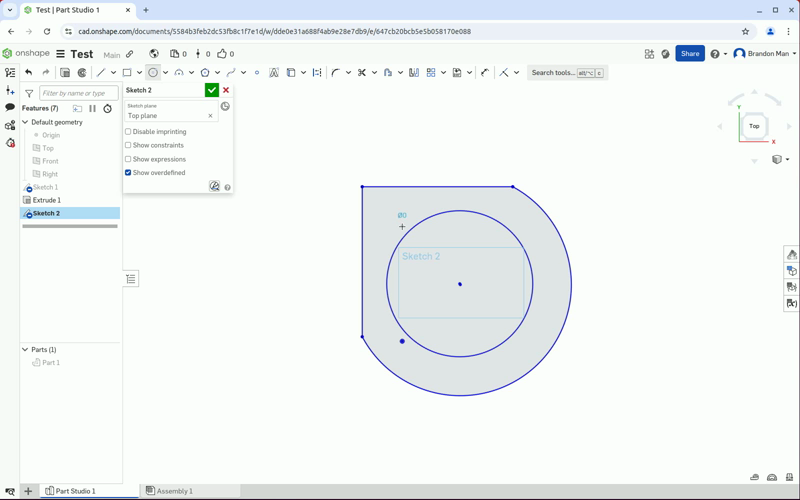
mouse_move(404, 226)
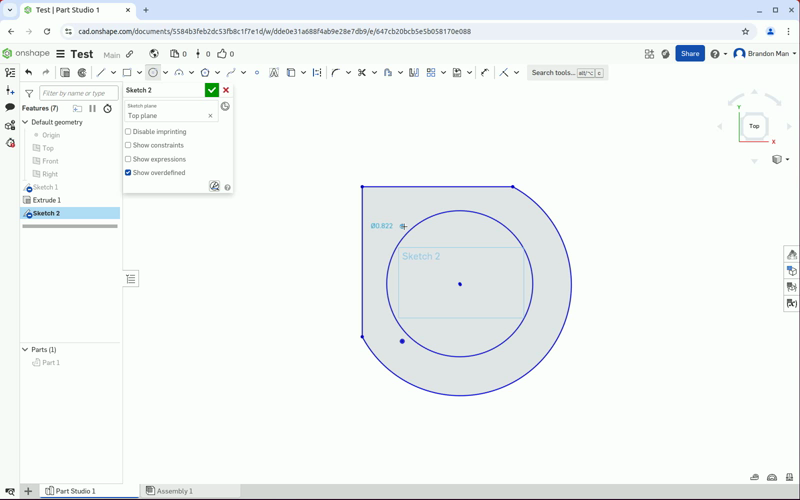
scroll(6)
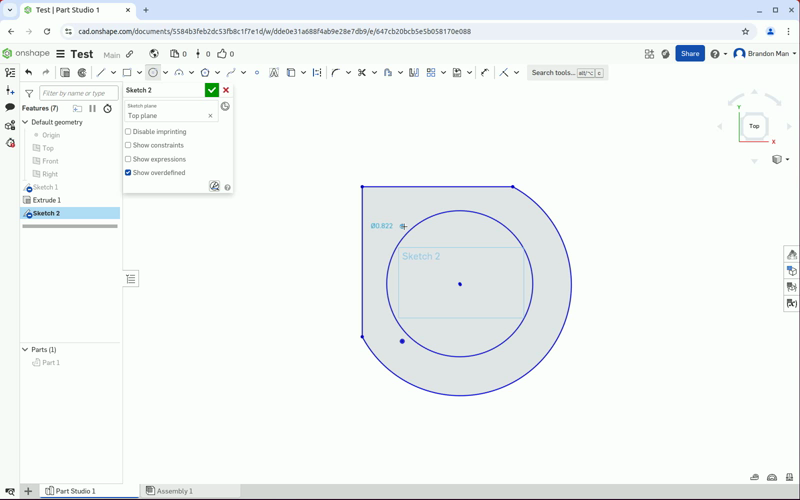
scroll(6)
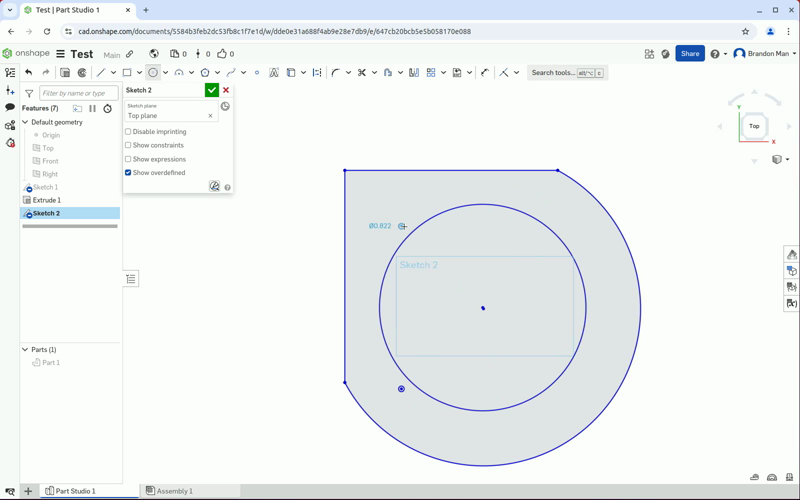
scroll(6)
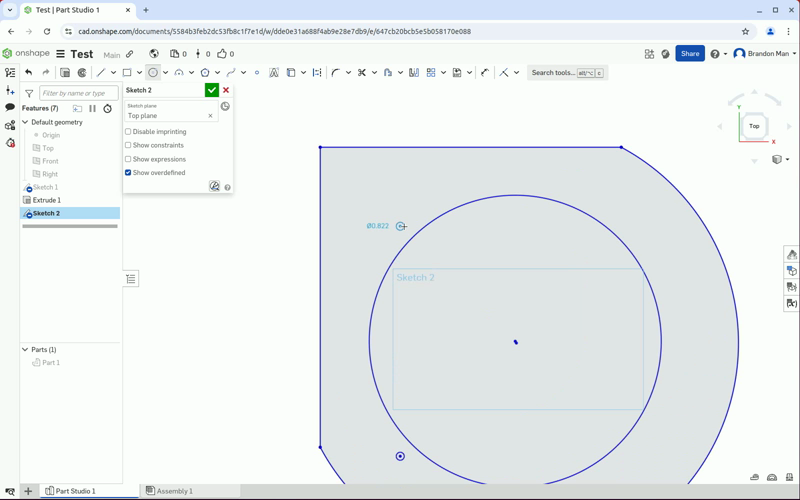
scroll(6)
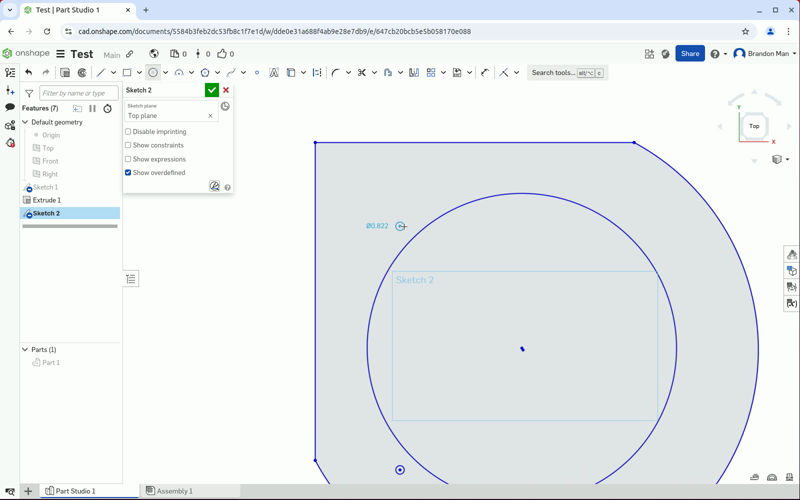
scroll(6)
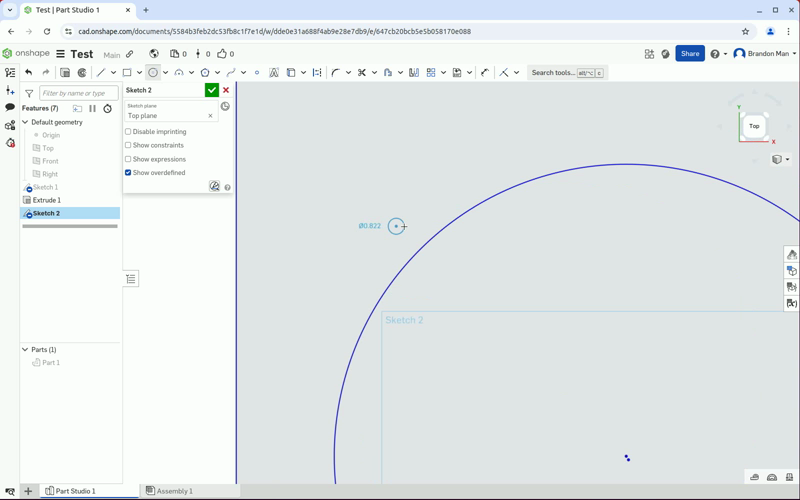
scroll(6)
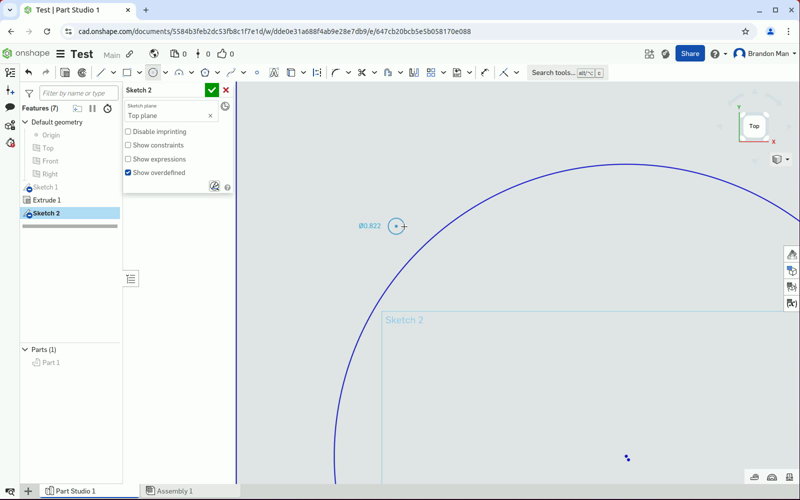
scroll(6)
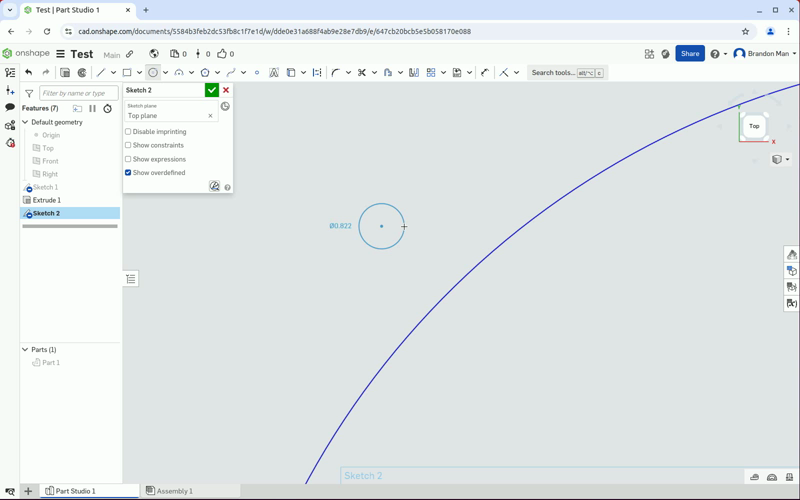
click(404, 226)
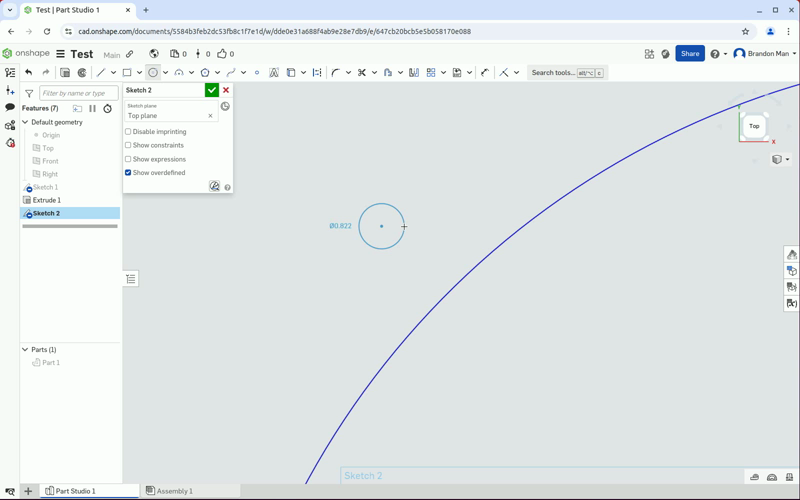
scroll(-6)
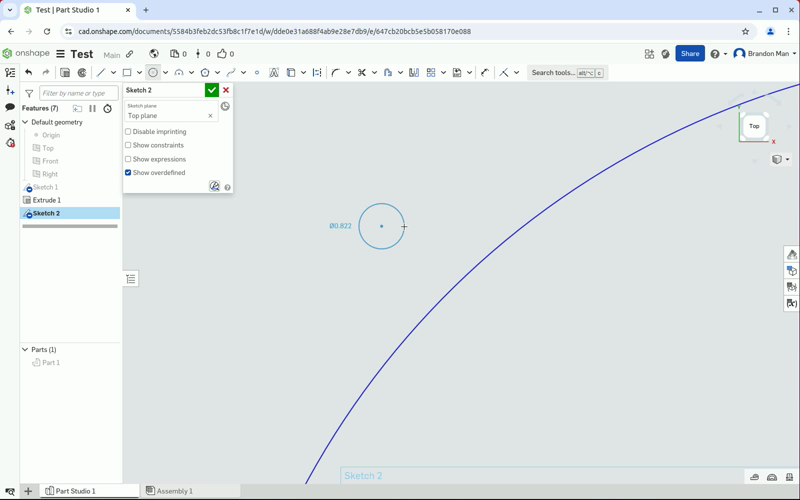
scroll(-6)
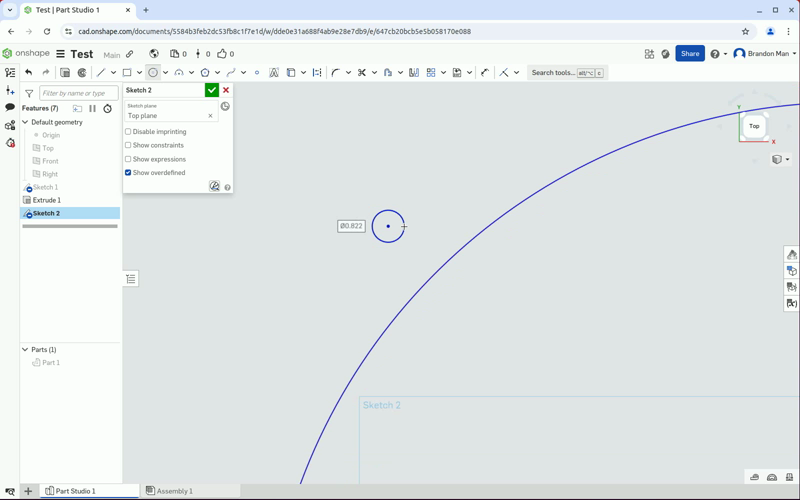
scroll(-6)
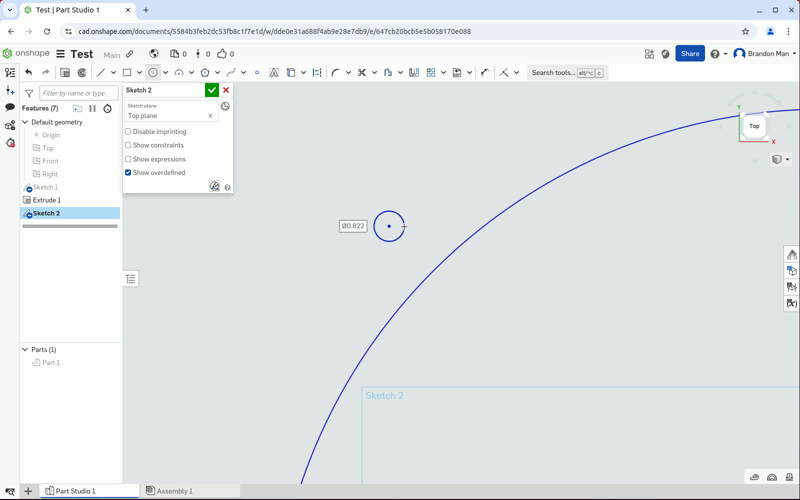
scroll(-6)
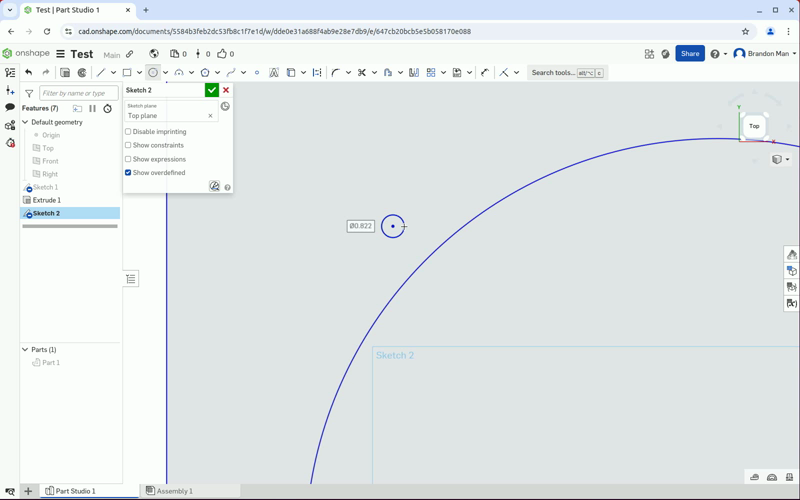
scroll(-6)
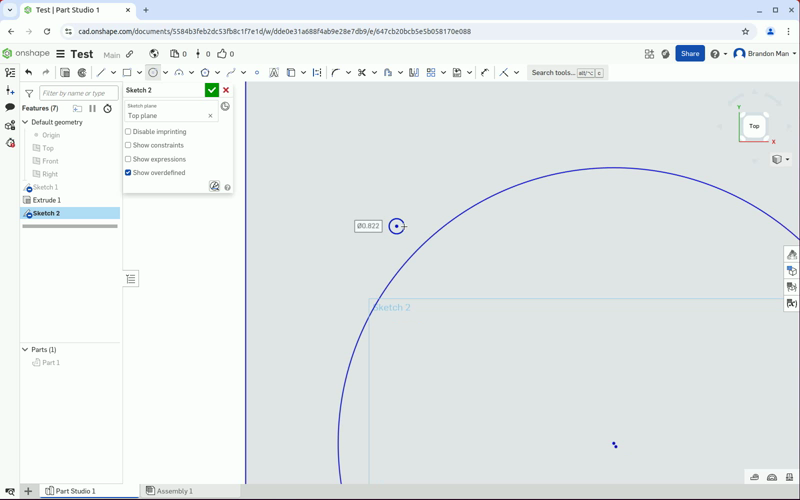
scroll(-6)
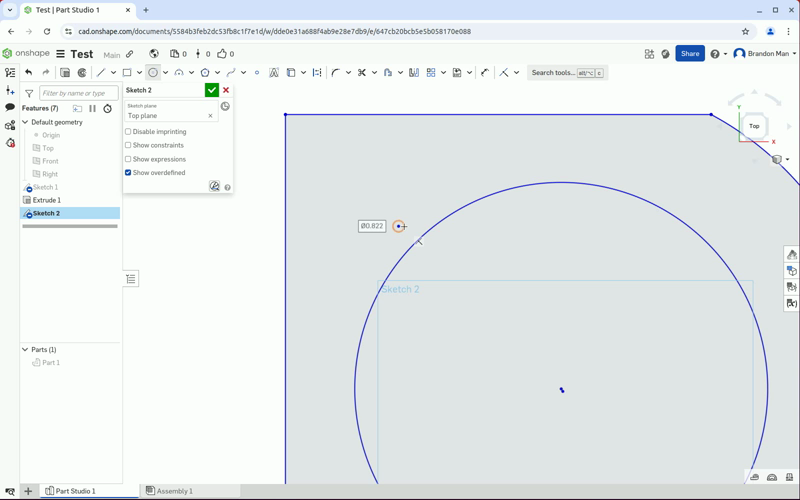
scroll(-6)
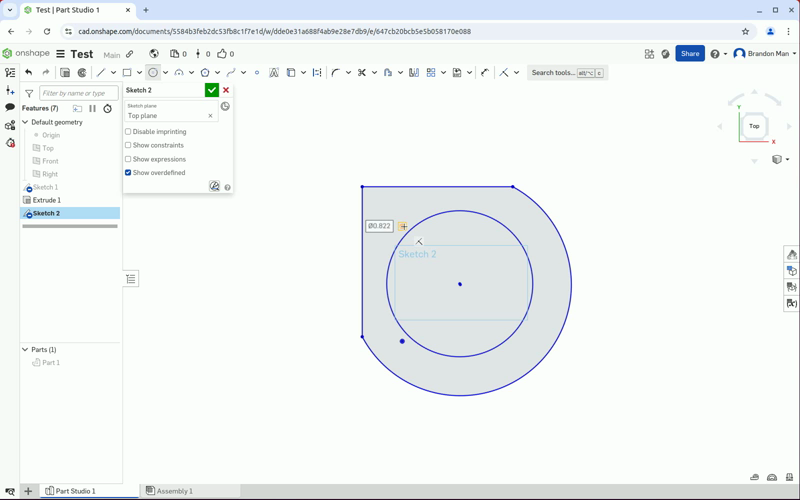
key(esc)
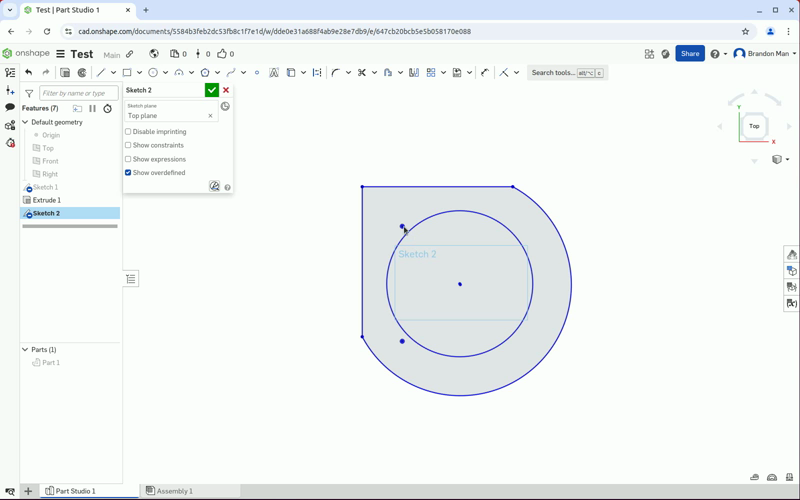
key(c)
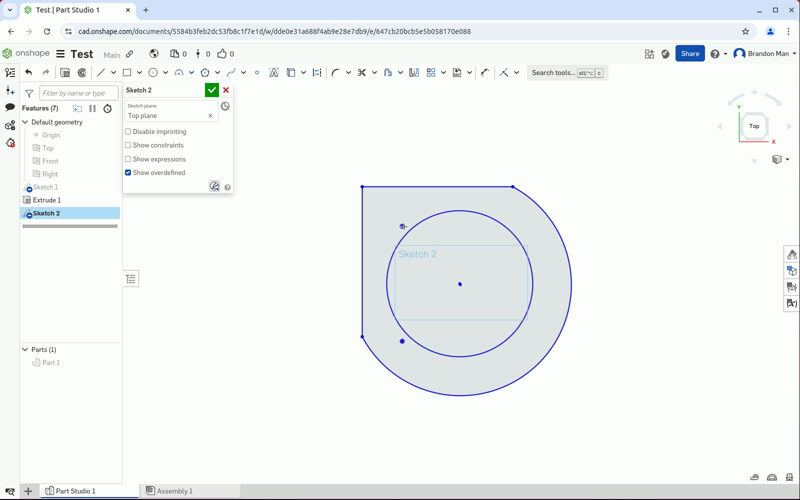
key_down(shift)
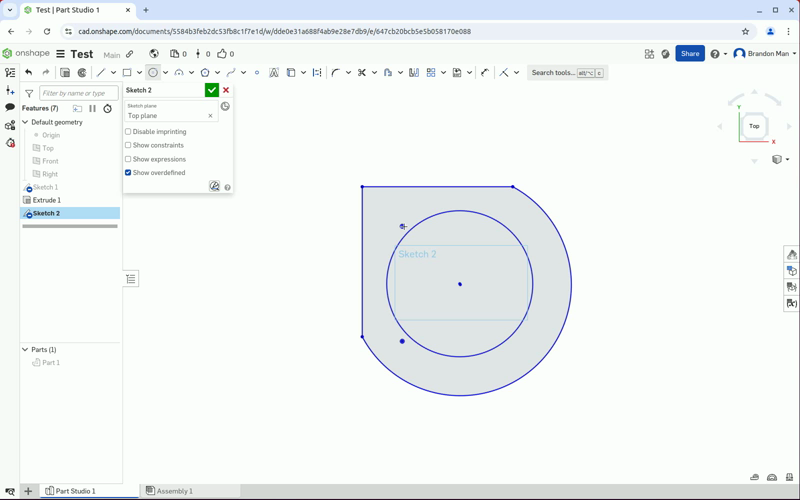
mouse_move(519, 341)
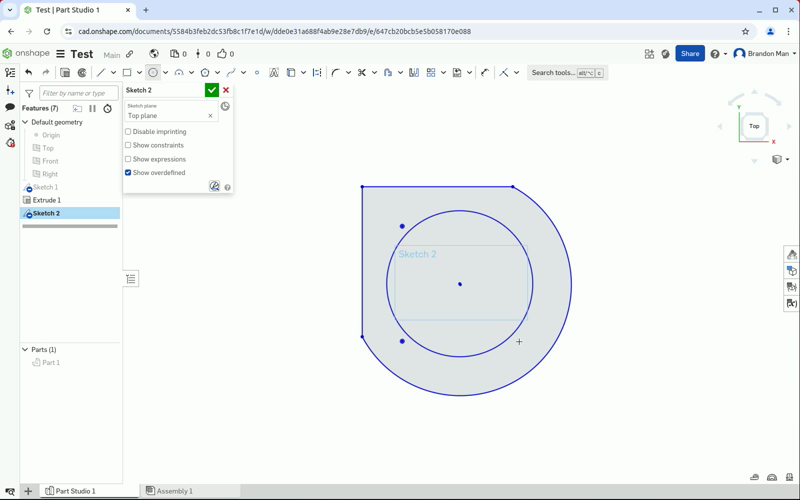
click(519, 341)
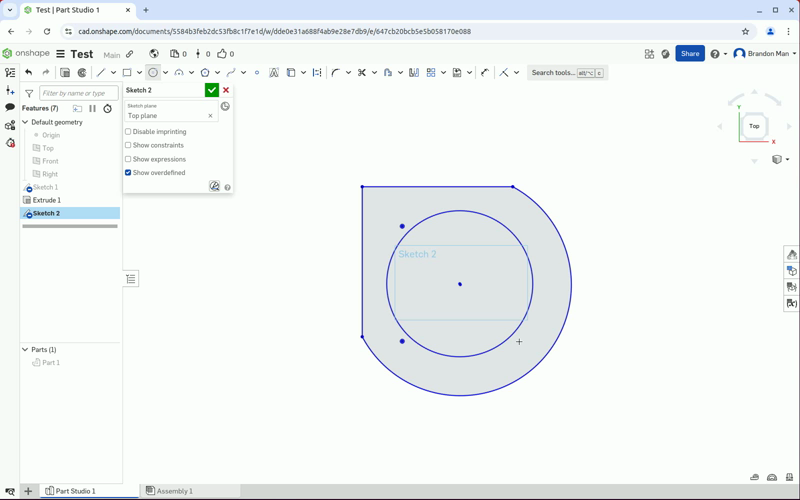
key_up(shift)
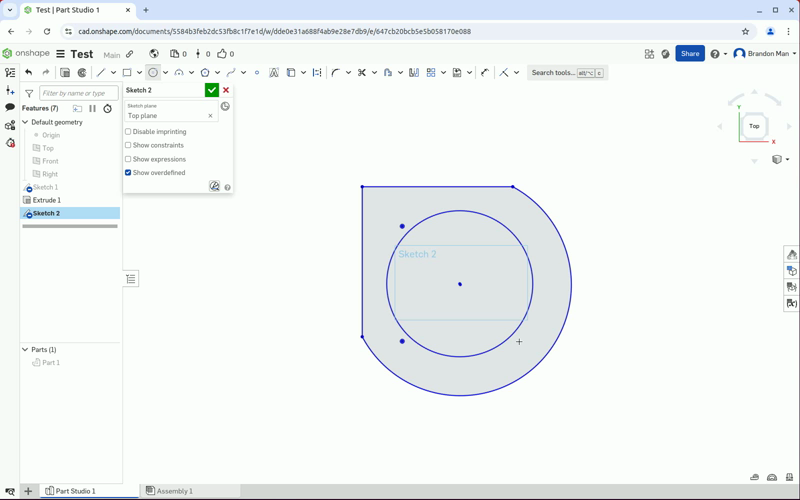
mouse_move(521, 341)
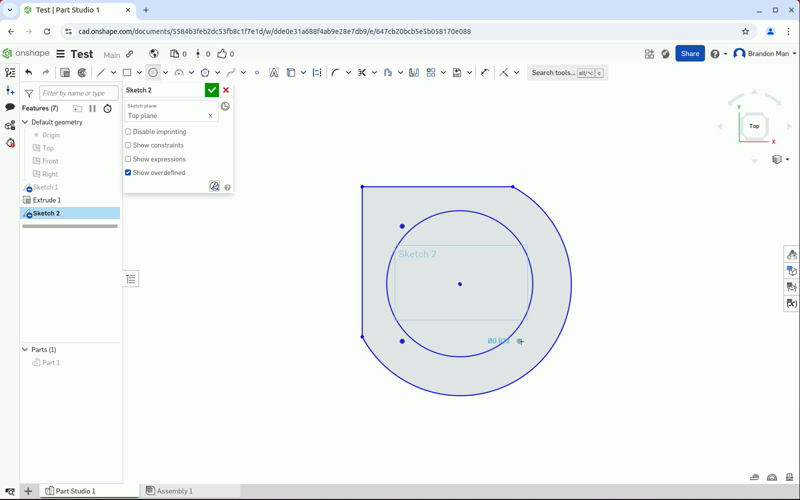
scroll(6)
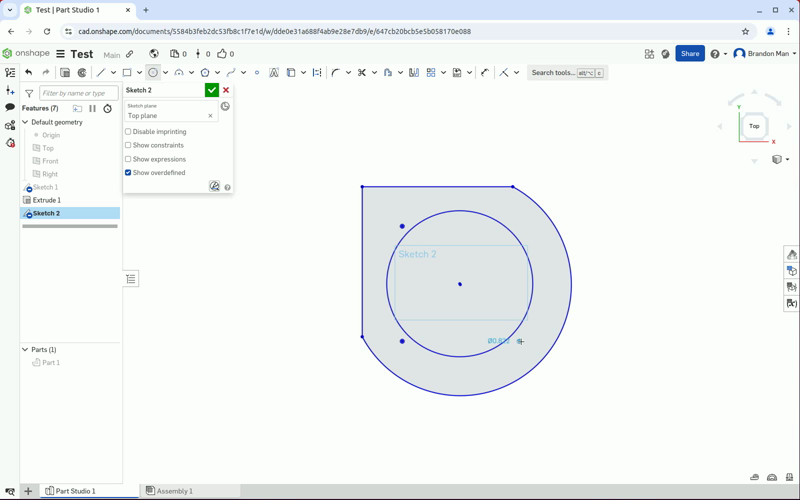
scroll(6)
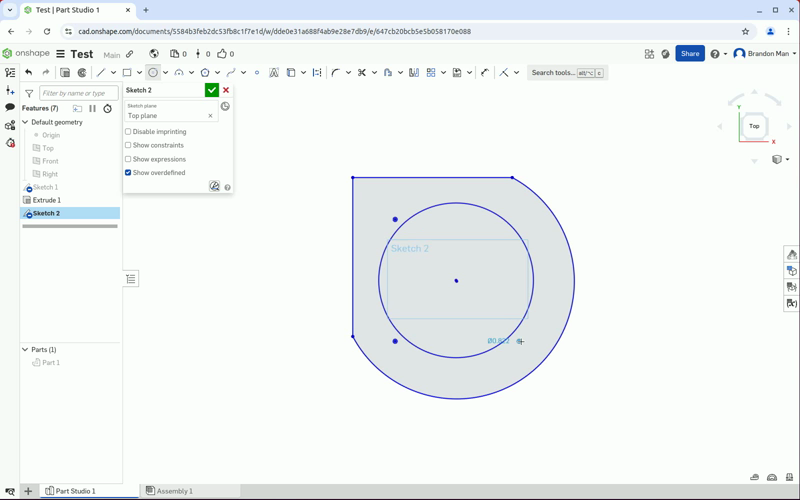
scroll(6)
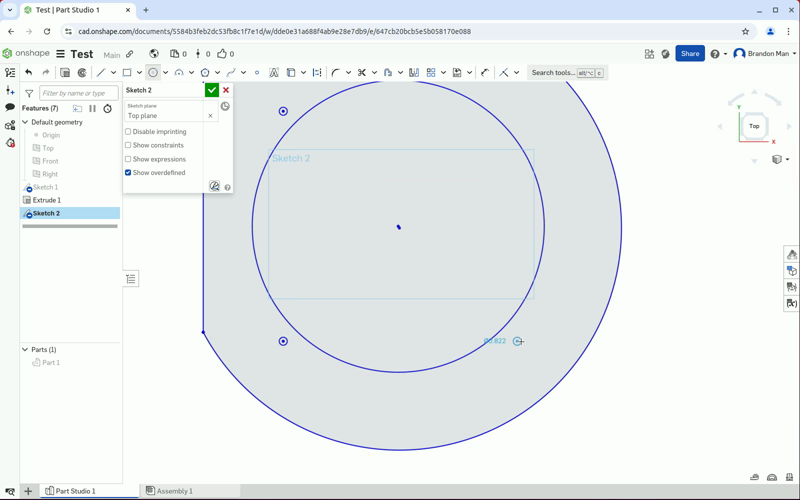
scroll(6)
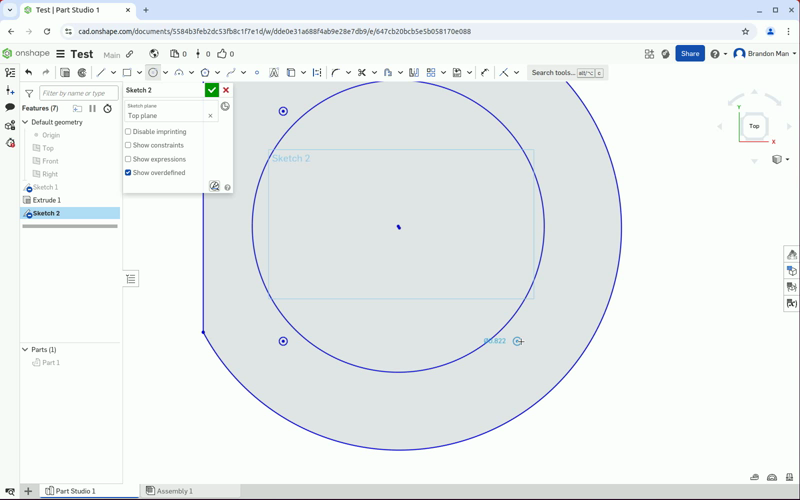
scroll(6)
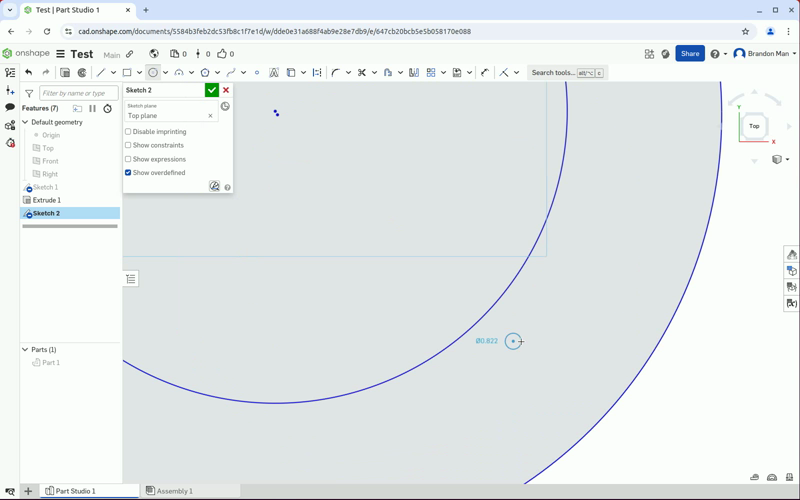
scroll(6)
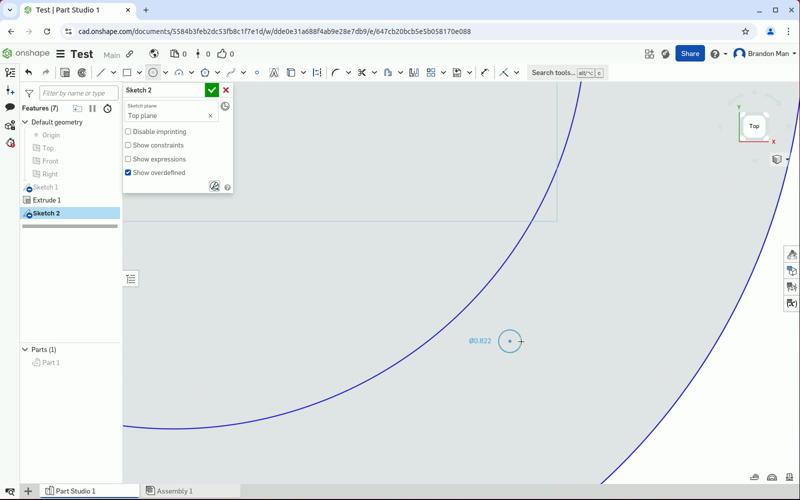
scroll(6)
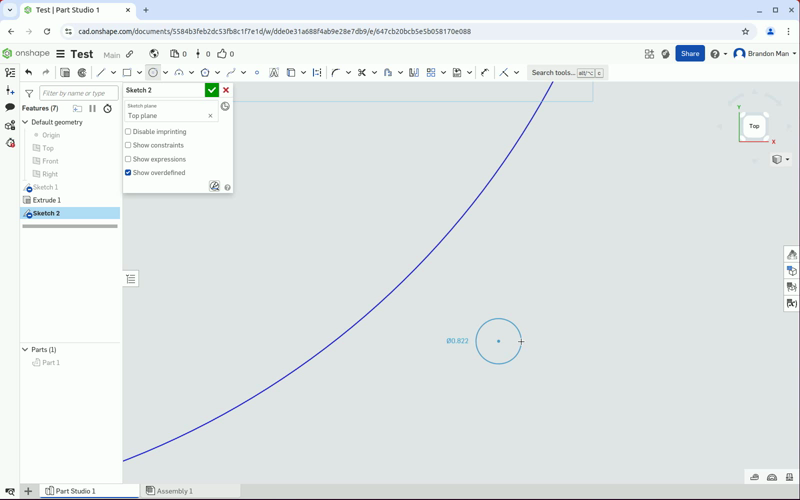
click(521, 341)
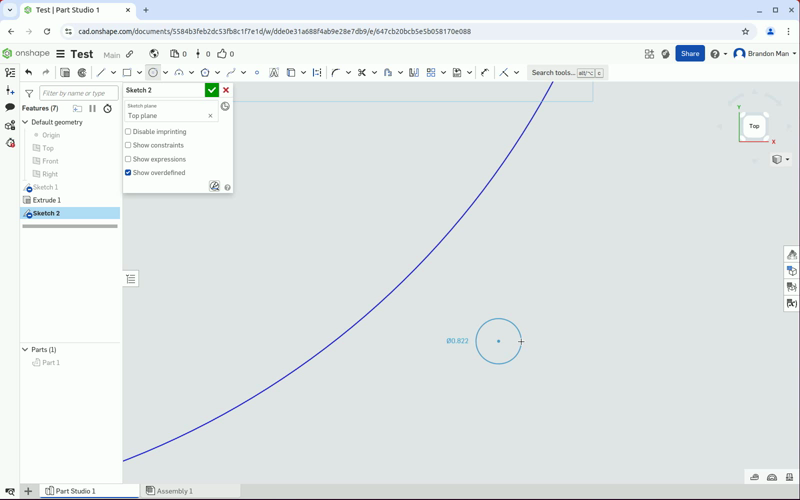
scroll(-6)
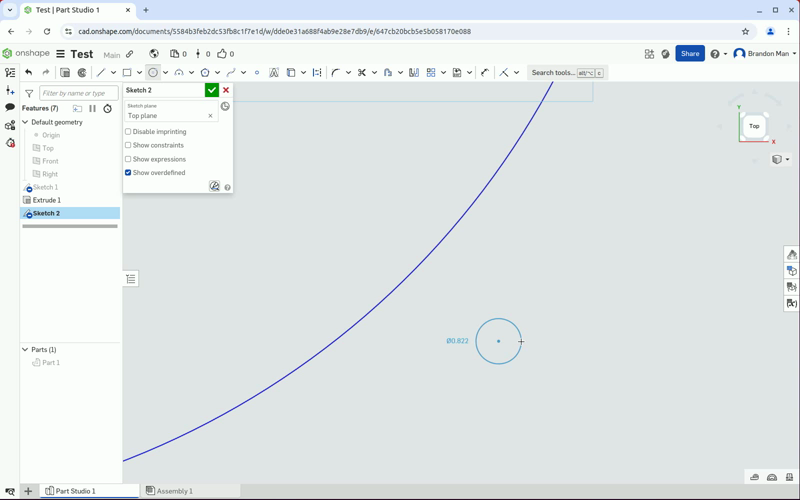
scroll(-6)
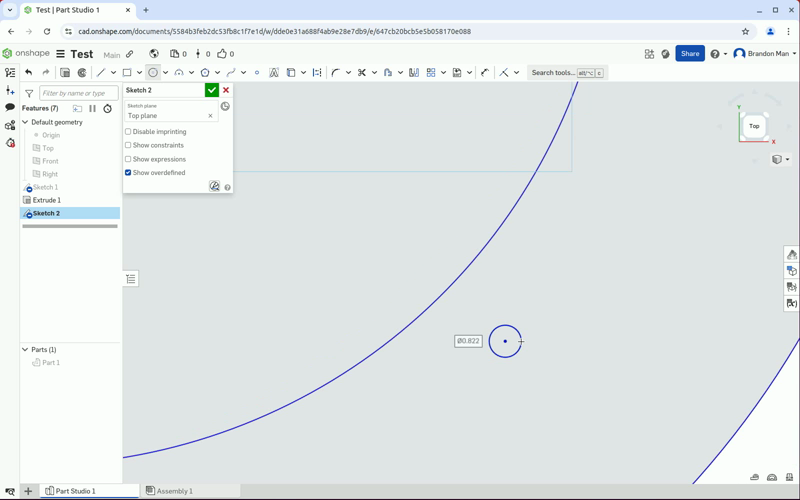
scroll(-6)
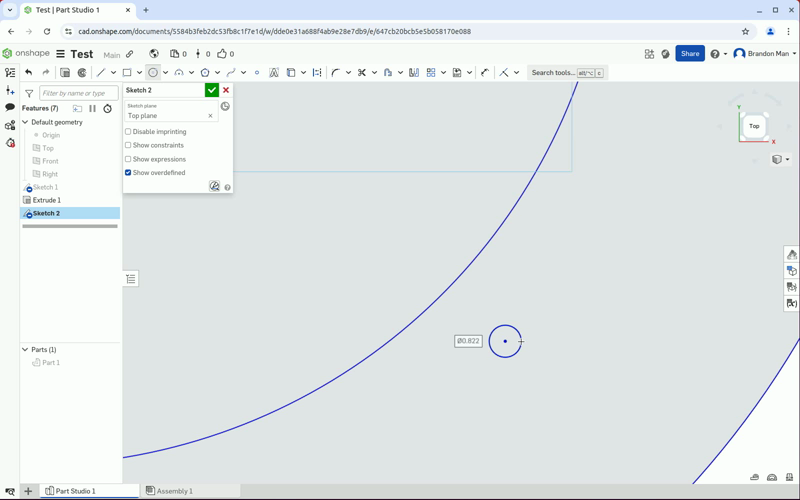
scroll(-6)
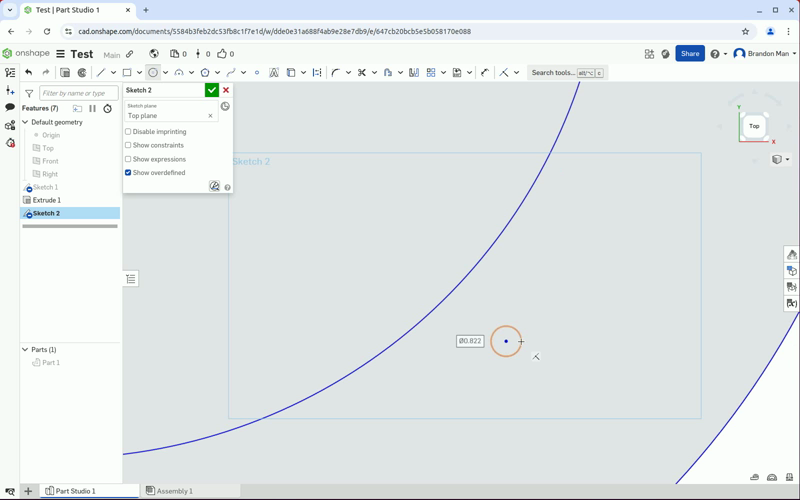
scroll(-6)
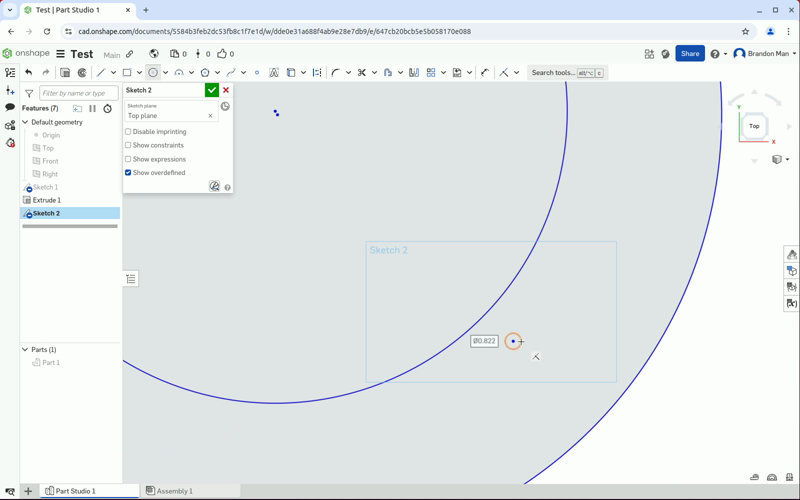
scroll(-6)
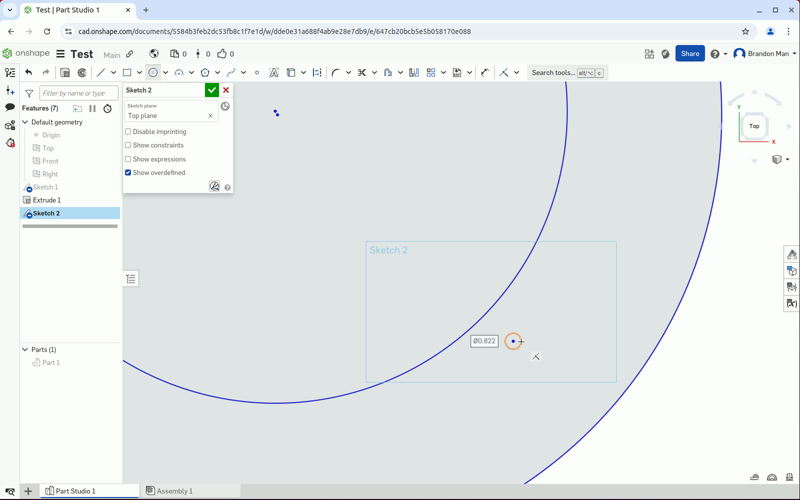
scroll(-6)
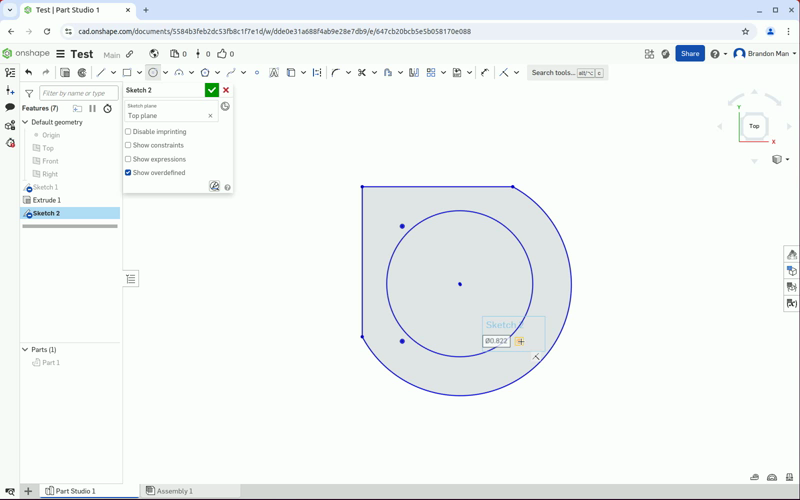
key(esc)
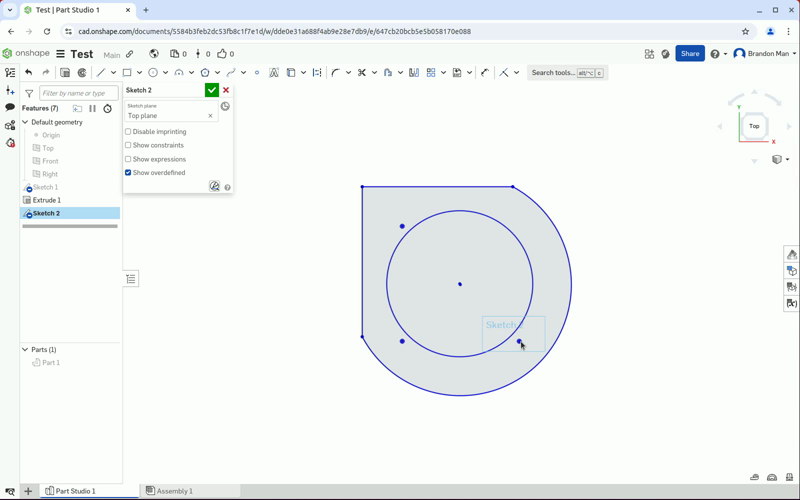
key(c)
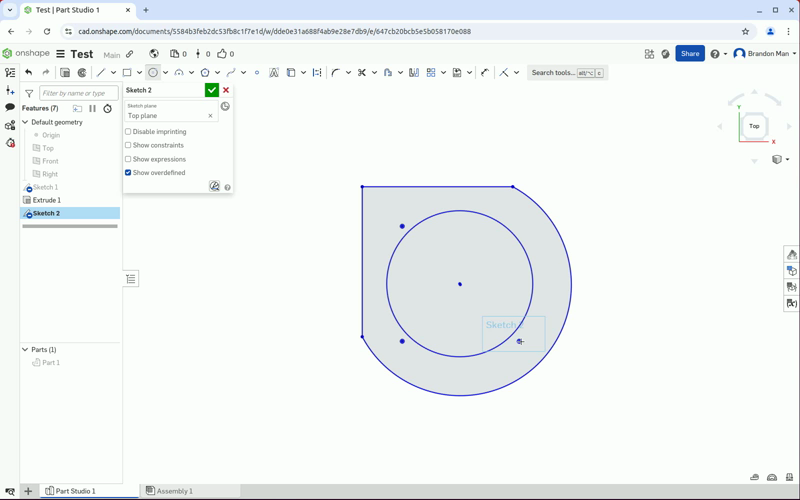
key_down(shift)
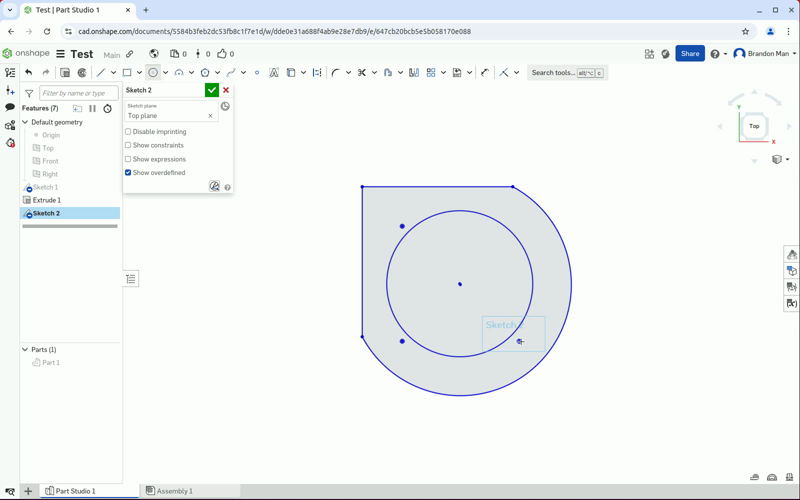
mouse_move(519, 226)
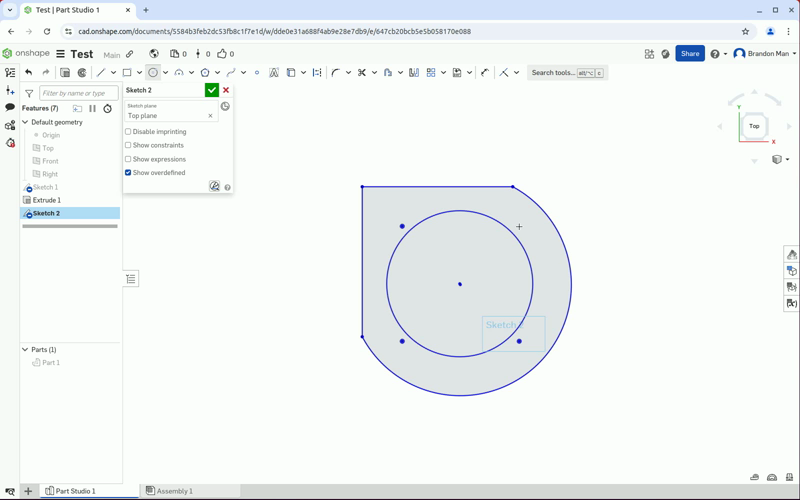
click(519, 226)
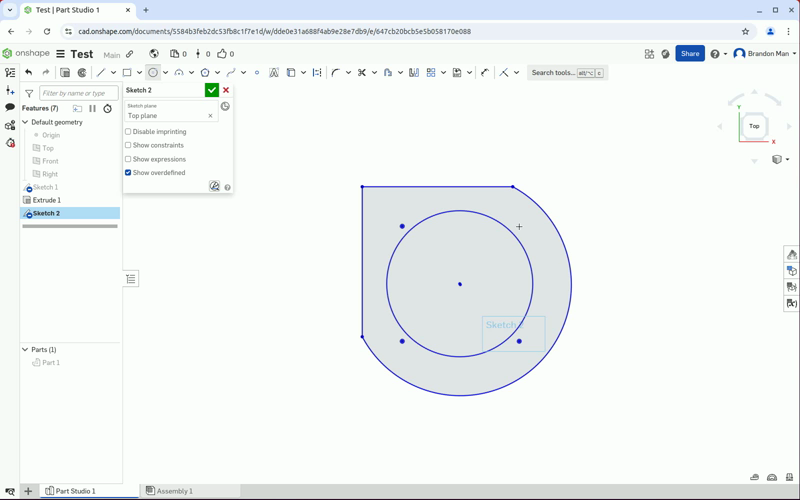
key_up(shift)
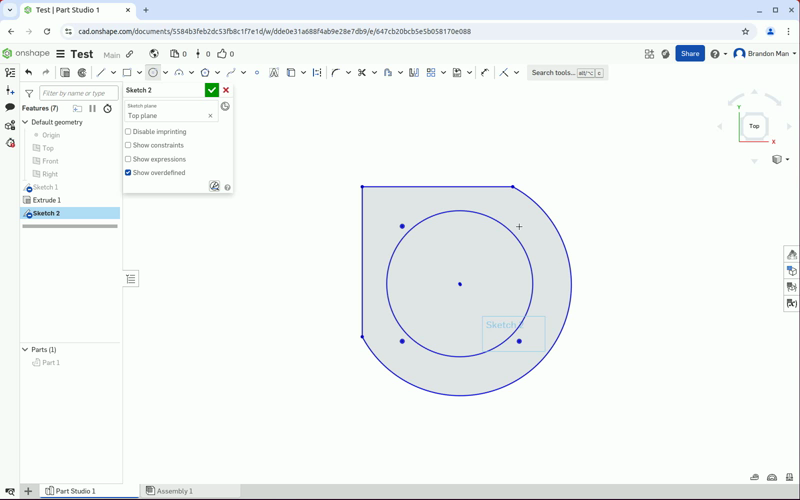
mouse_move(521, 226)
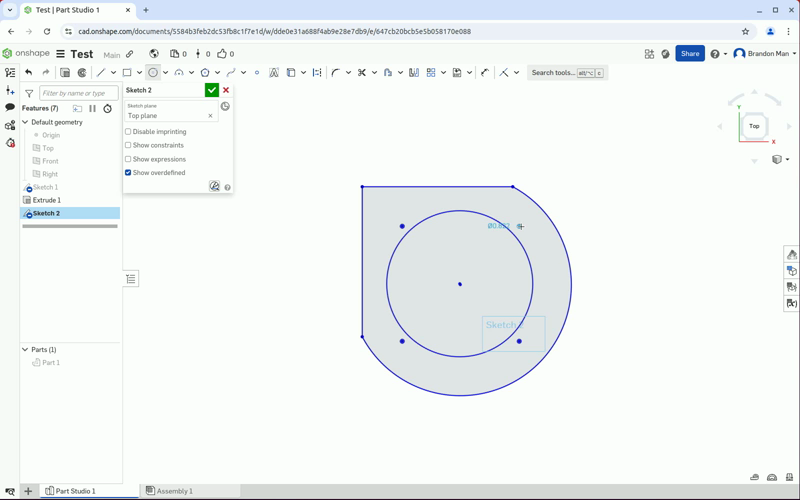
scroll(6)
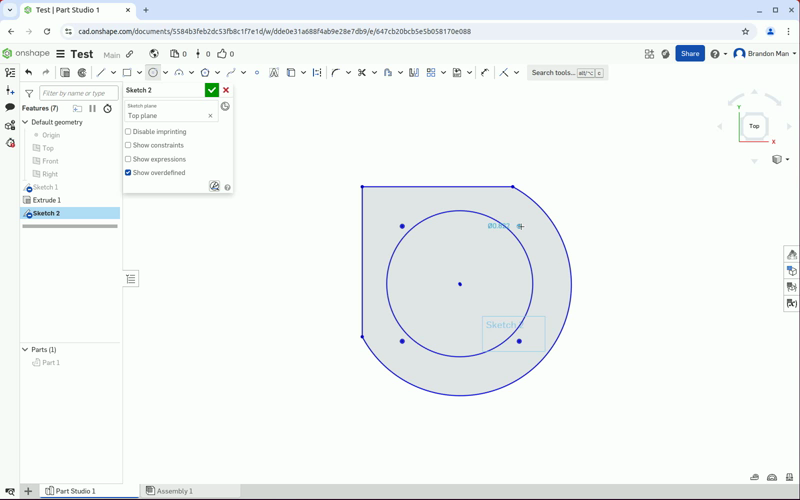
scroll(6)
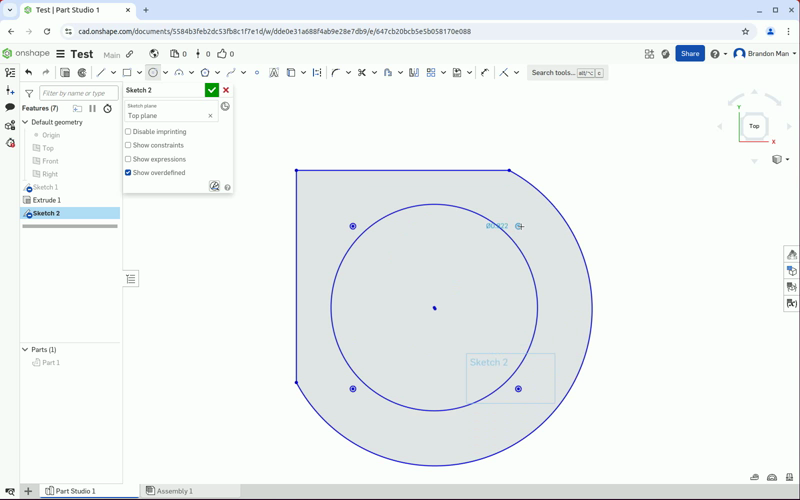
scroll(6)
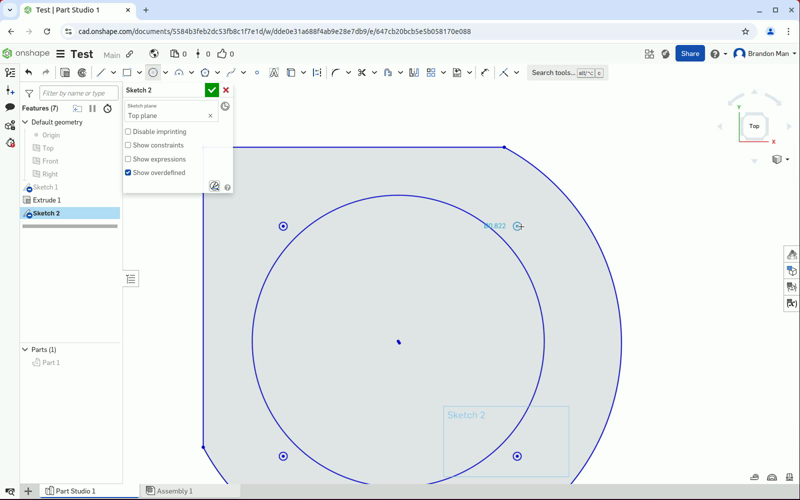
scroll(6)
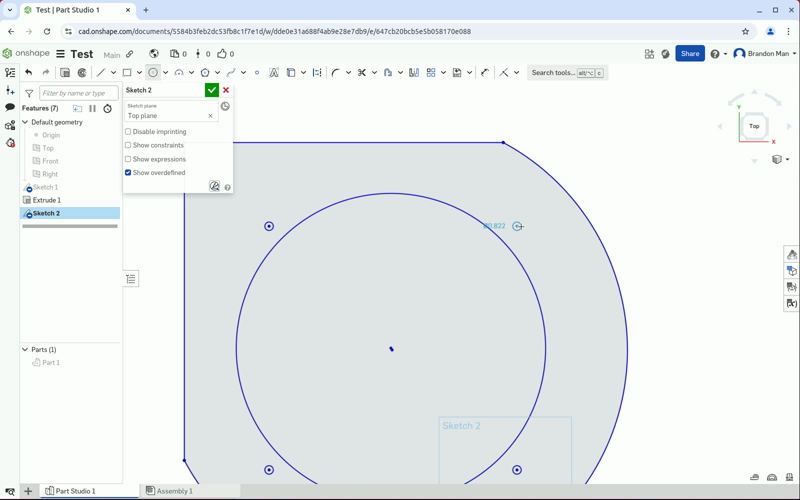
scroll(6)
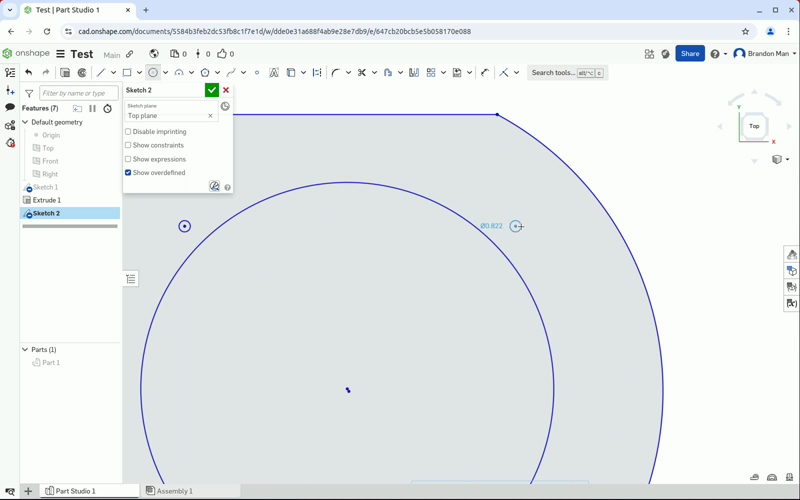
scroll(6)
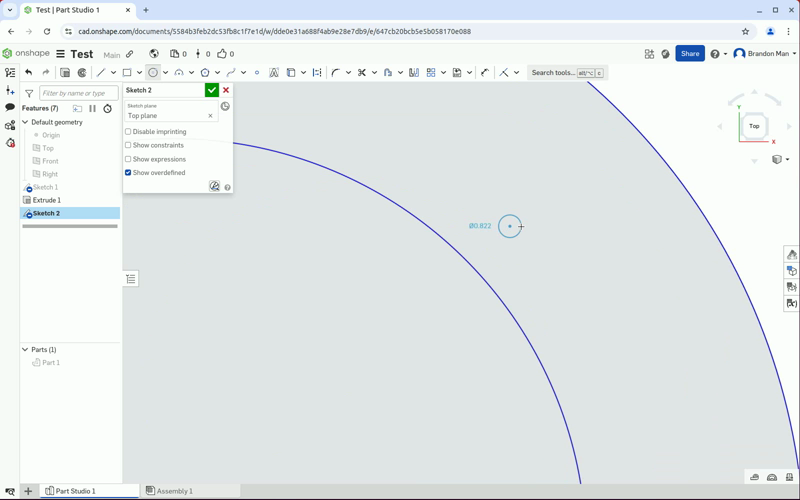
scroll(6)
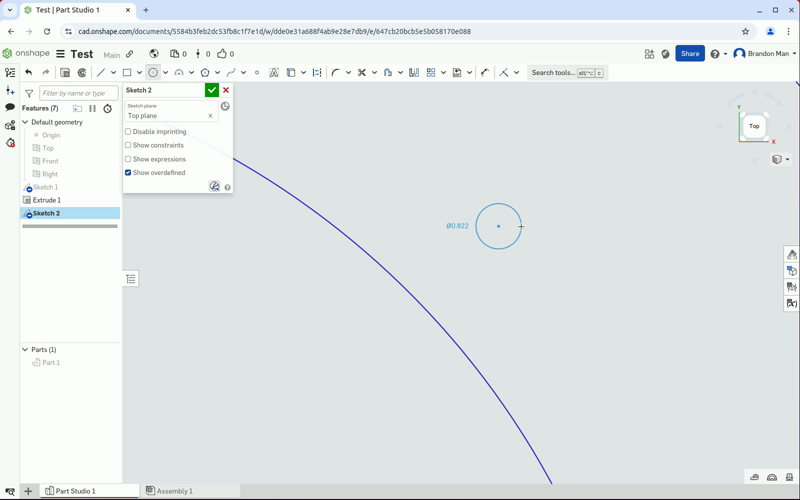
click(521, 226)
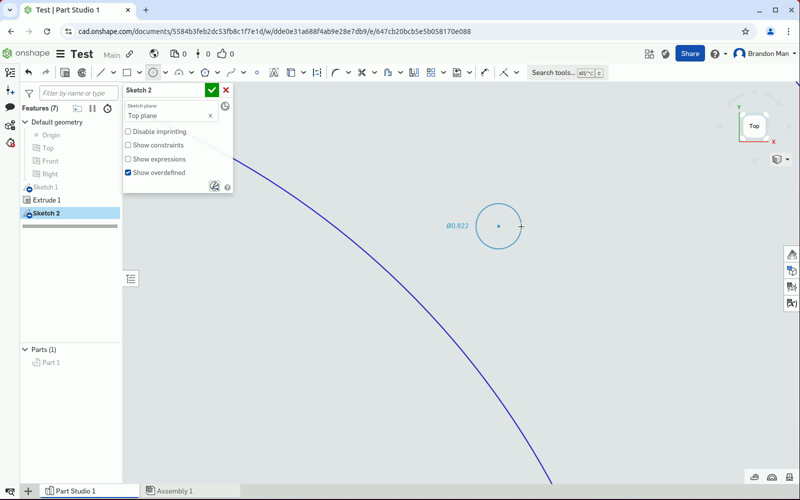
scroll(-6)
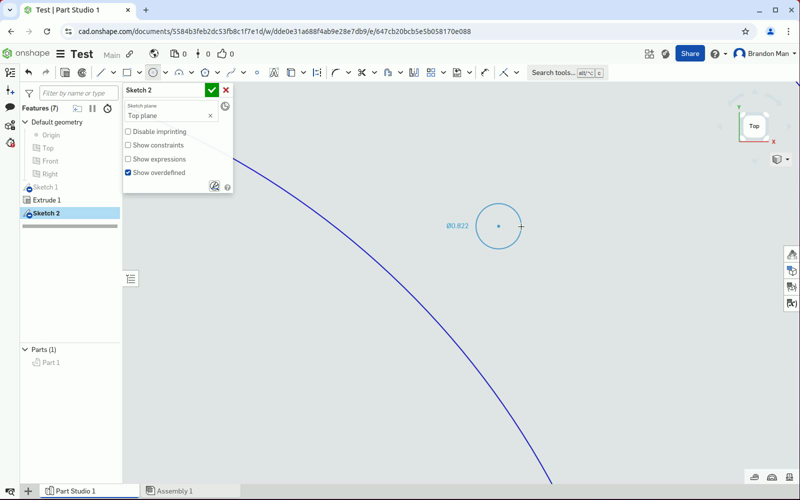
scroll(-6)
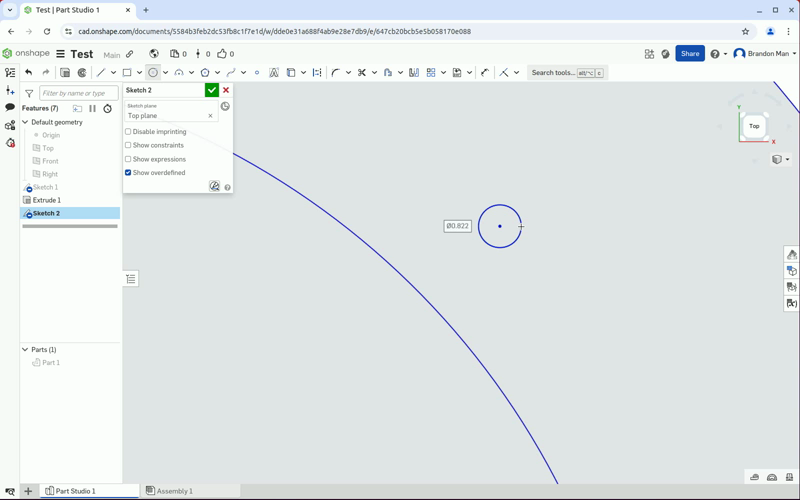
scroll(-6)
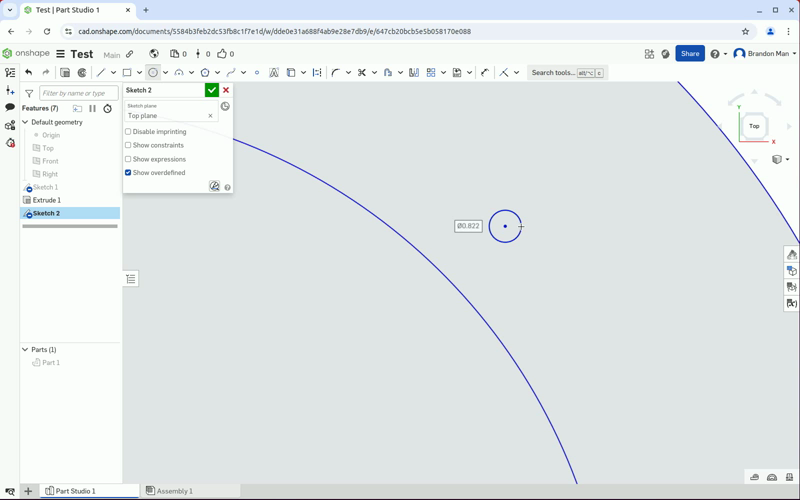
scroll(-6)
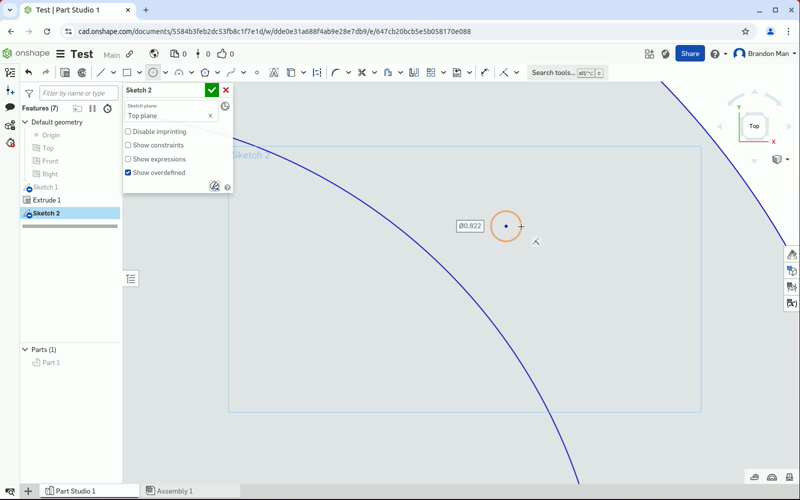
scroll(-6)
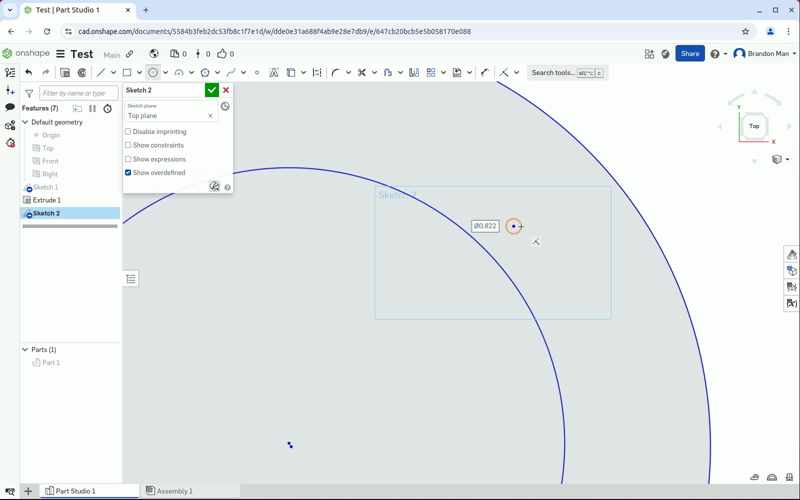
scroll(-6)
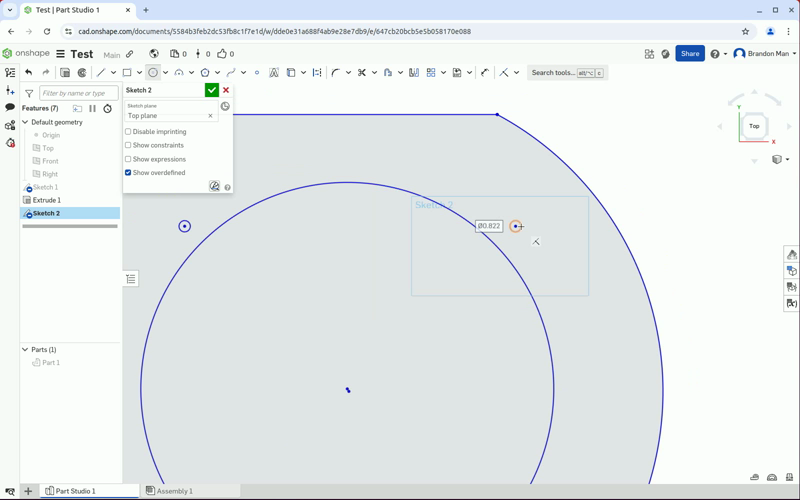
scroll(-6)
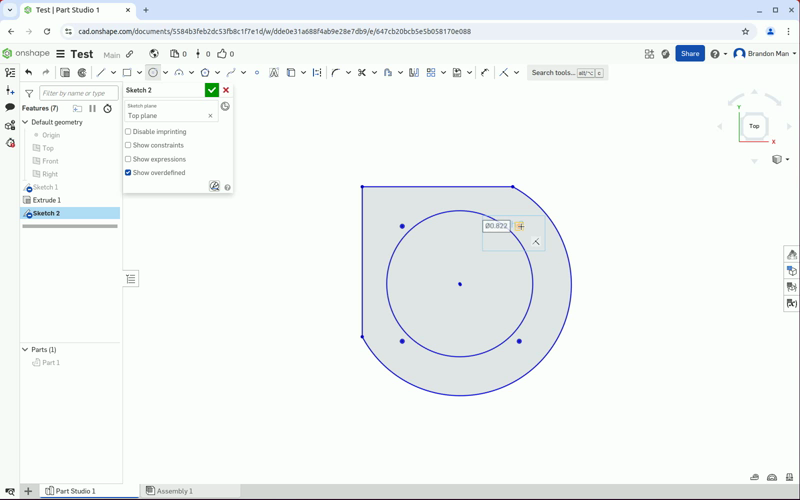
key(esc)
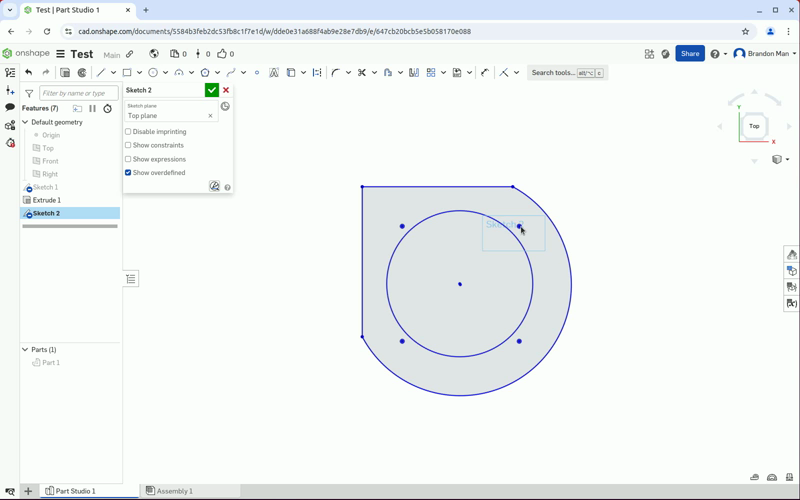
mouse_move(540, 243)
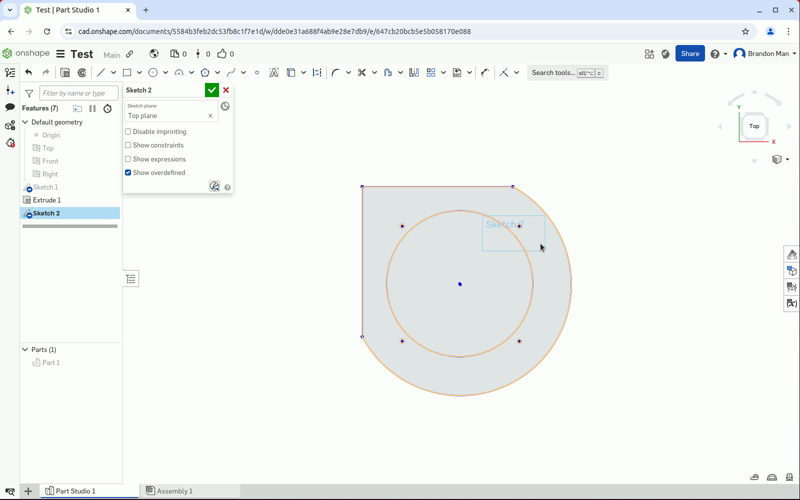
click(540, 243)
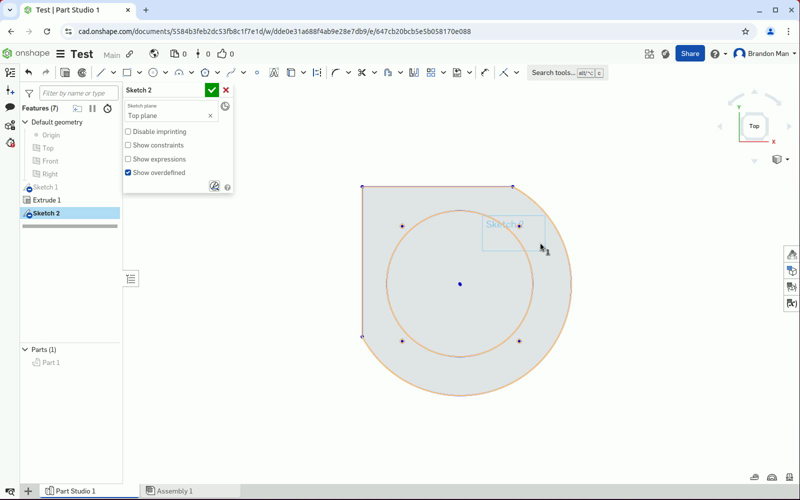
mouse_move(73, 352)
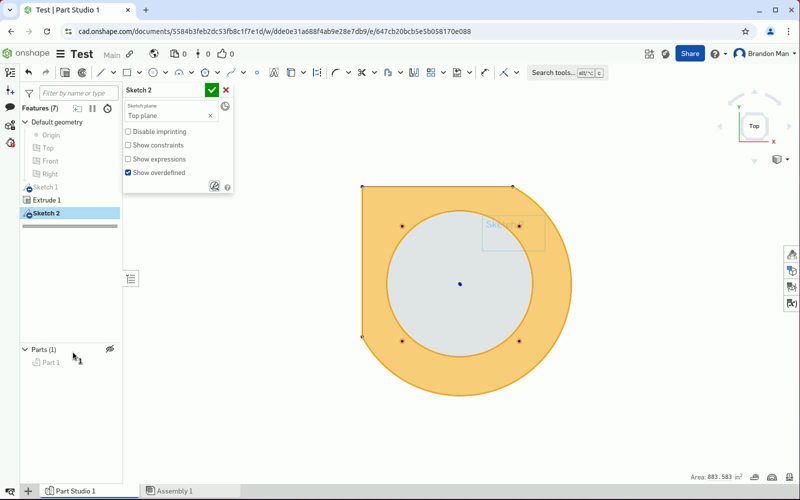
key(shift+y)
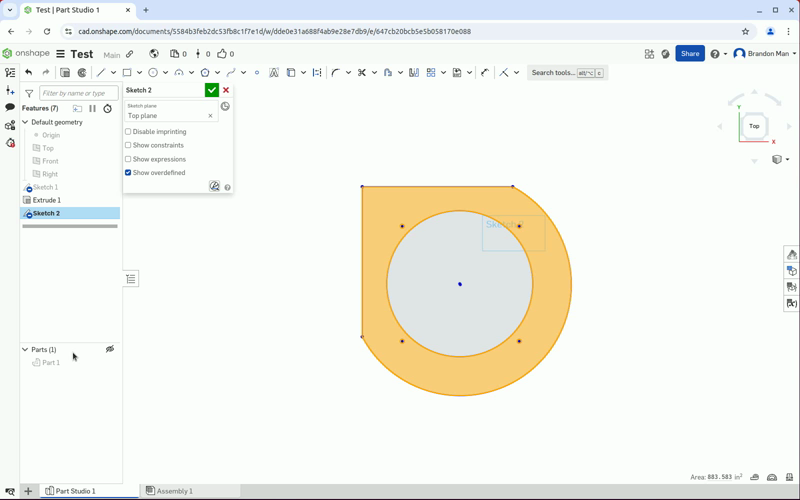
key(shift+e)
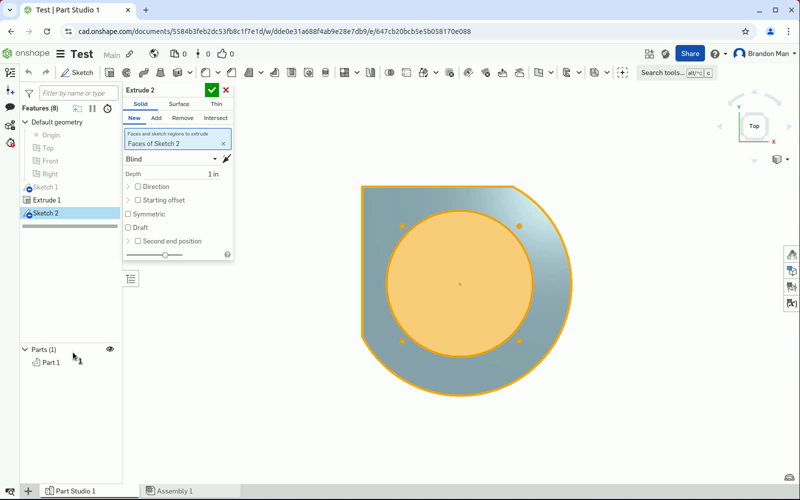
mouse_move(143, 106)
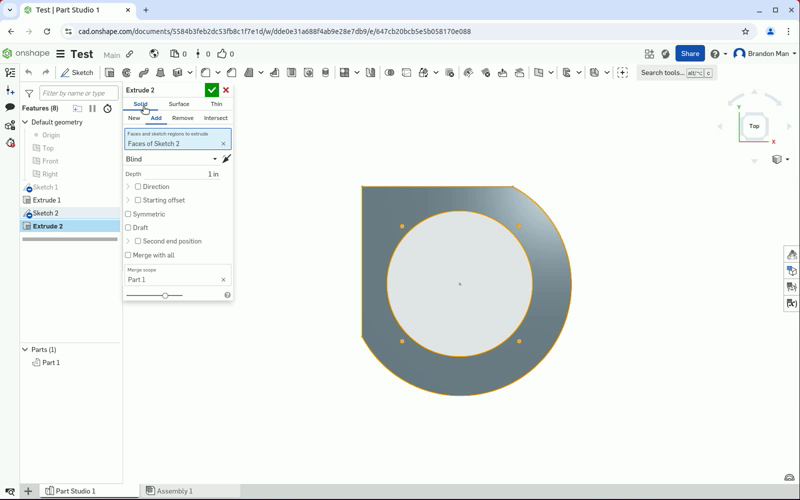
click(143, 106)
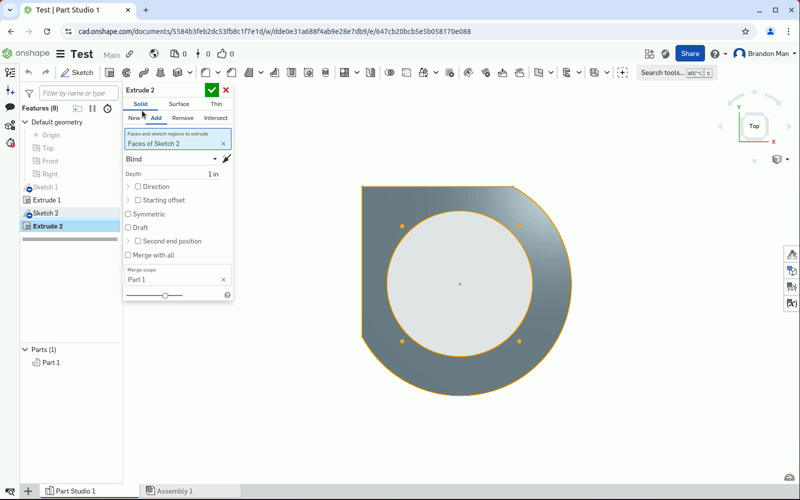
mouse_move(137, 120)
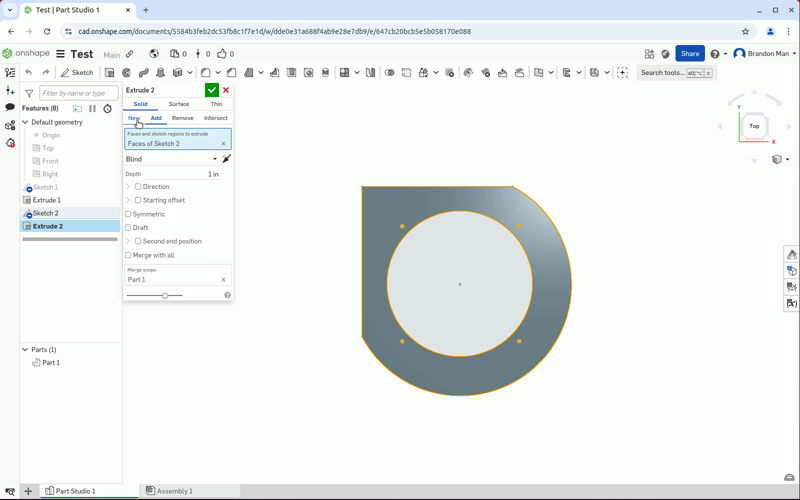
click(137, 120)
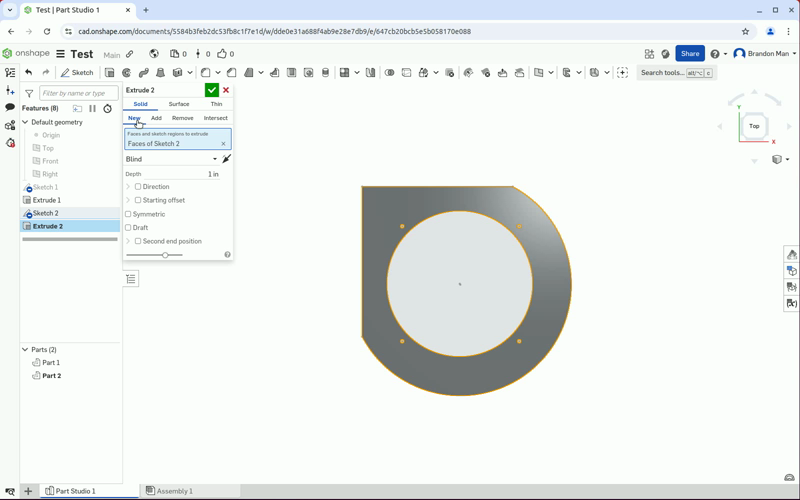
key(tab, 4)
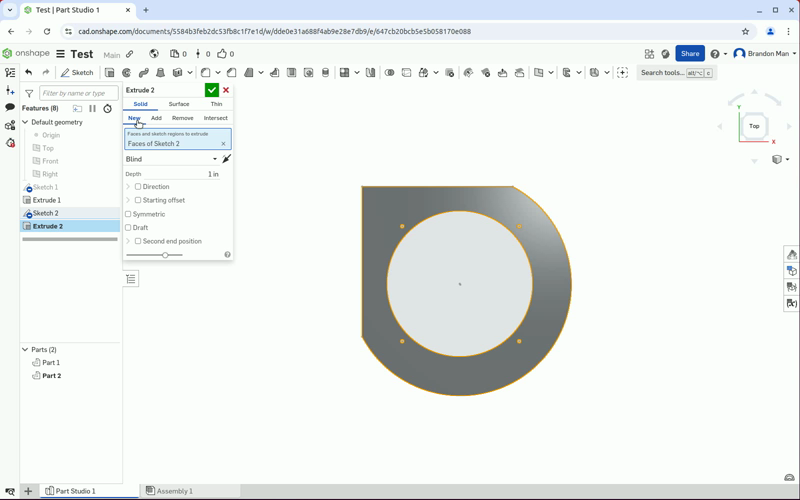
text(0.963)
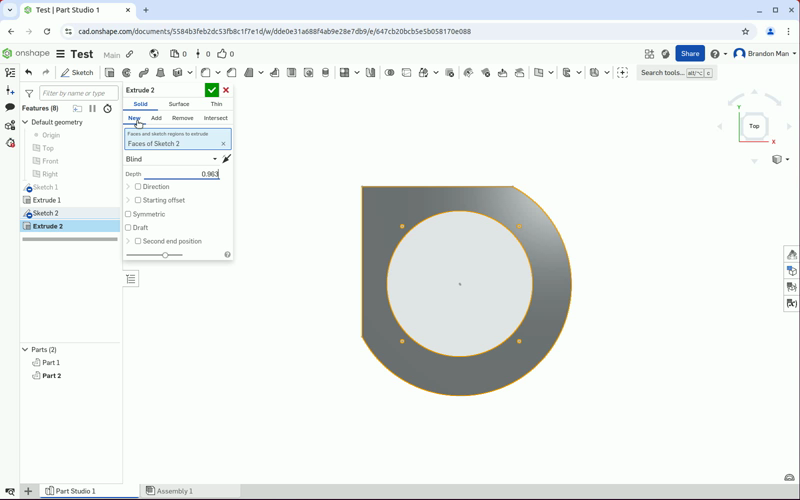
key(enter)
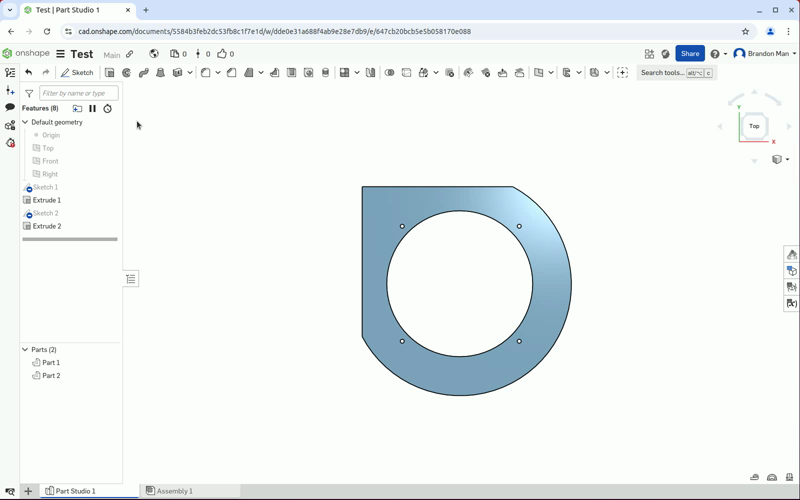
key(shift+h)
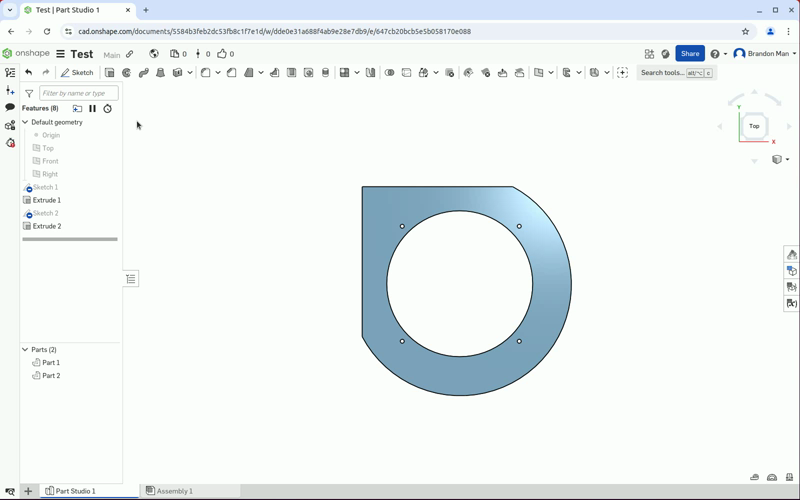
key(shift+h)
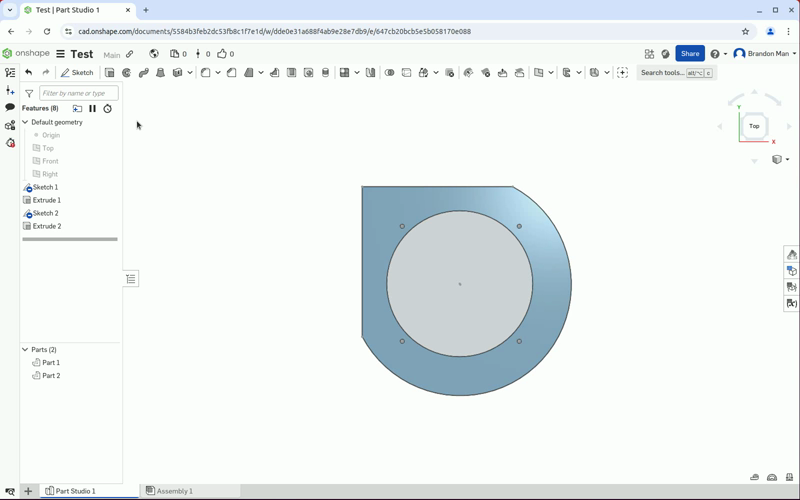
key(shift+7)
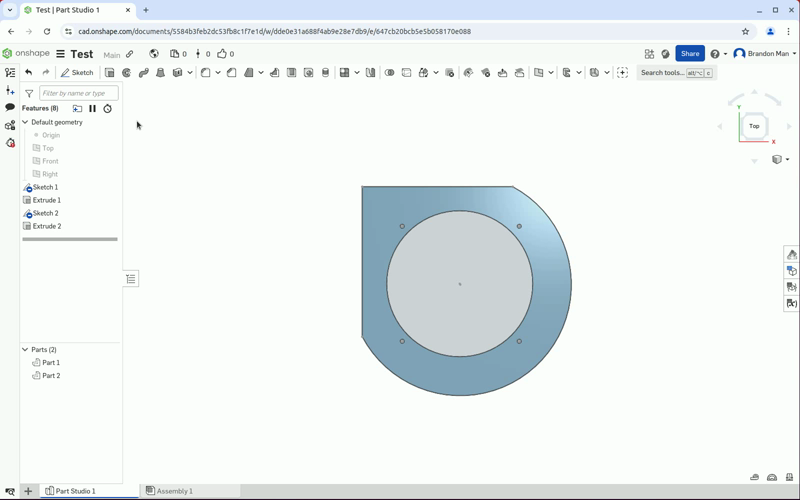
key(up, 3)
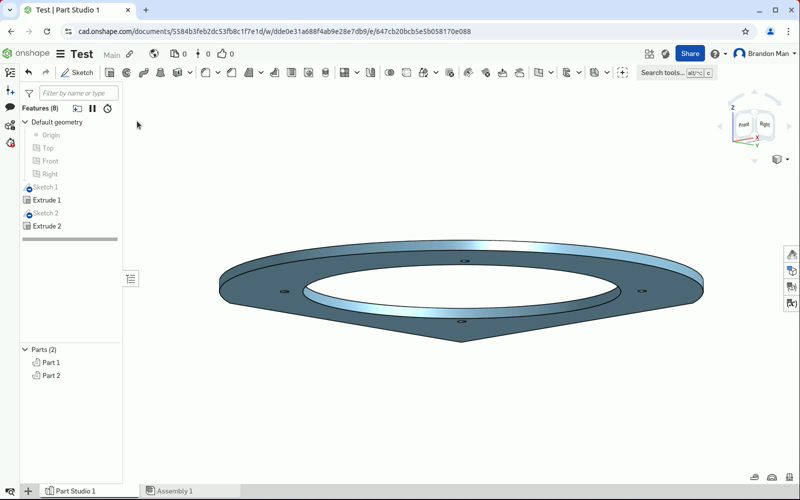
key(left, 3)
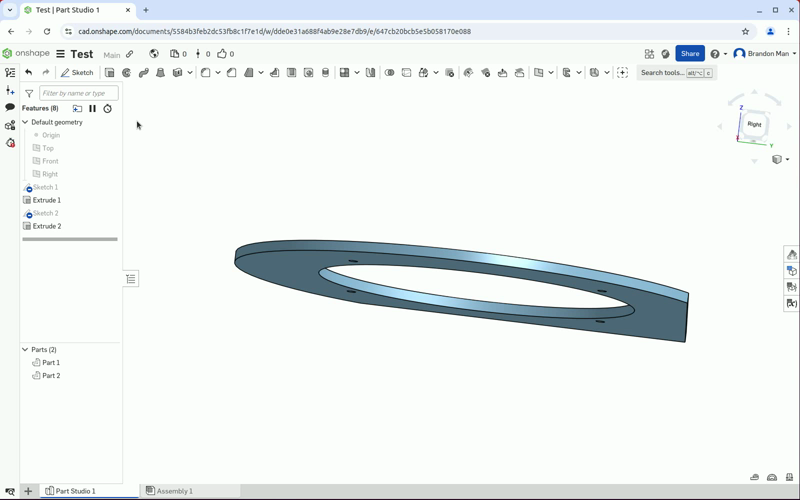
key(right, 3)
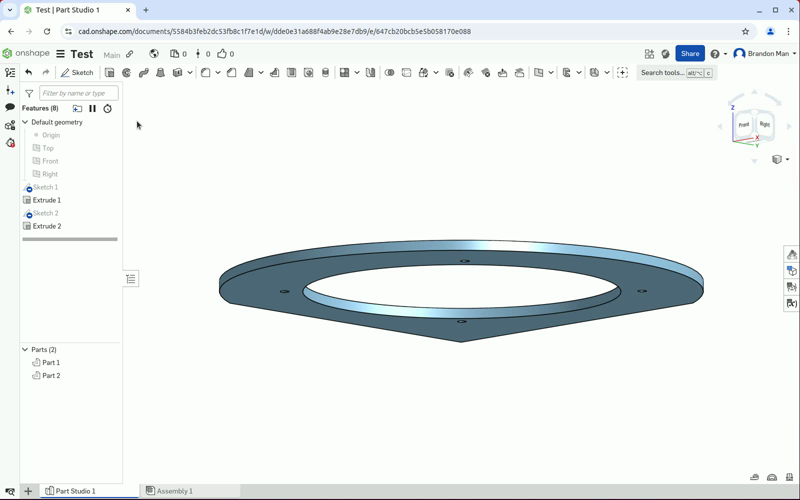
key(down, 3)
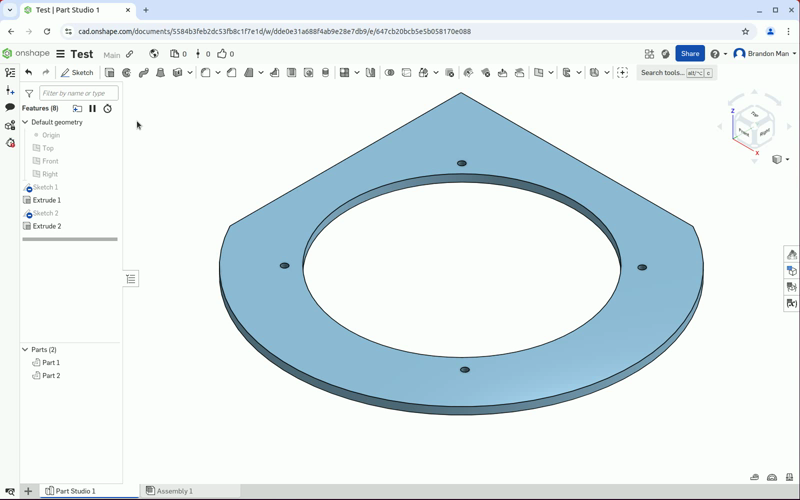
mouse_move(73, 189)
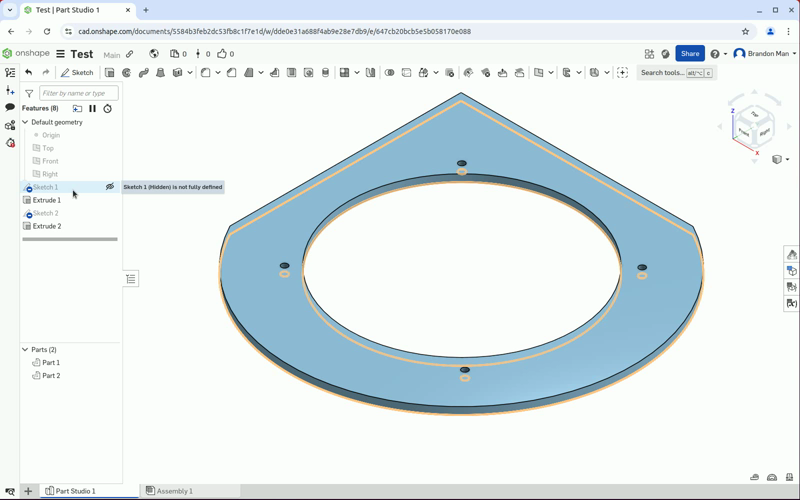
click(73, 189)